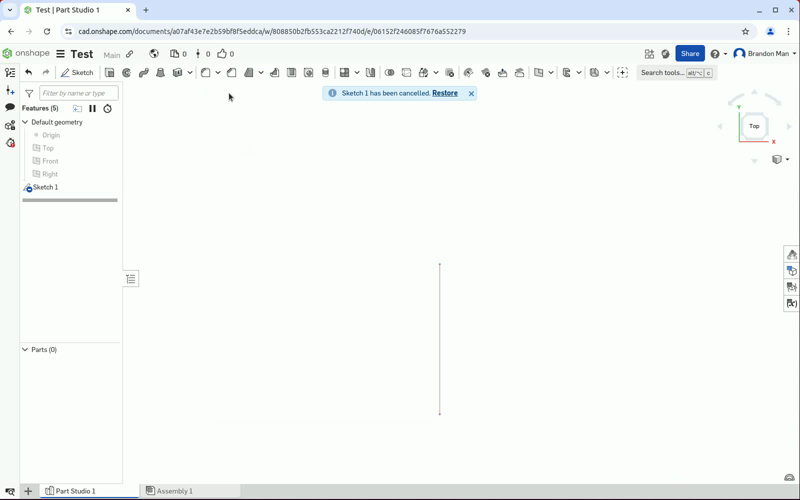
key(shift+h)
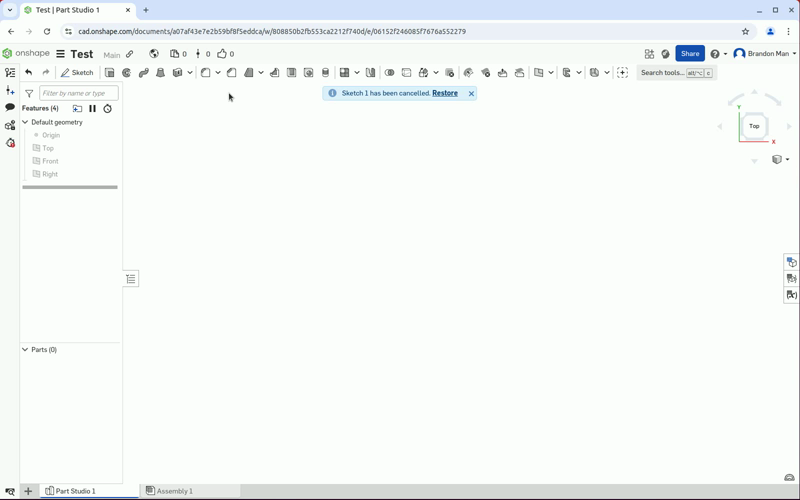
mouse_move(73, 352)
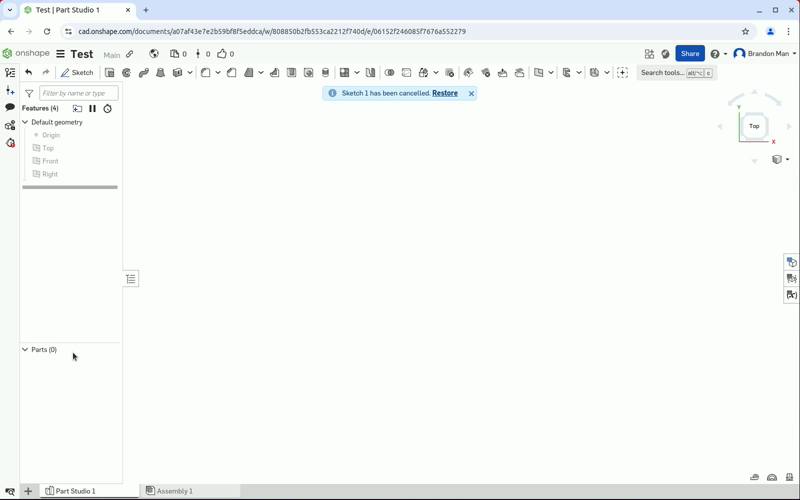
key(y)
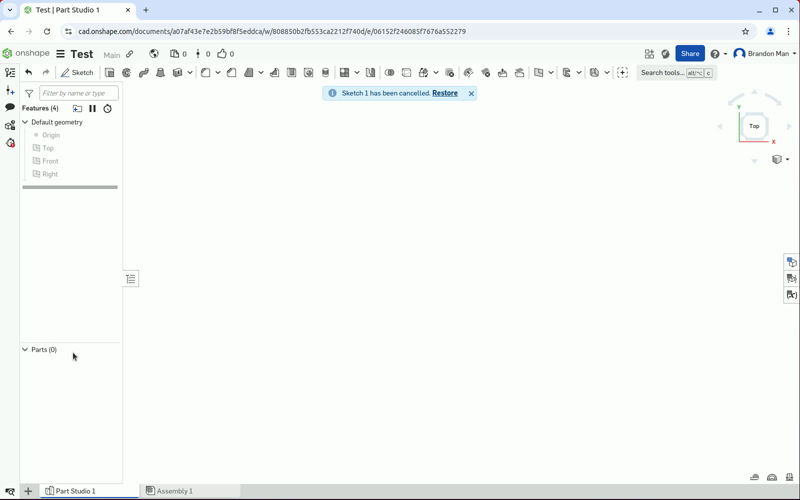
key(shift+p)
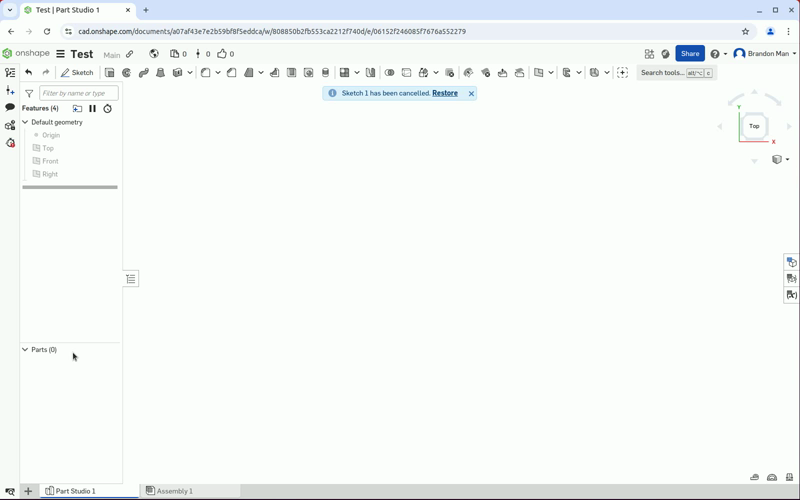
key(space)
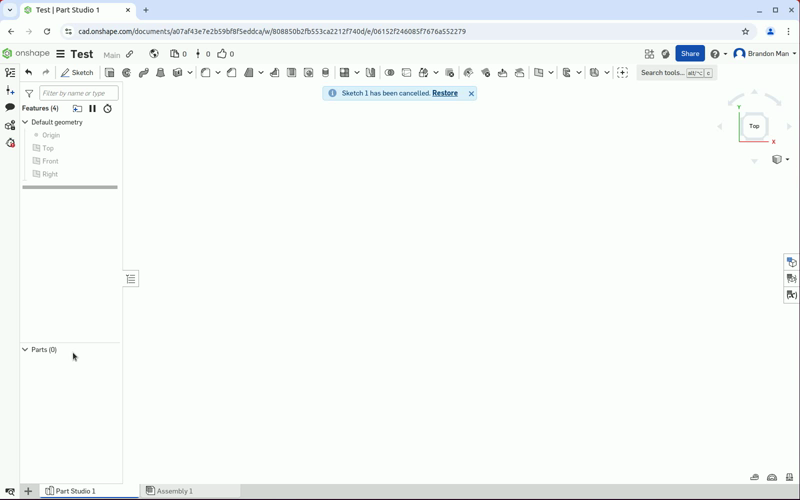
key_down(shift)
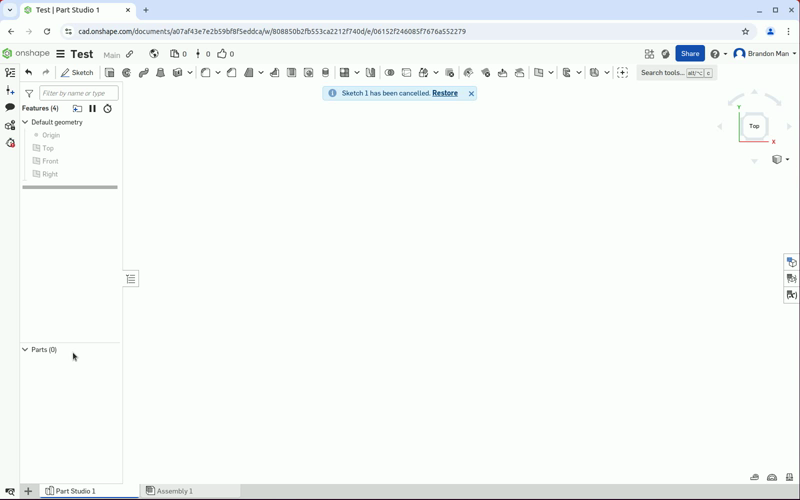
key(up)
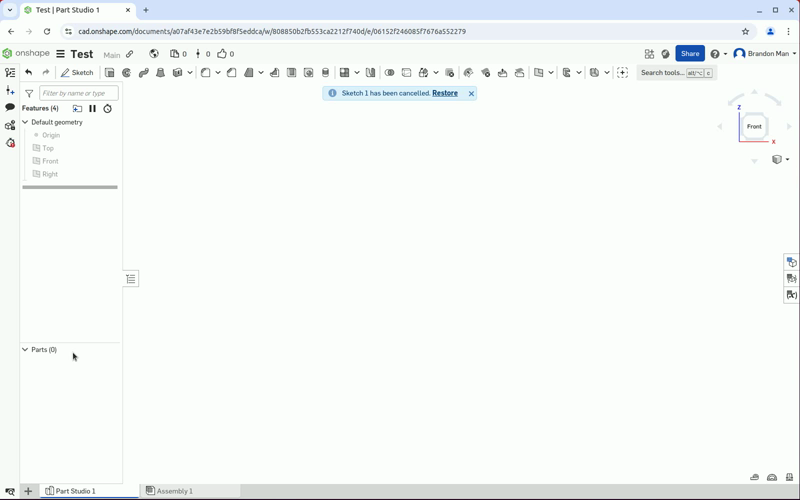
key_up(shift)
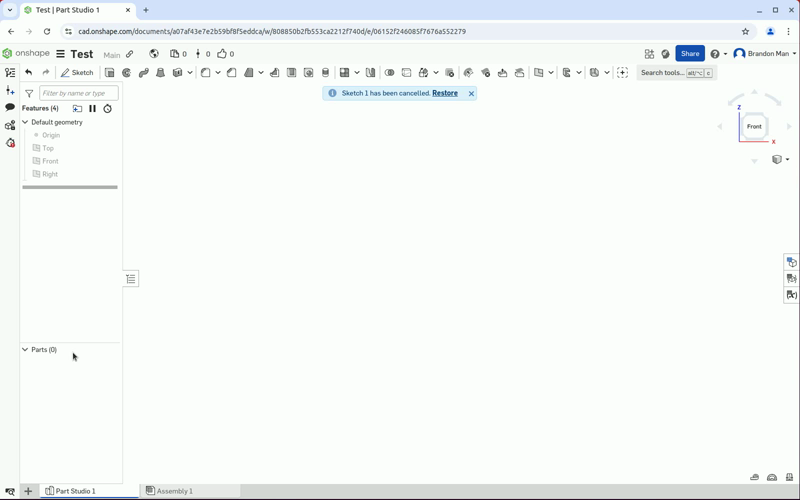
key(space)
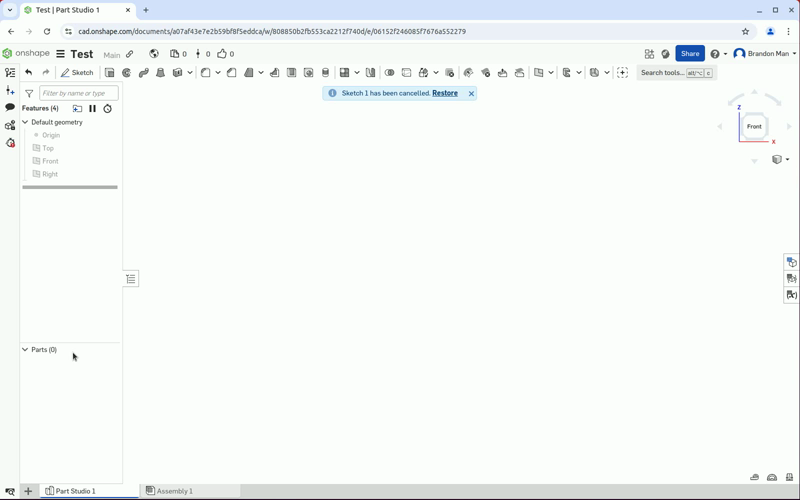
key_down(shift)
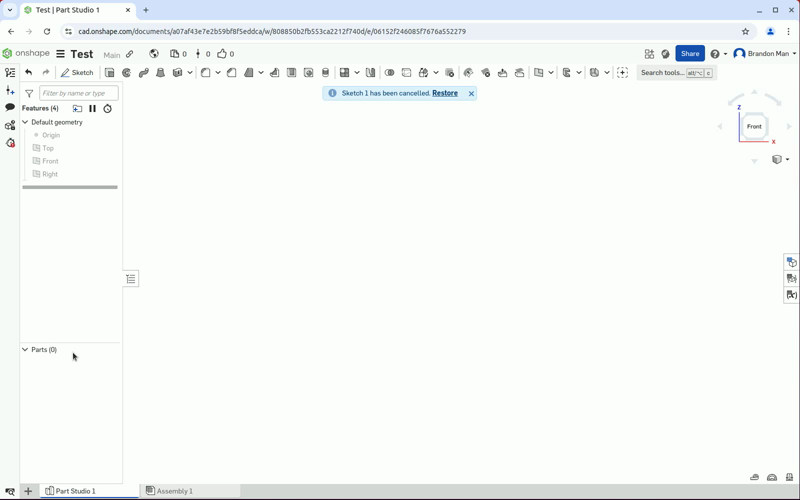
key(left)
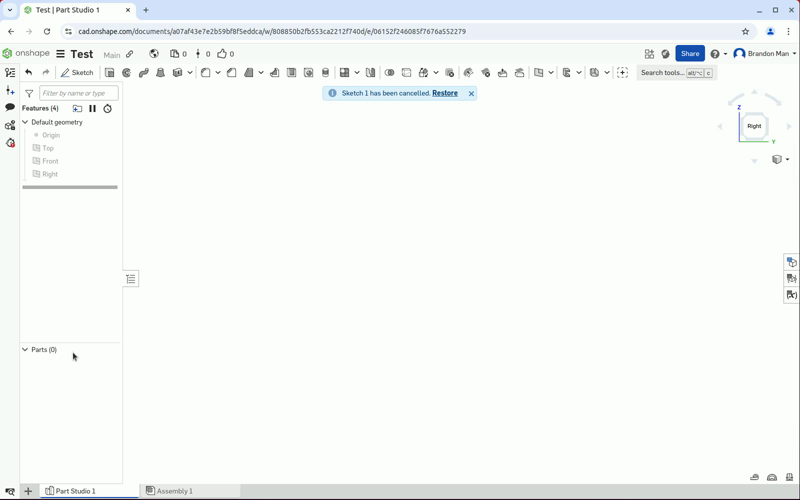
key_up(shift)
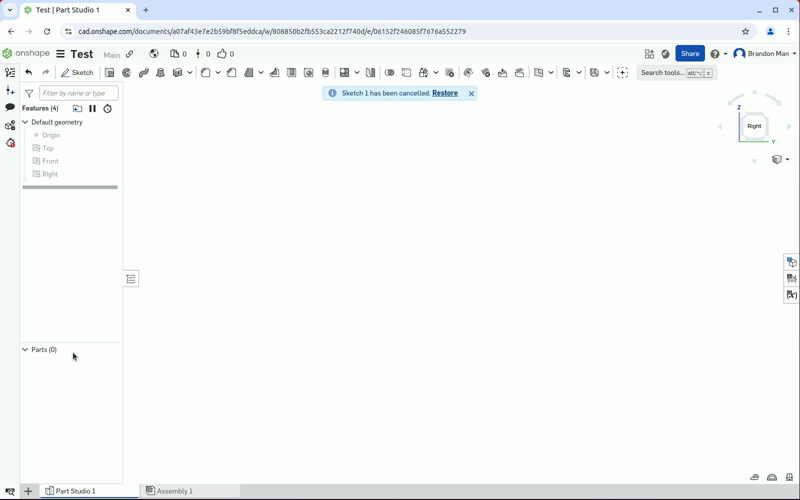
mouse_move(73, 352)
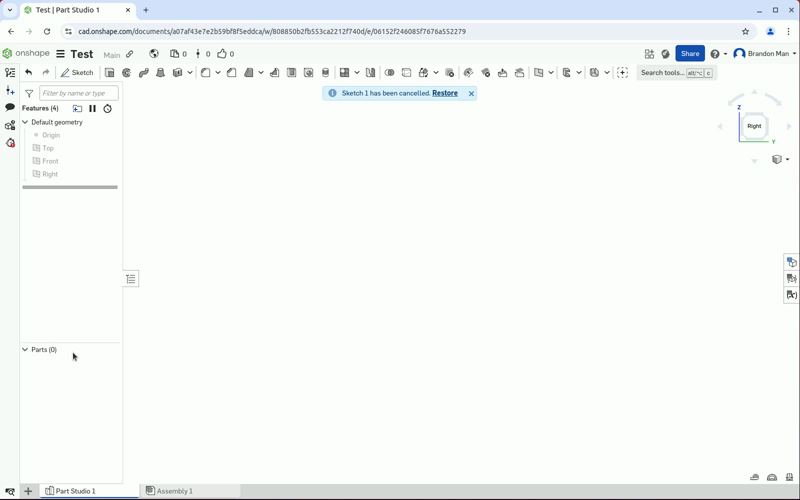
key(shift+y)
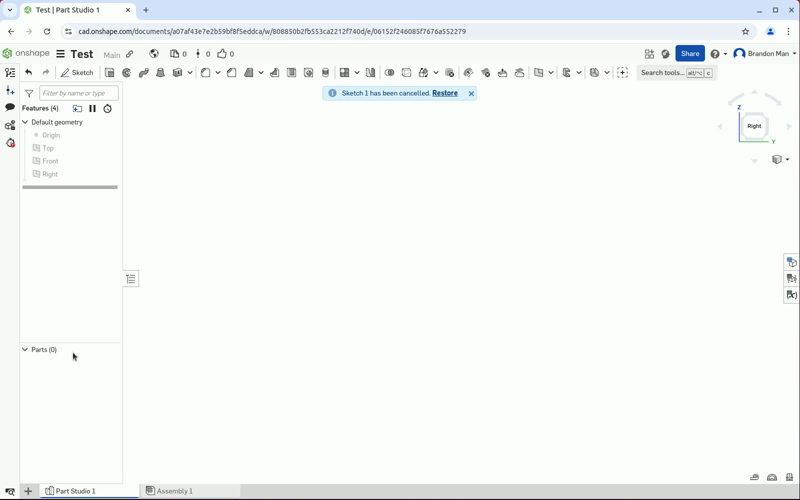
key(shift+s)
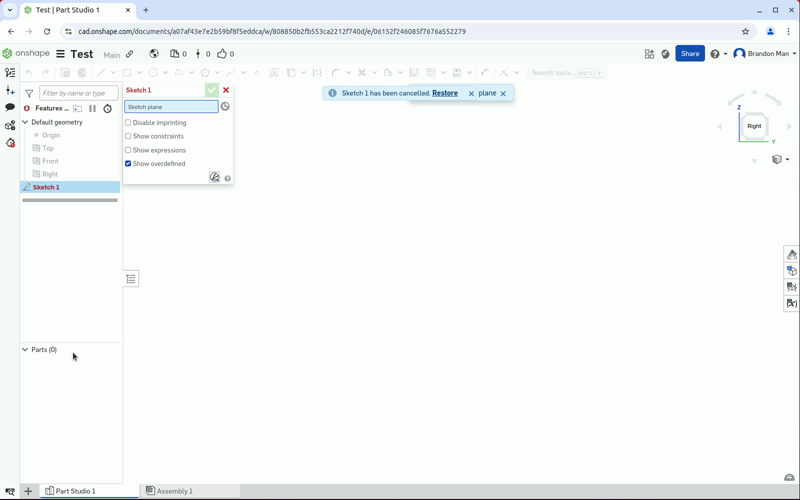
mouse_move(73, 176)
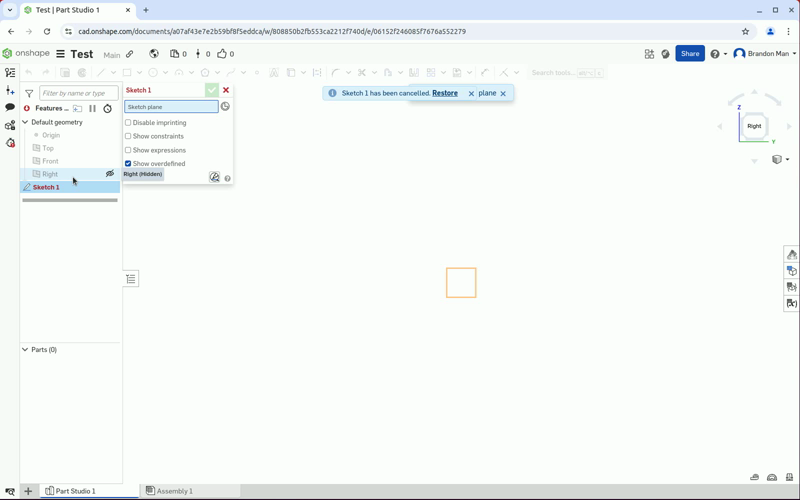
click(73, 176)
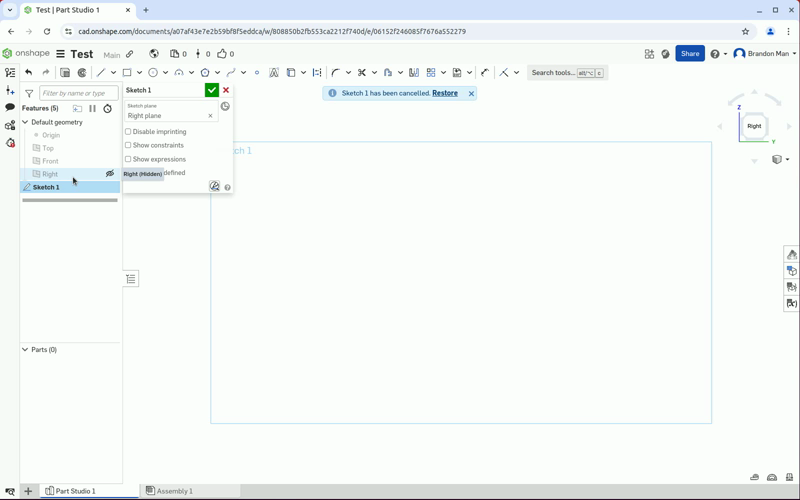
mouse_move(73, 352)
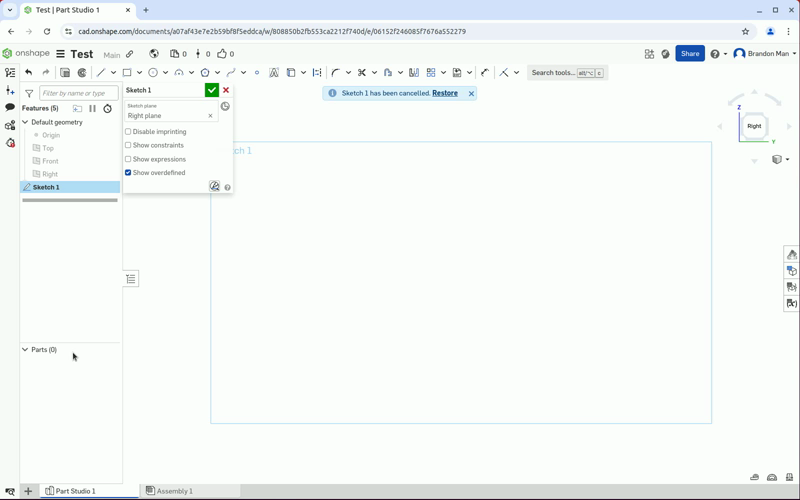
key(y)
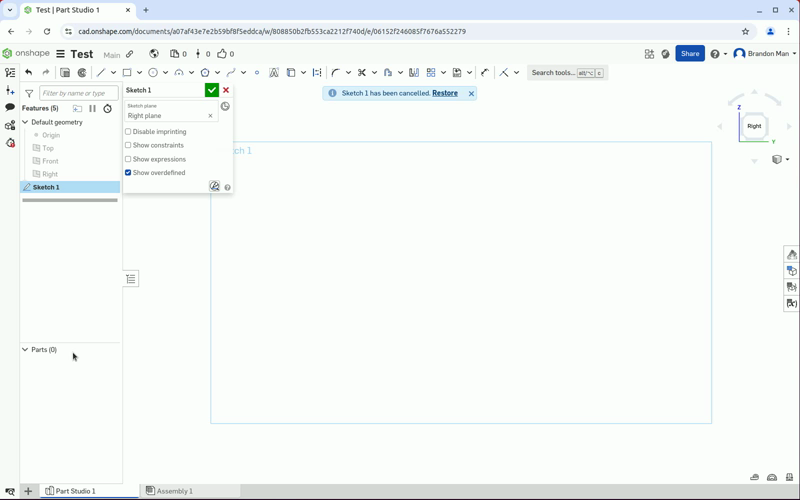
key(l)
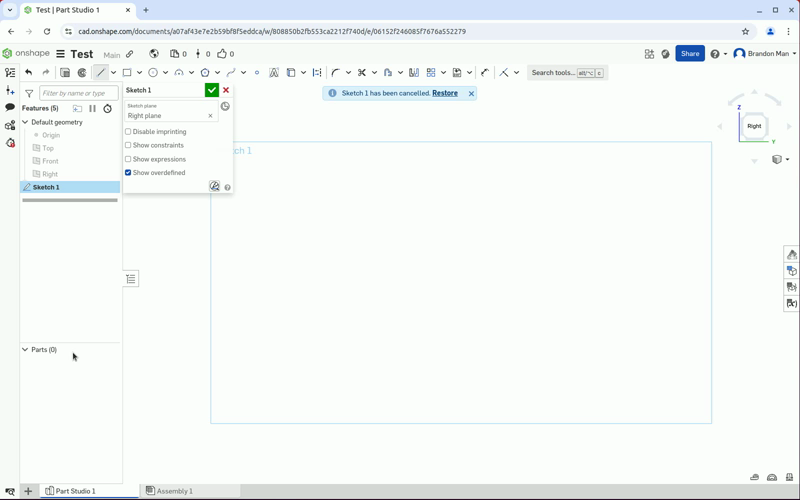
key_down(shift)
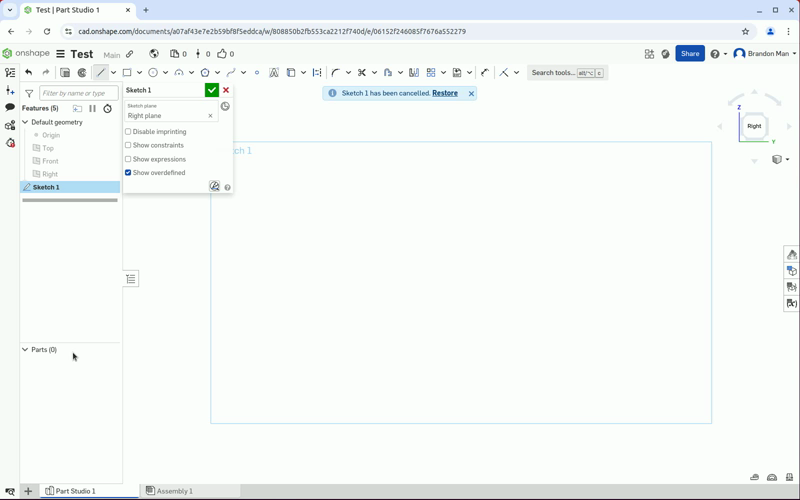
mouse_move(362, 203)
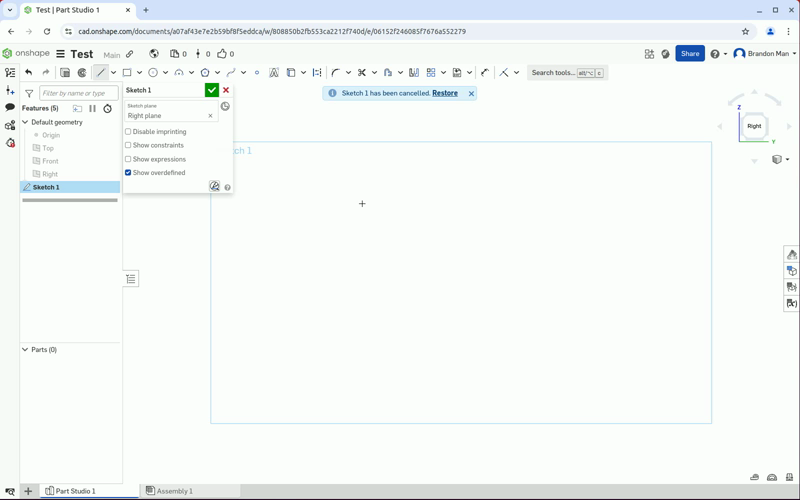
click(362, 203)
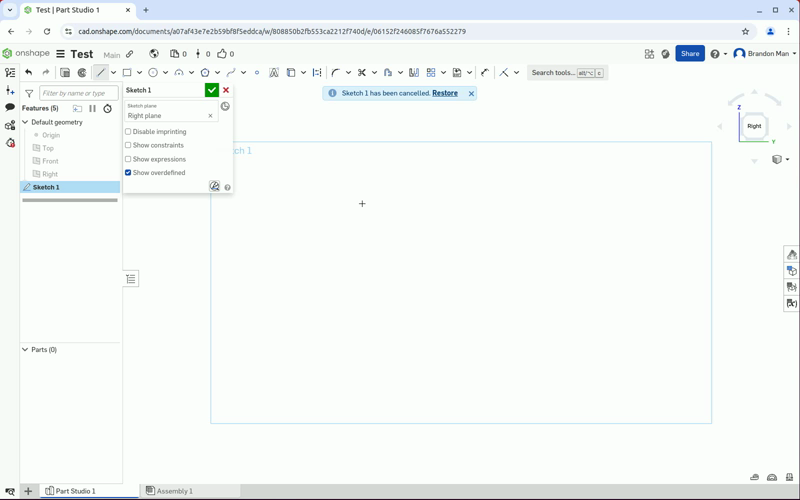
key_up(shift)
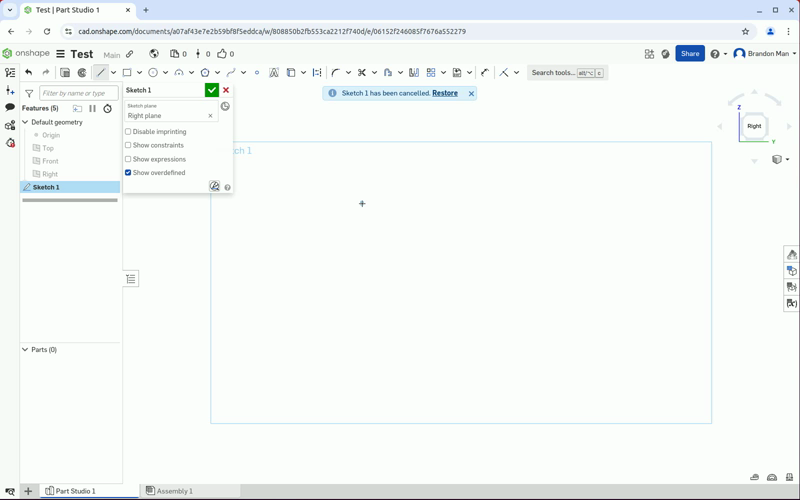
key_down(shift)
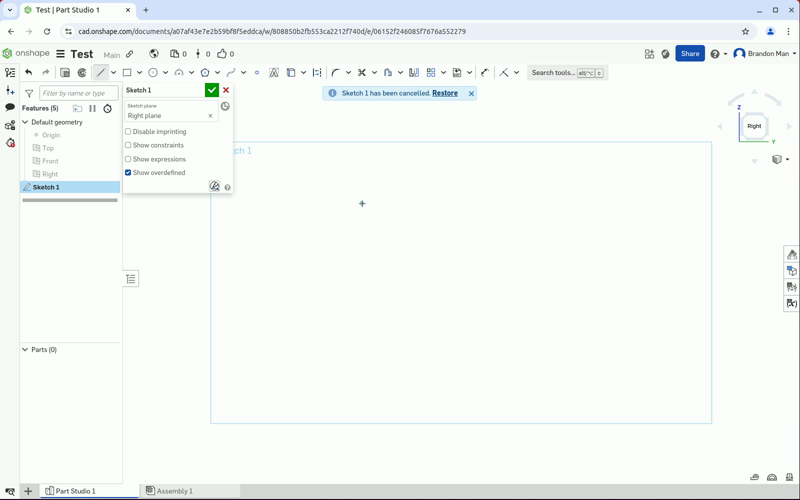
mouse_move(392, 203)
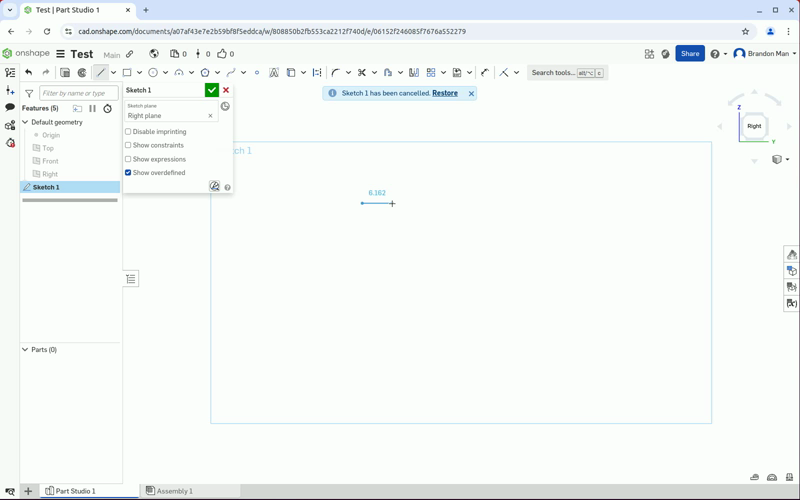
mouse_move(399, 203)
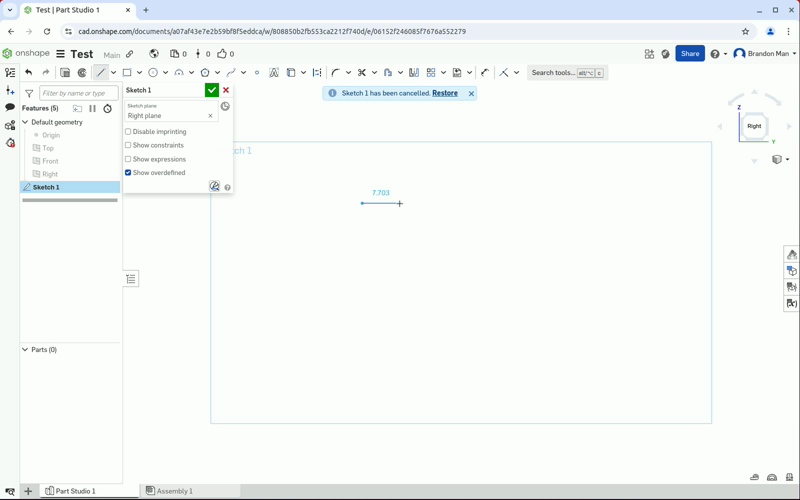
click(399, 203)
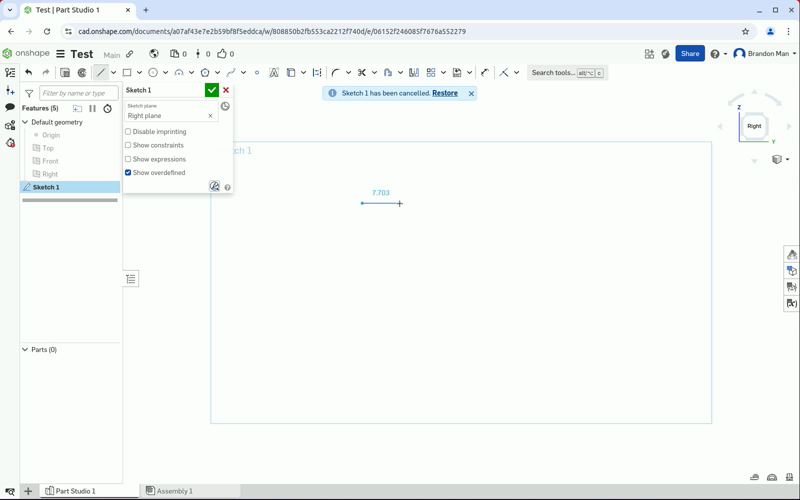
key_up(shift)
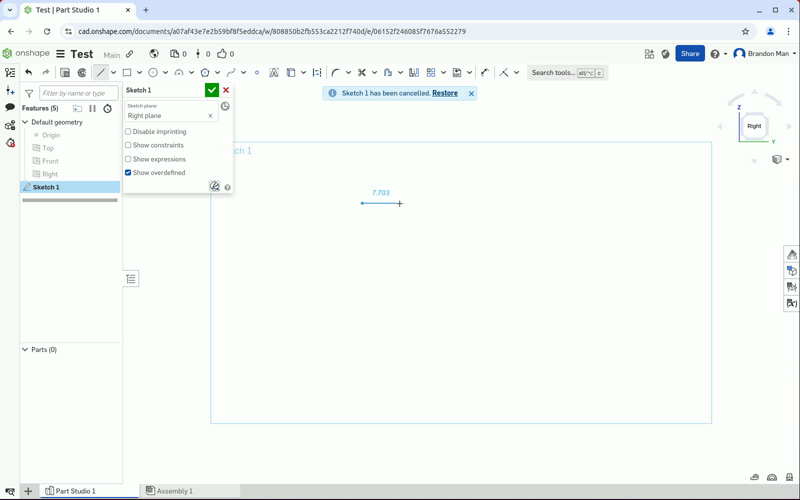
key_down(shift)
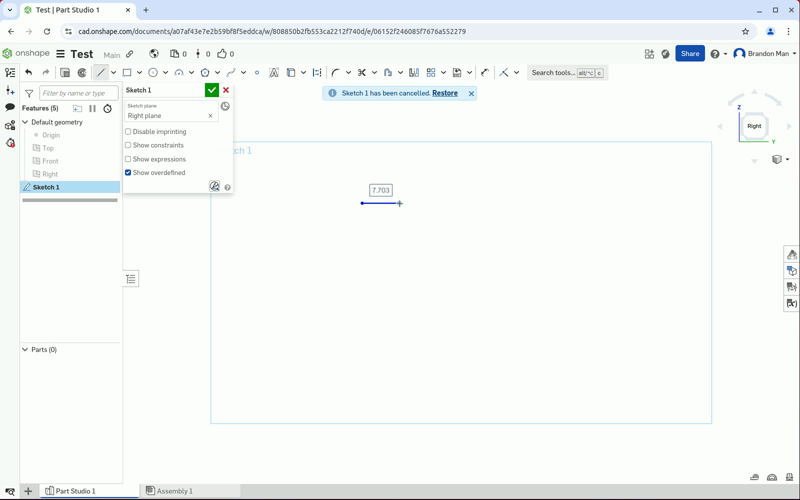
mouse_move(429, 203)
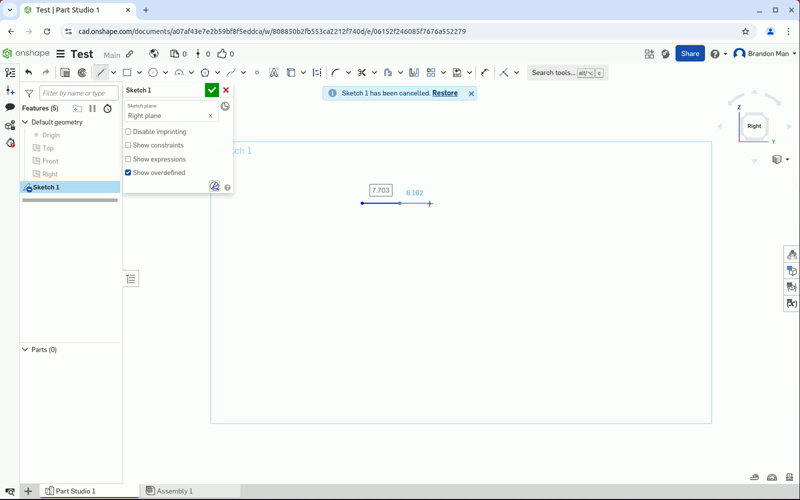
mouse_move(396, 182)
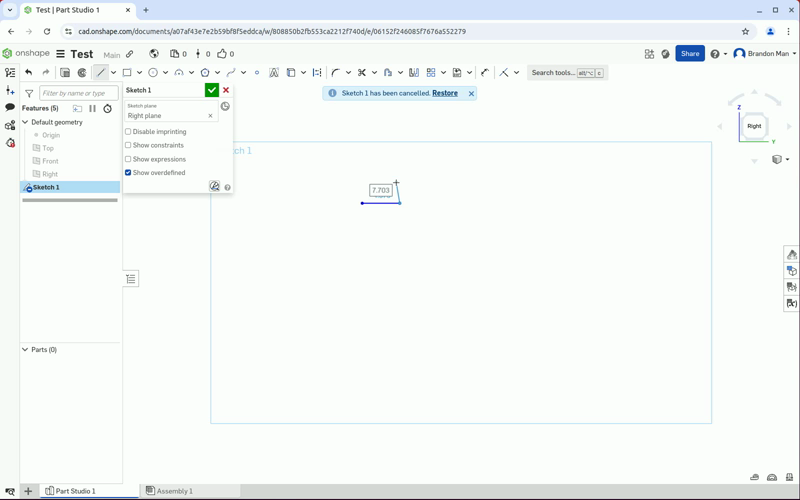
click(396, 182)
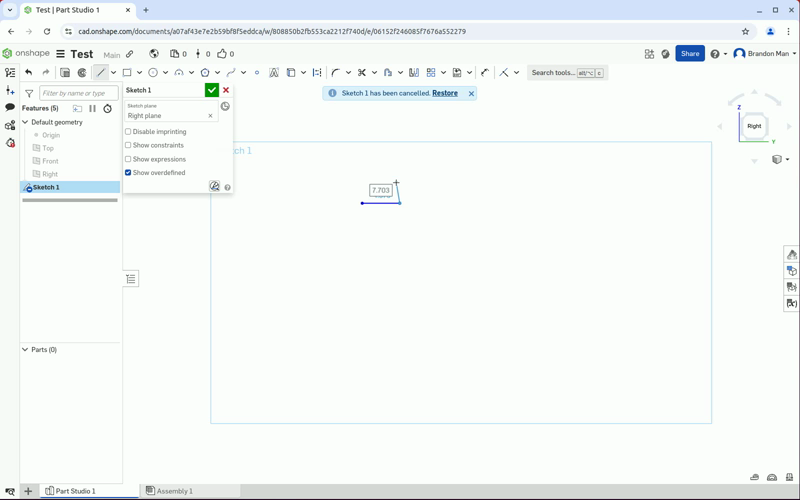
key_up(shift)
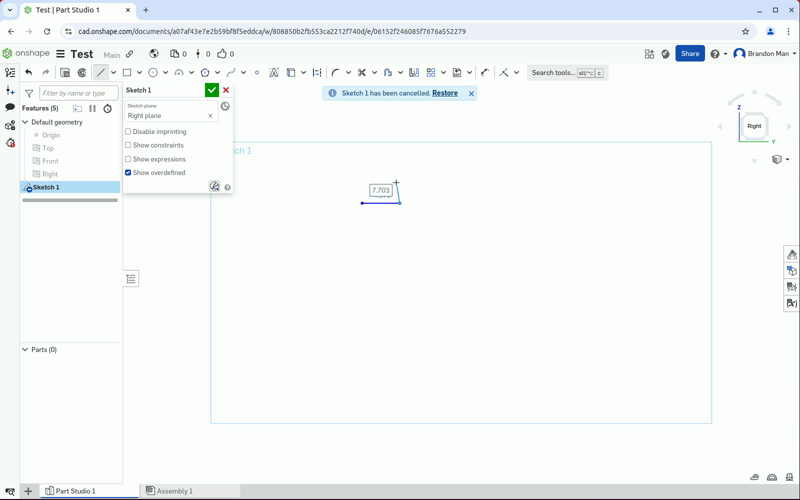
key(esc)
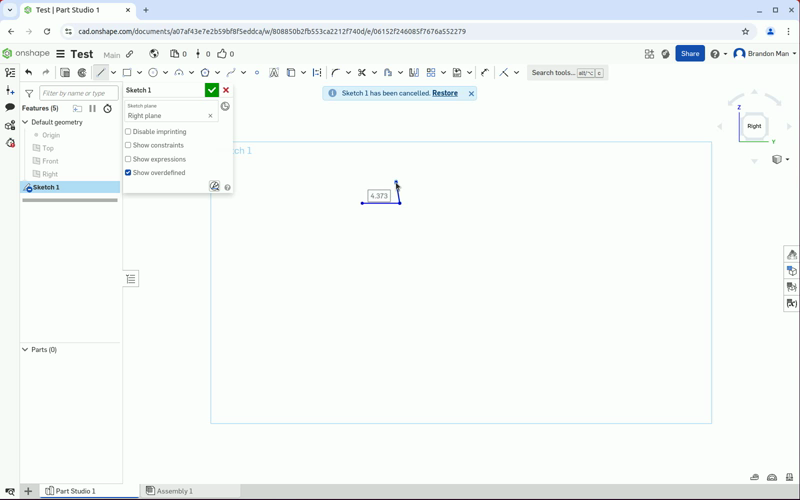
key(a)
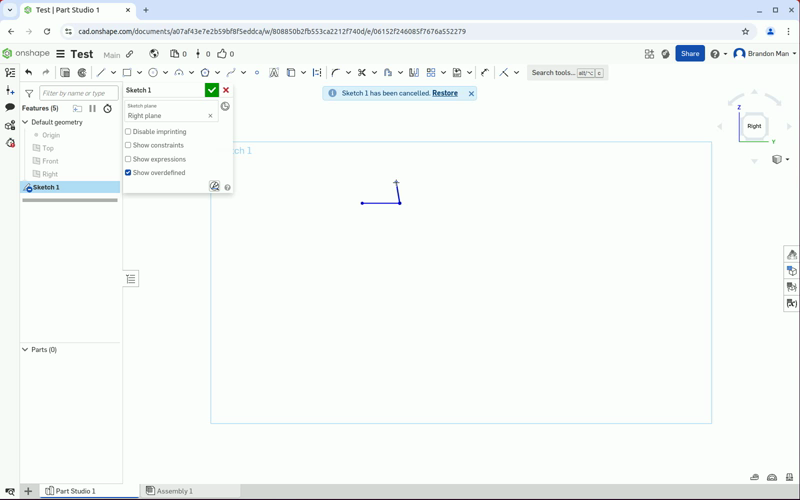
mouse_move(396, 182)
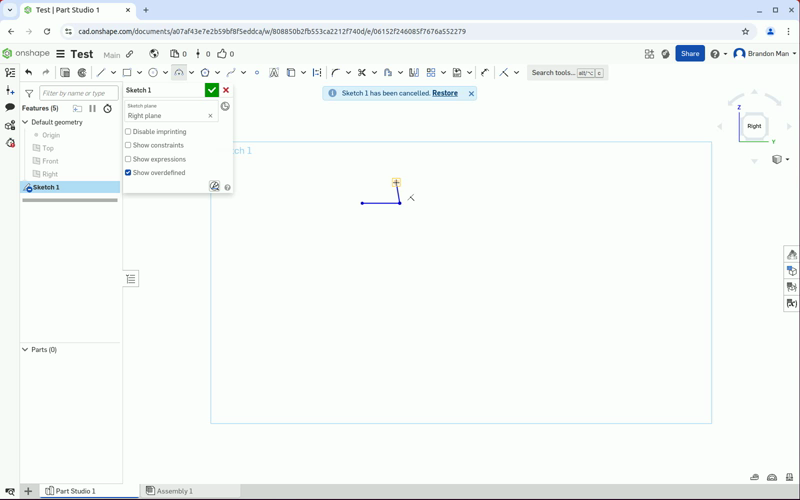
click(396, 182)
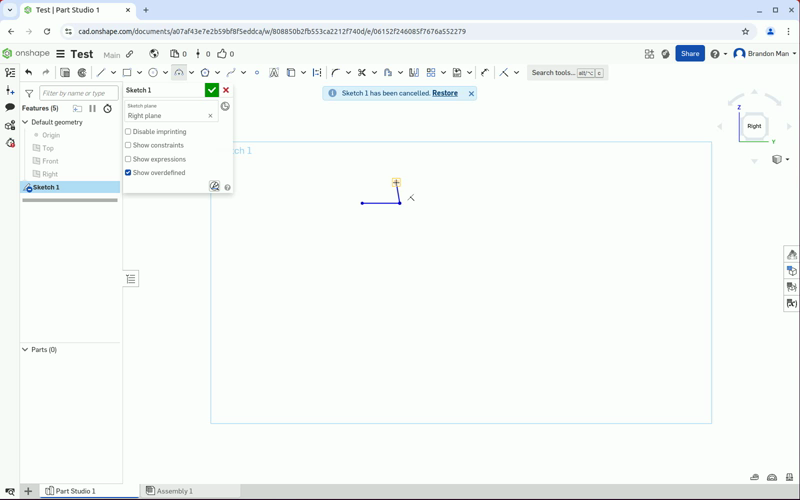
key_down(shift)
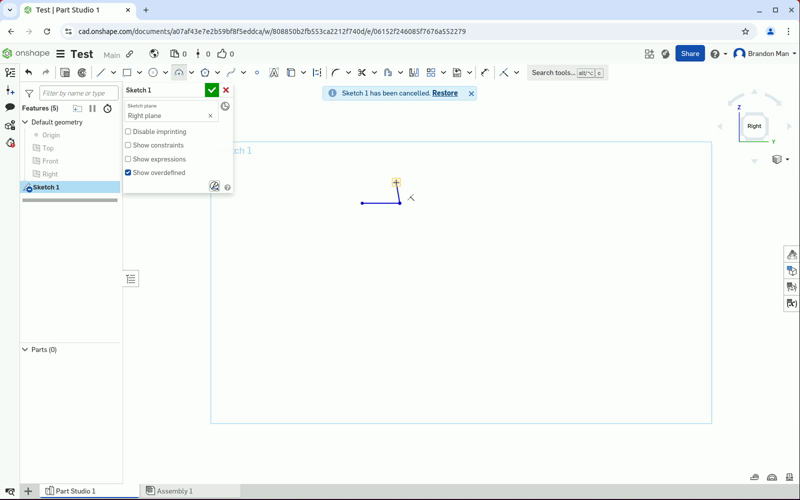
mouse_move(365, 182)
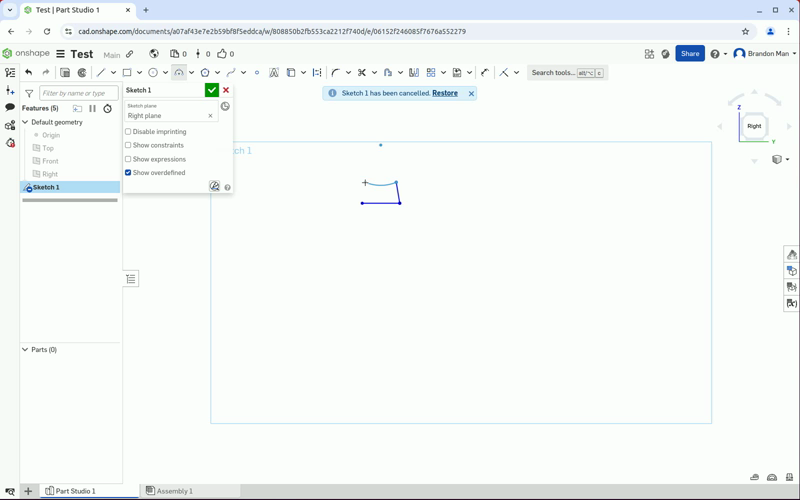
click(365, 182)
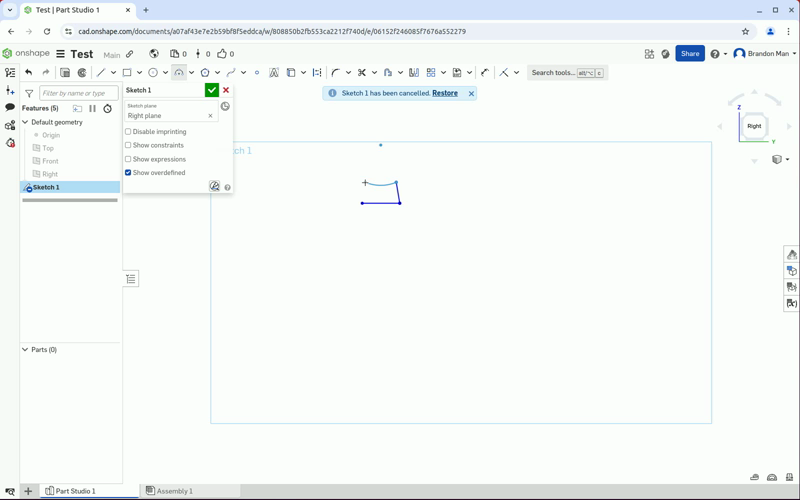
mouse_move(380, 200)
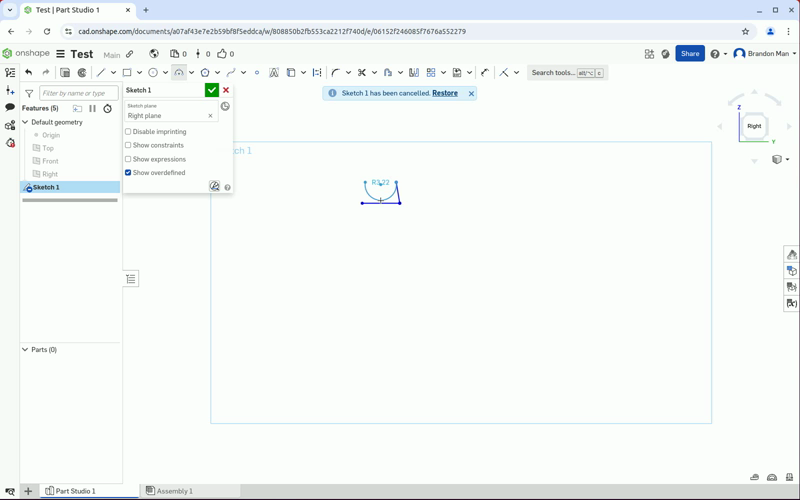
click(380, 200)
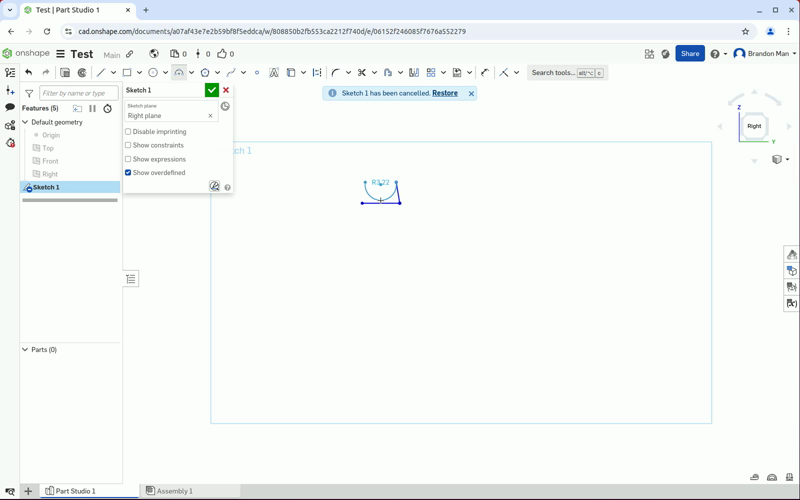
key_up(shift)
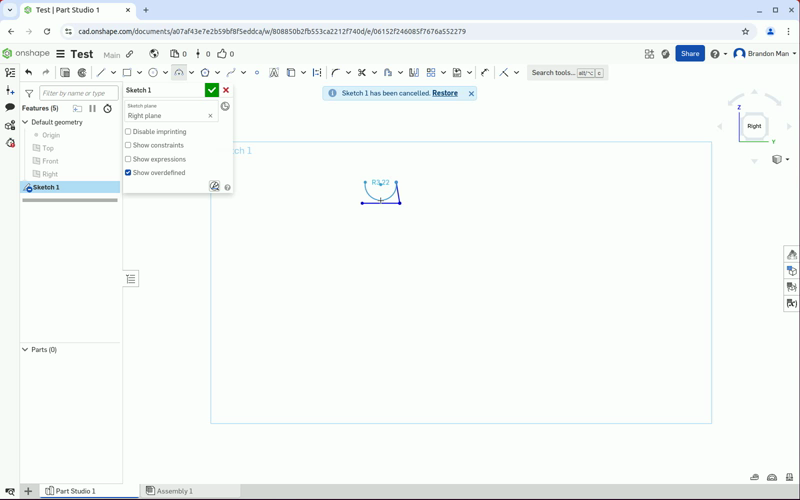
key(esc)
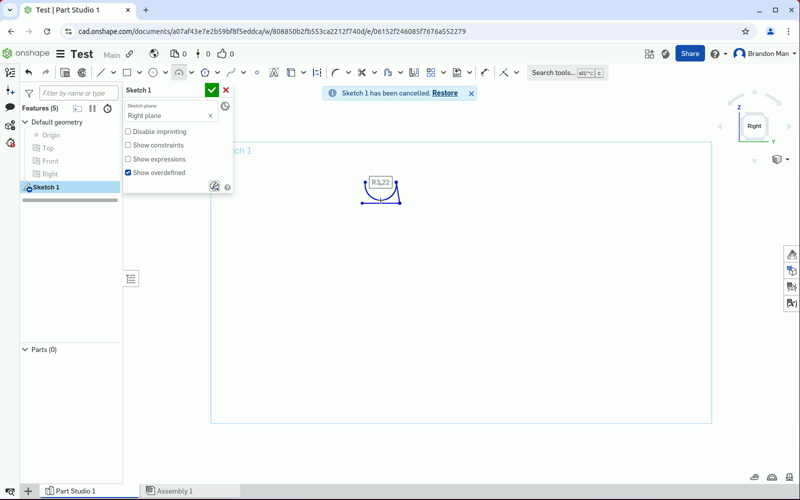
key(l)
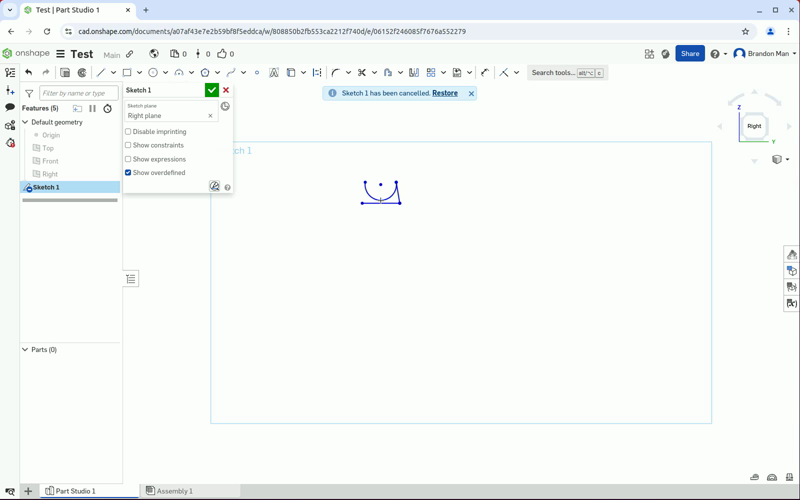
mouse_move(365, 182)
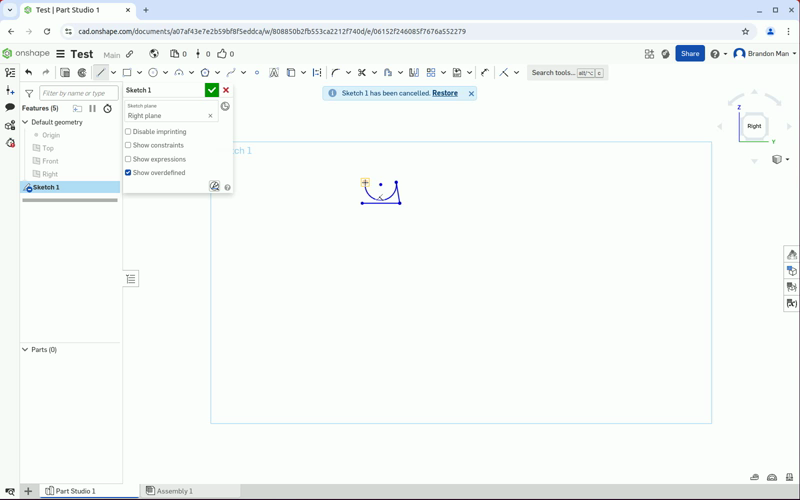
click(365, 182)
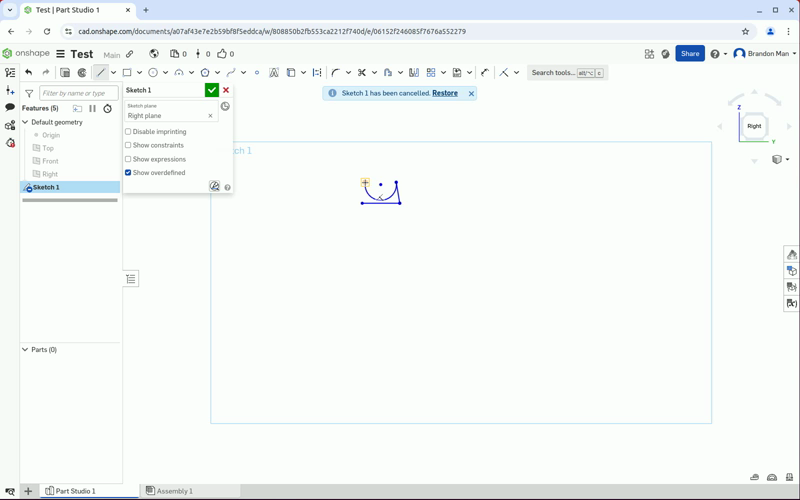
mouse_move(395, 182)
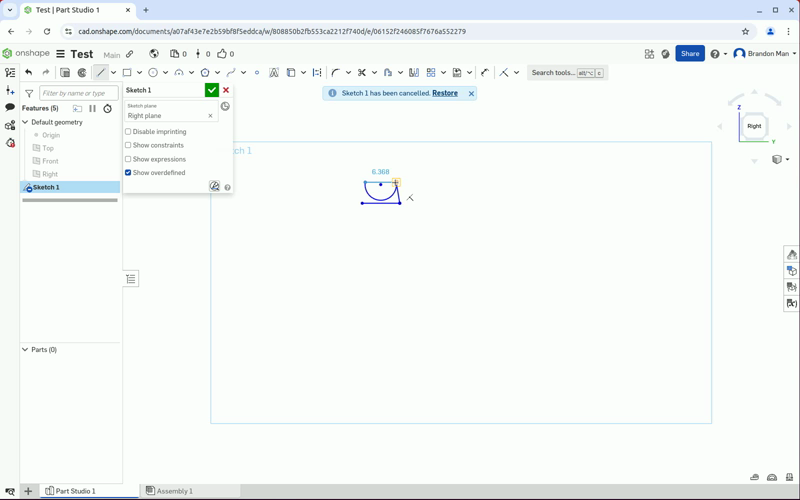
key_down(shift)
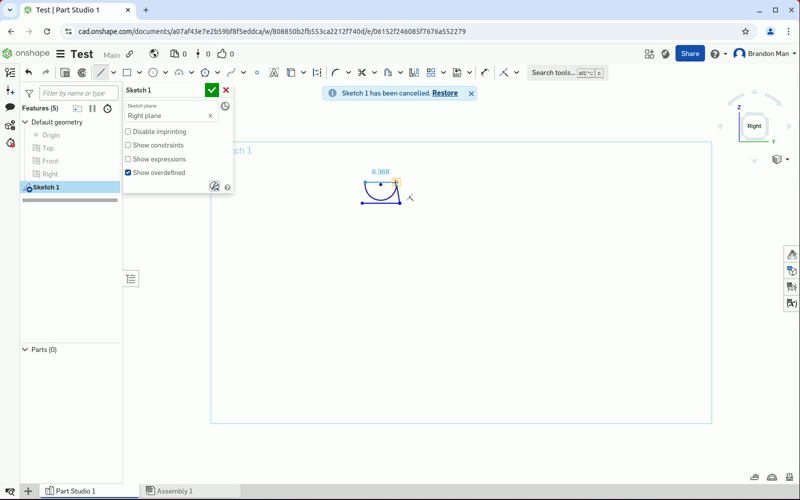
mouse_move(362, 203)
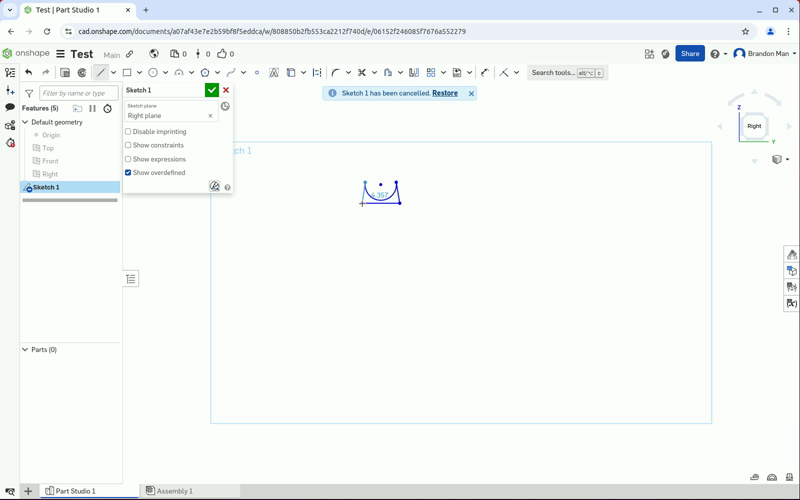
key_up(shift)
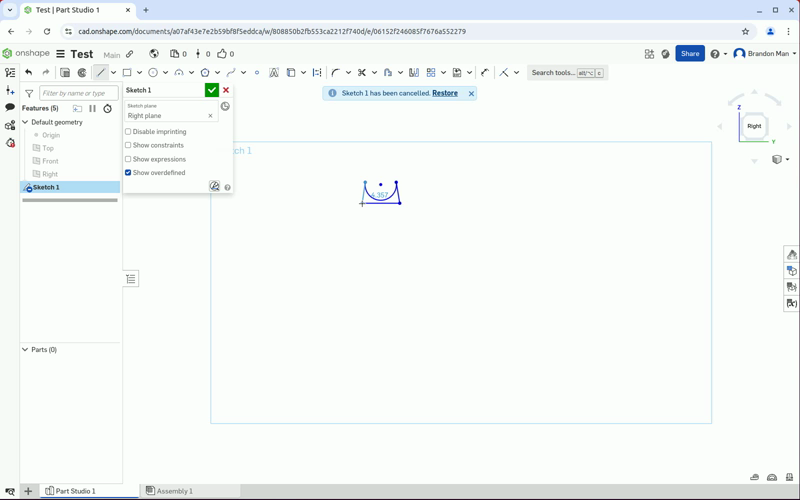
click(362, 203)
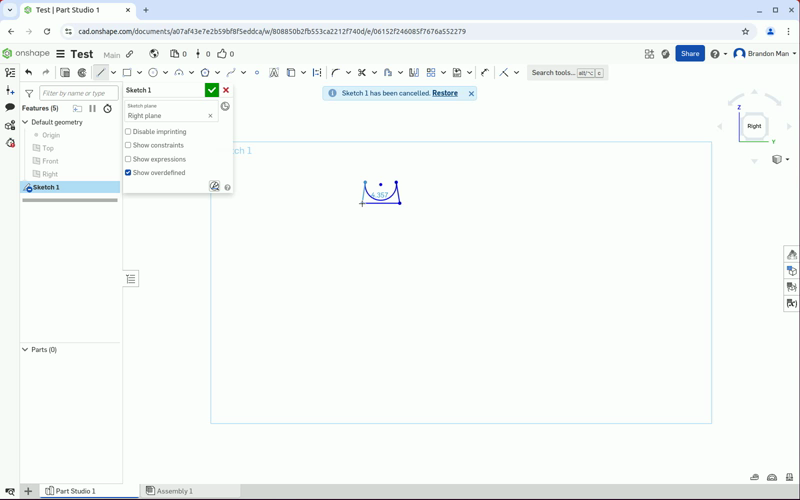
key(esc)
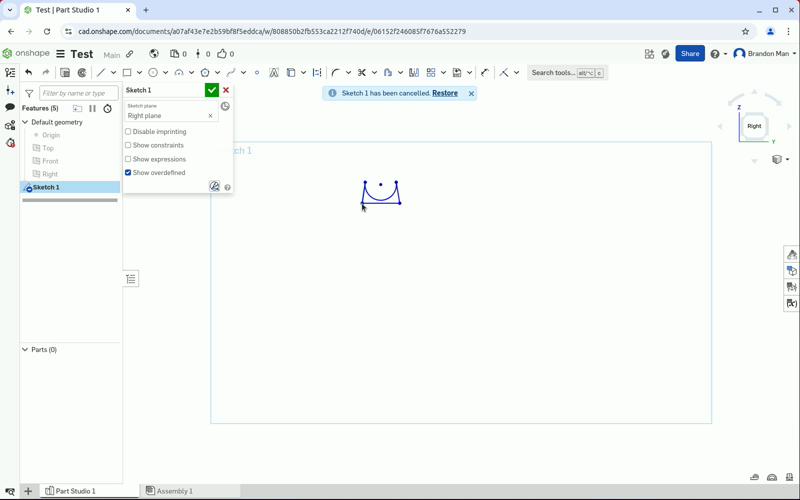
mouse_move(376, 201)
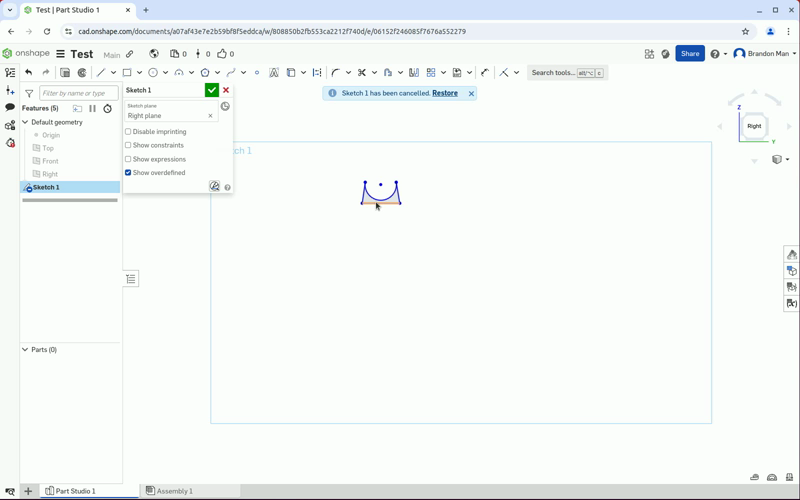
scroll(6)
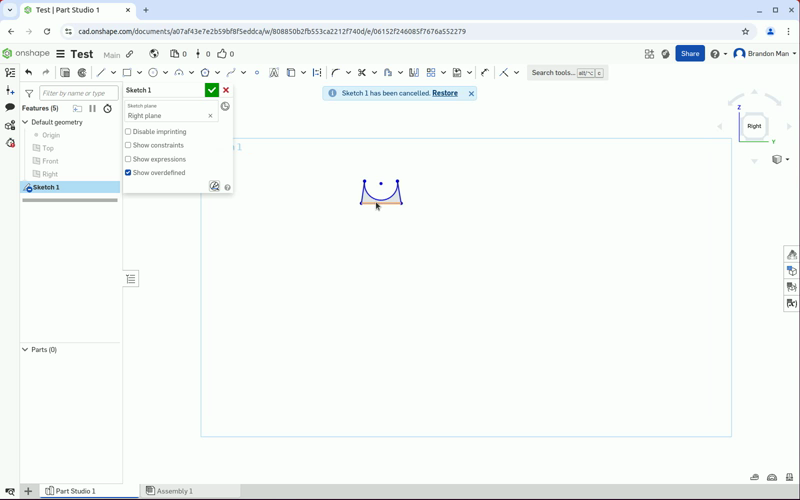
scroll(6)
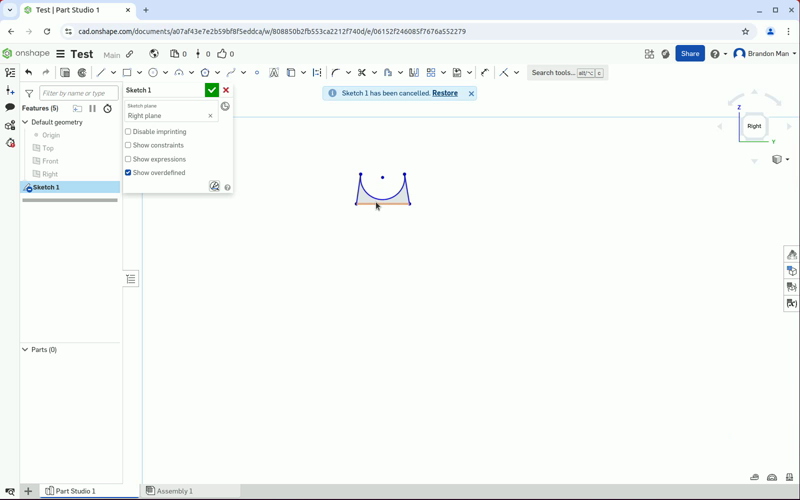
scroll(6)
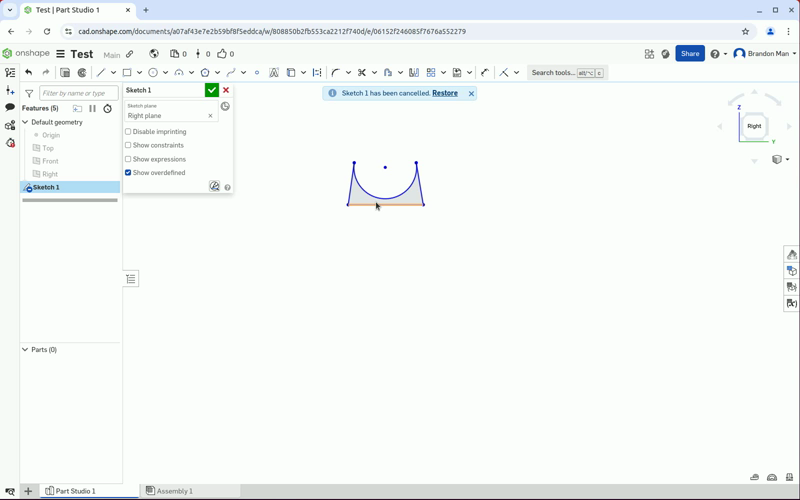
scroll(6)
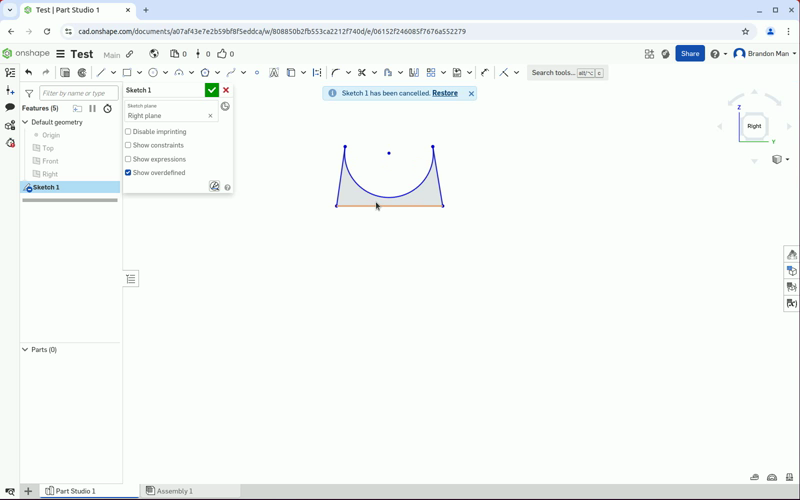
scroll(6)
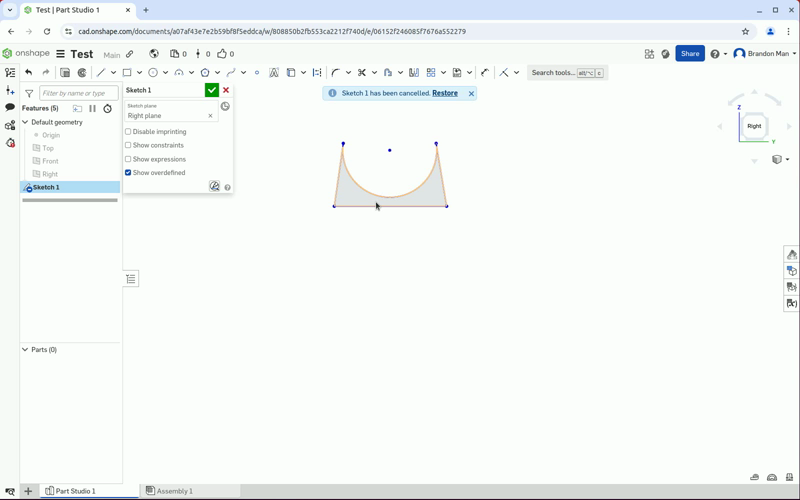
scroll(6)
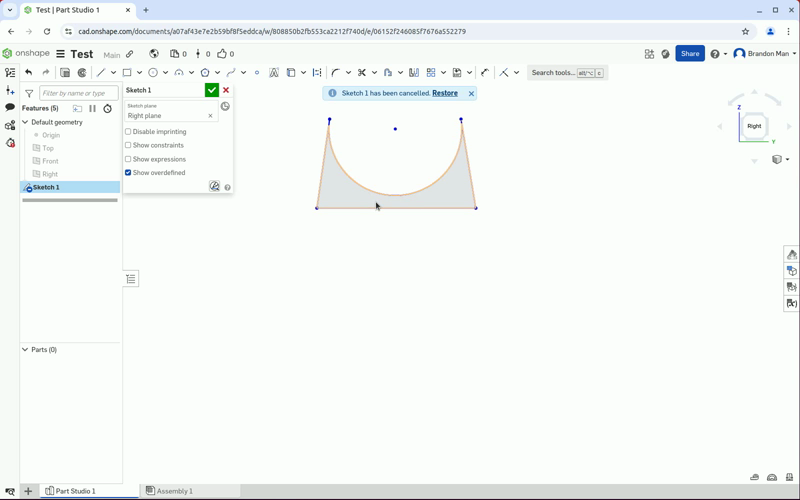
scroll(6)
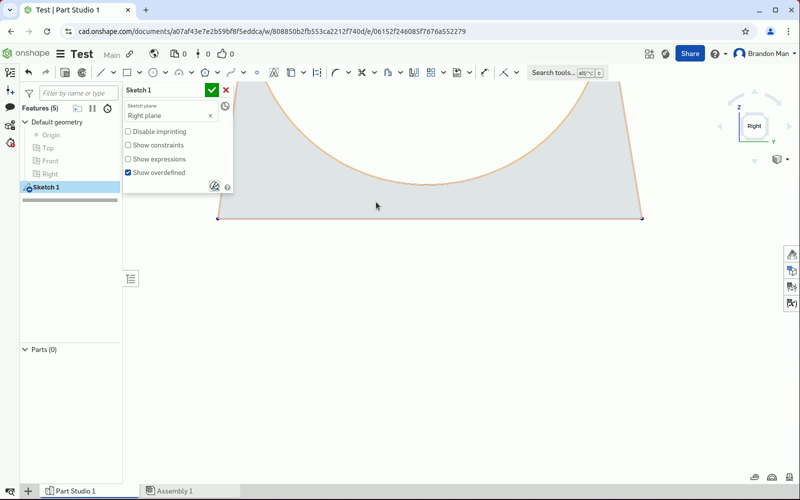
click(376, 201)
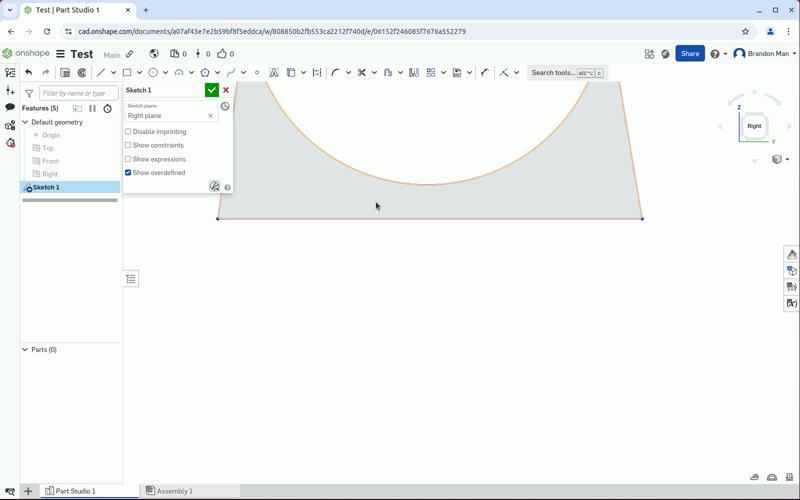
scroll(-6)
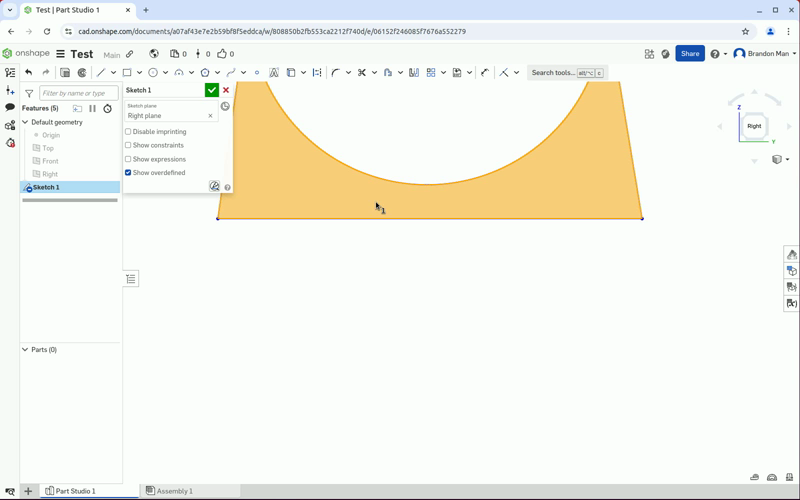
scroll(-6)
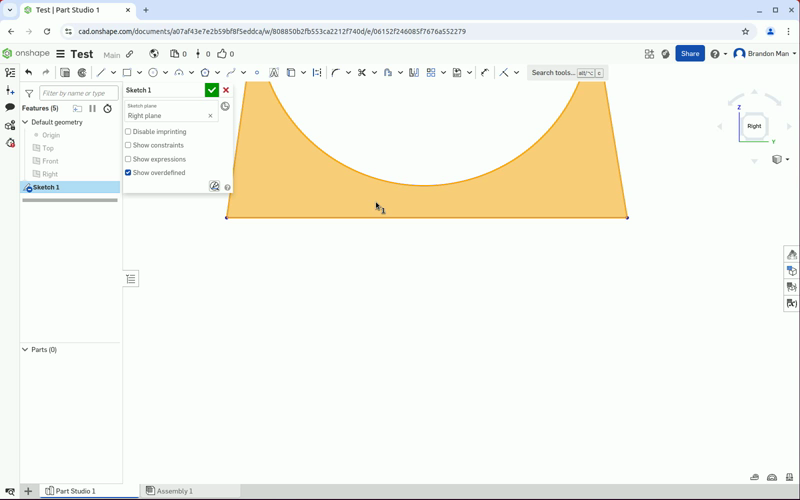
scroll(-6)
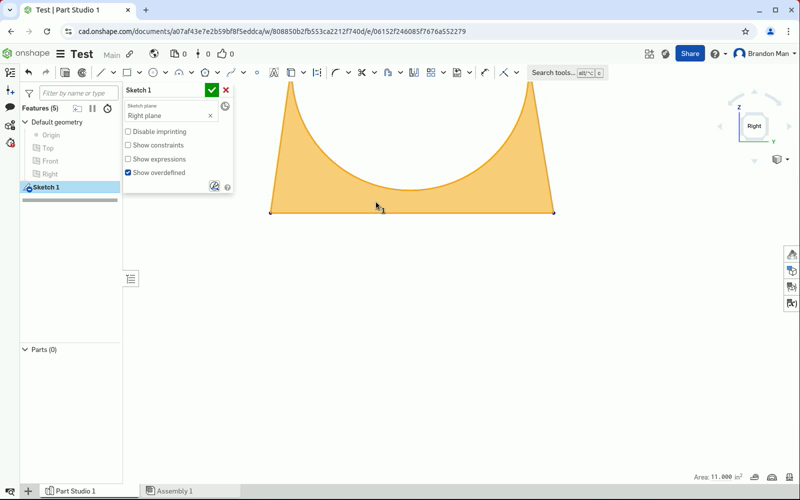
scroll(-6)
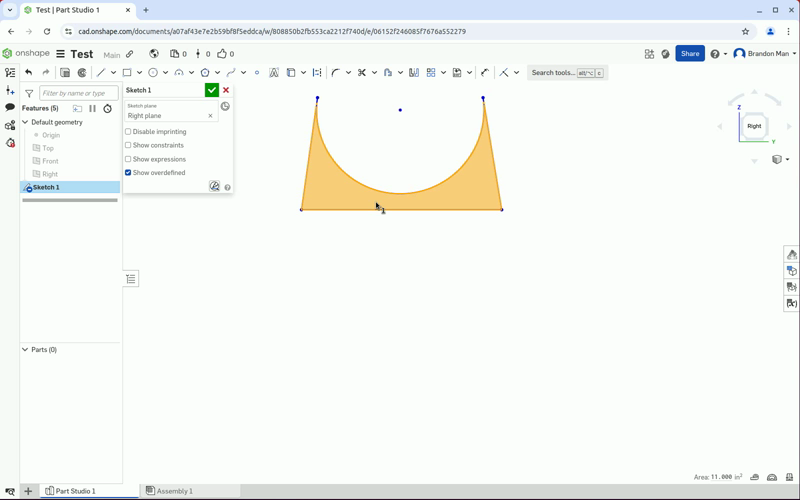
scroll(-6)
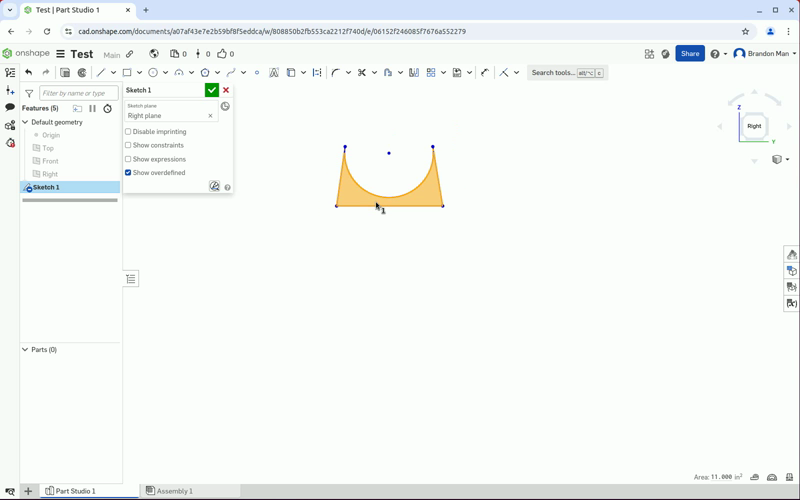
scroll(-6)
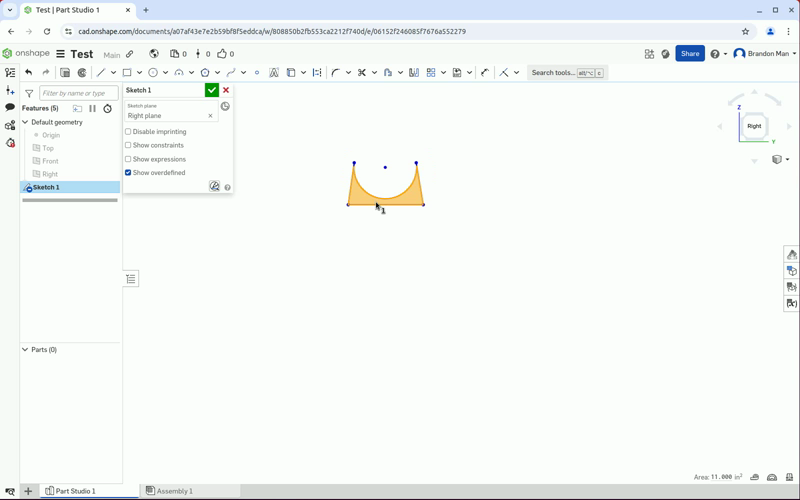
scroll(-6)
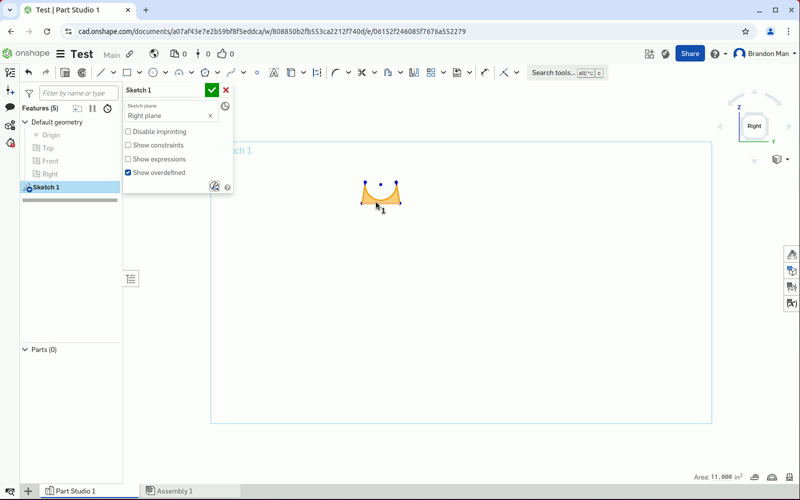
mouse_move(73, 352)
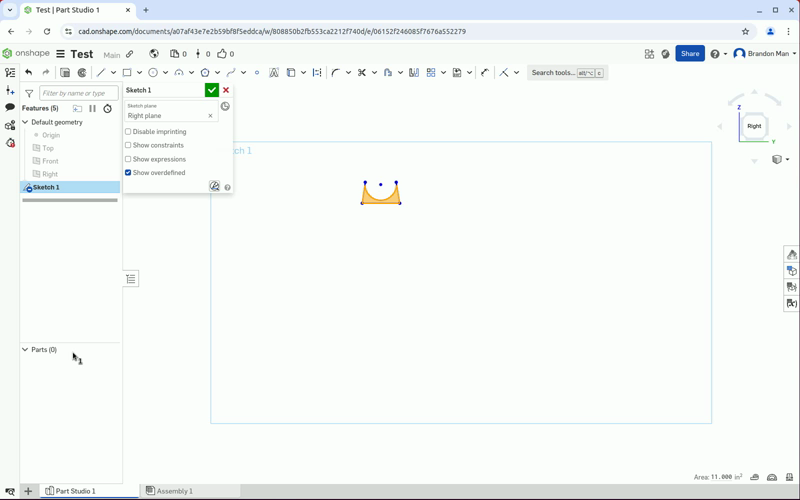
key(shift+y)
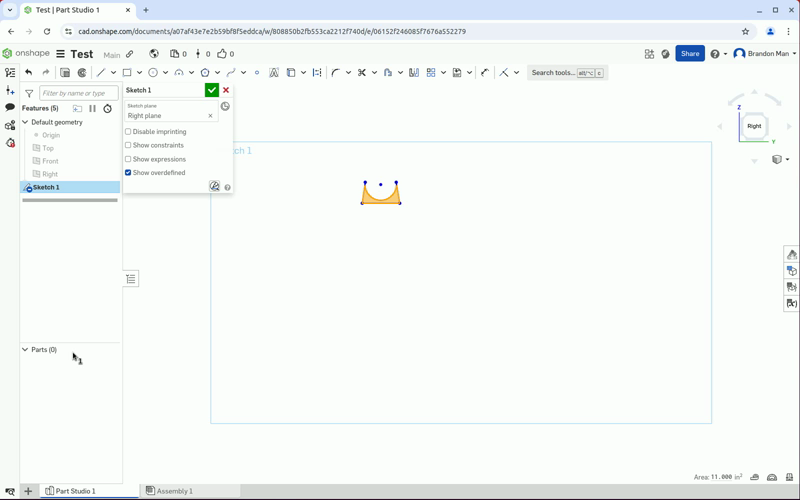
key(shift+e)
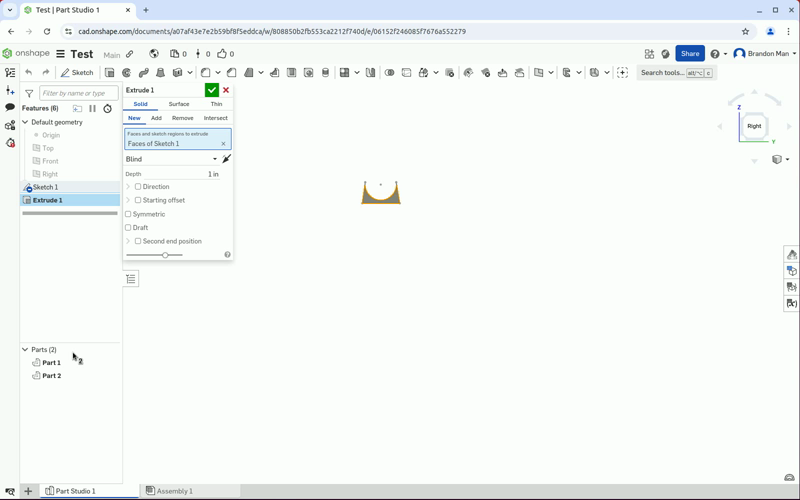
mouse_move(143, 106)
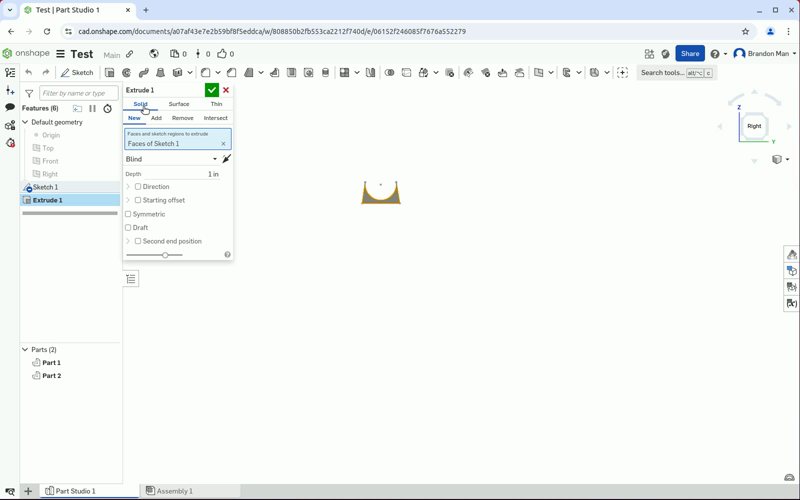
click(143, 106)
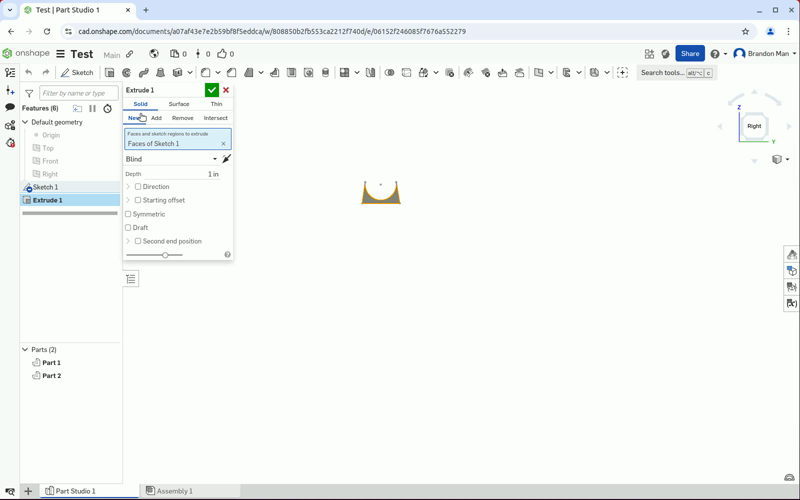
mouse_move(137, 120)
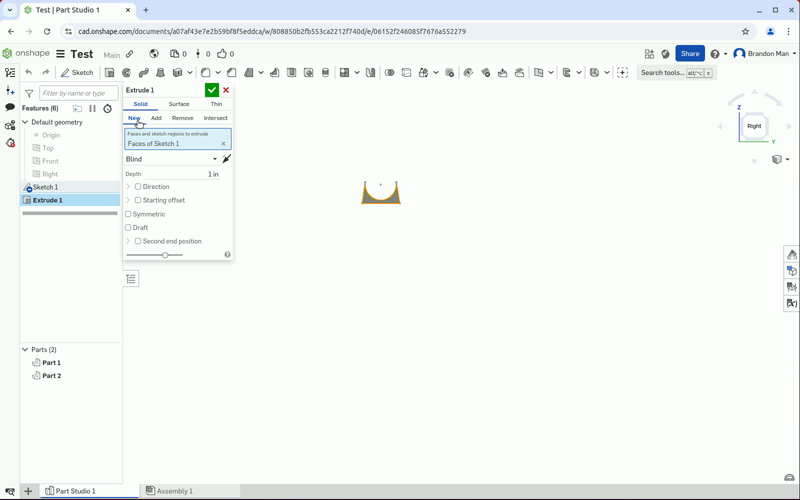
click(137, 120)
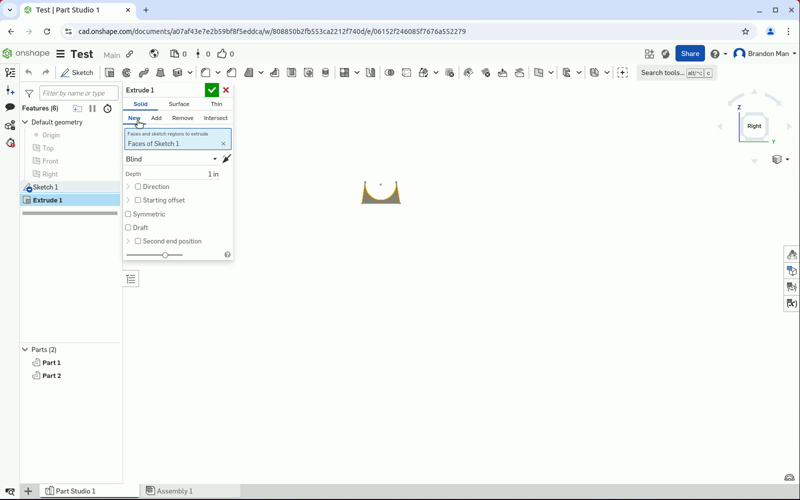
key(tab, 4)
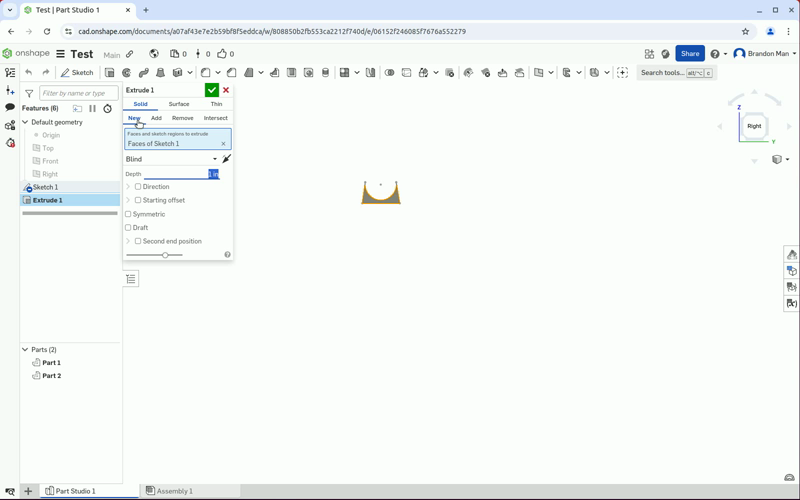
text(2.407)
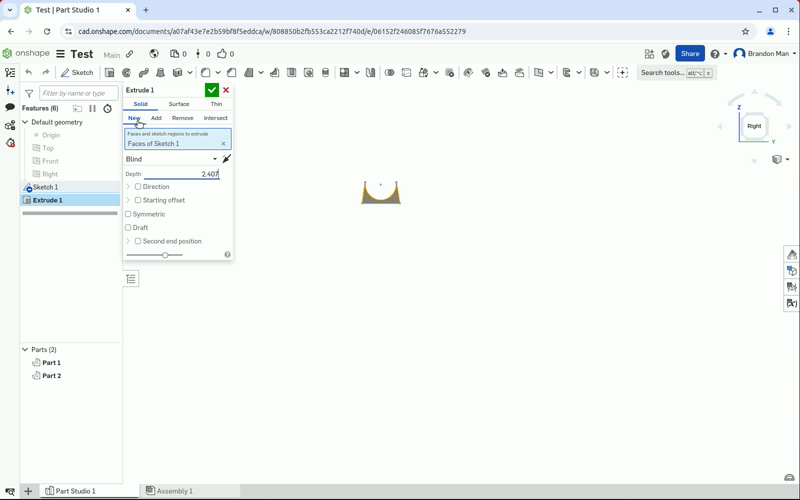
key(enter)
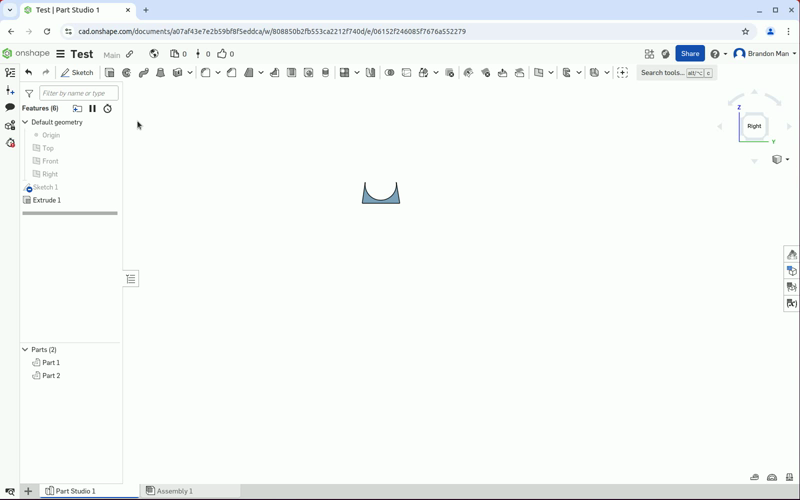
key(shift+h)
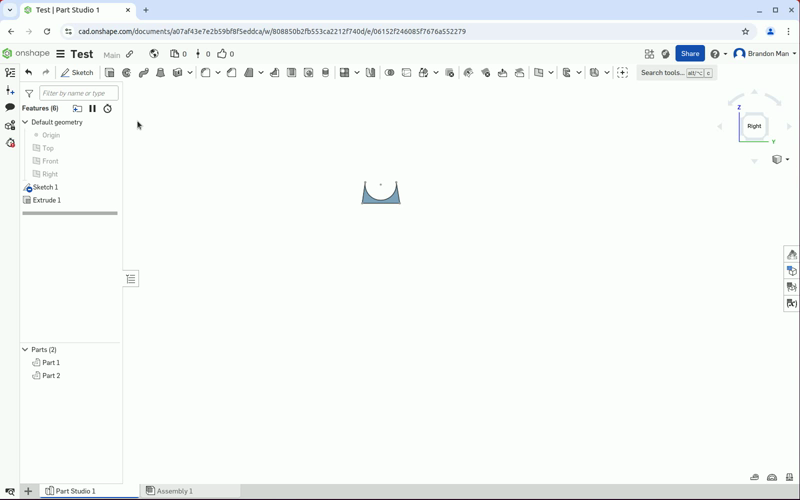
key(shift+h)
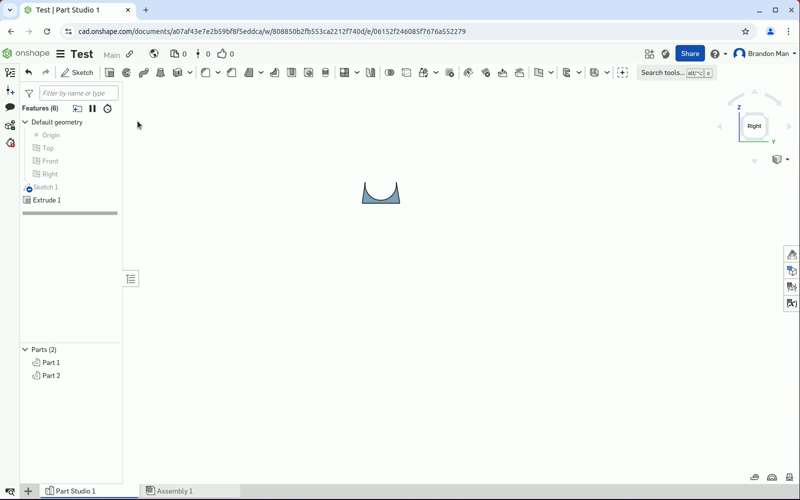
mouse_move(73, 189)
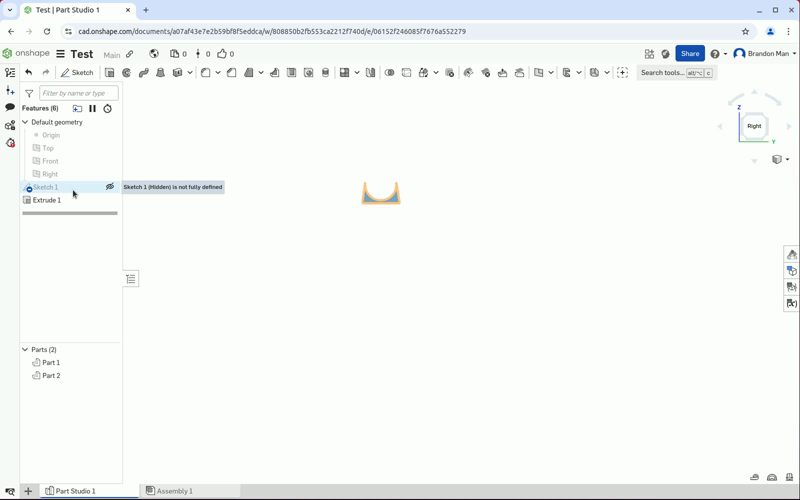
click(73, 189)
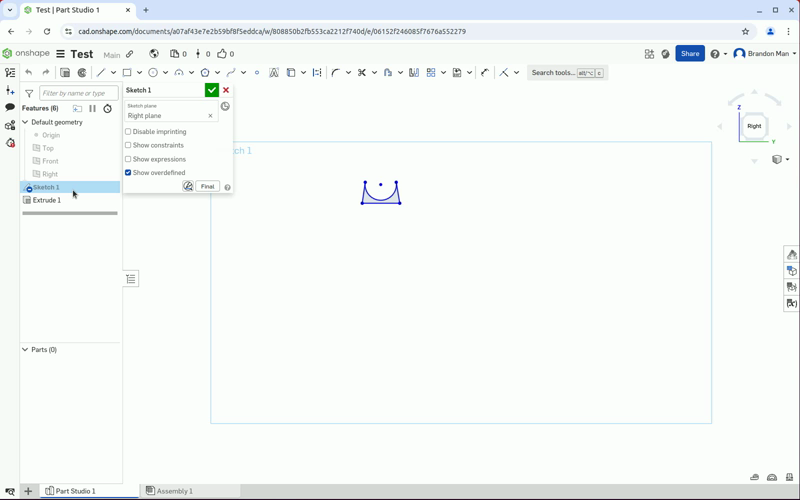
mouse_move(229, 92)
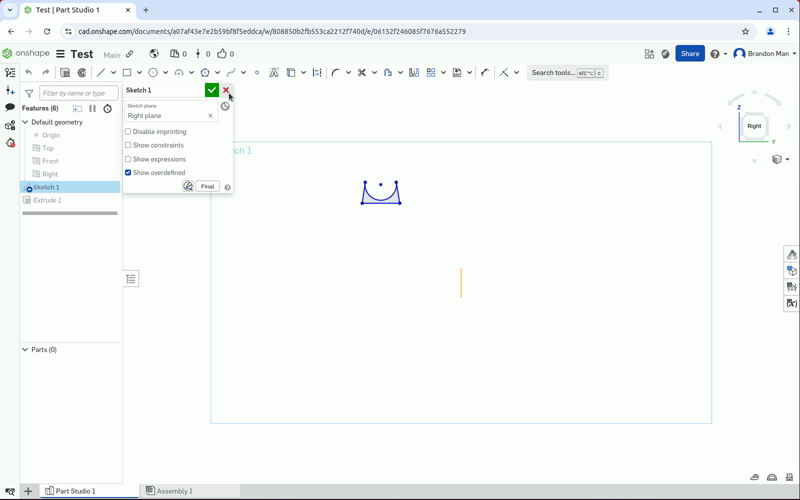
click(229, 92)
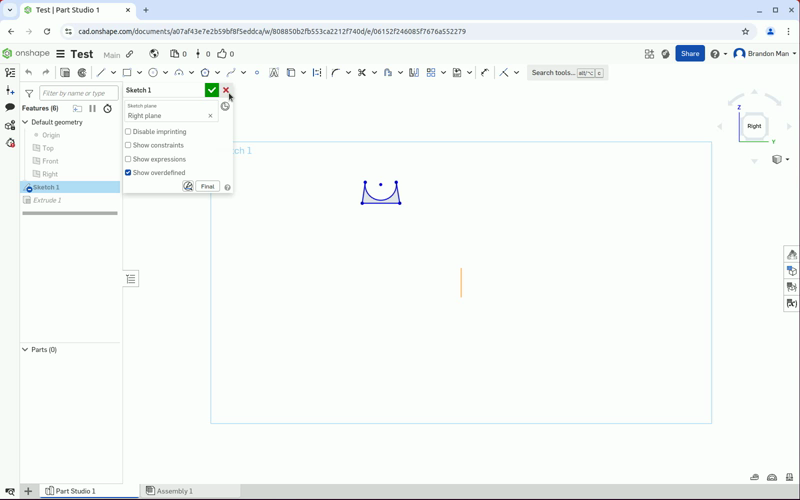
key(shift+s)
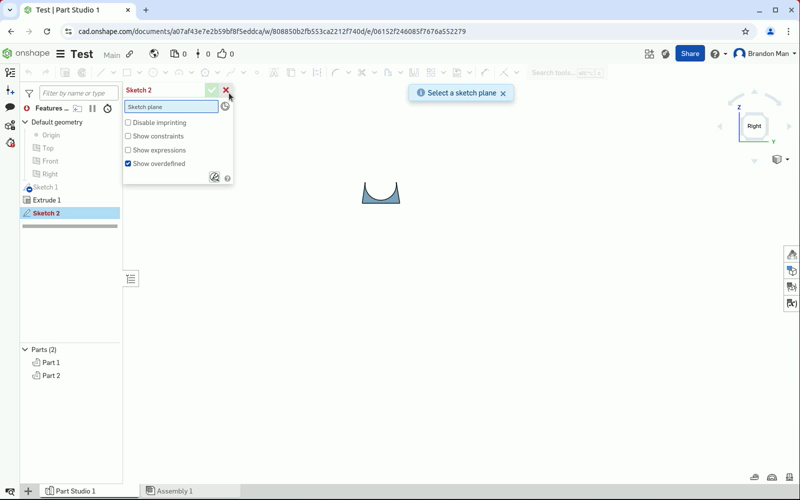
mouse_move(73, 176)
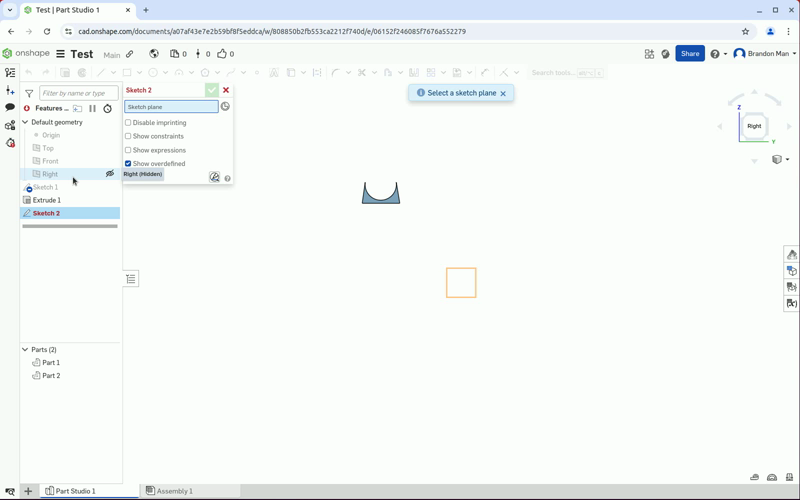
click(73, 176)
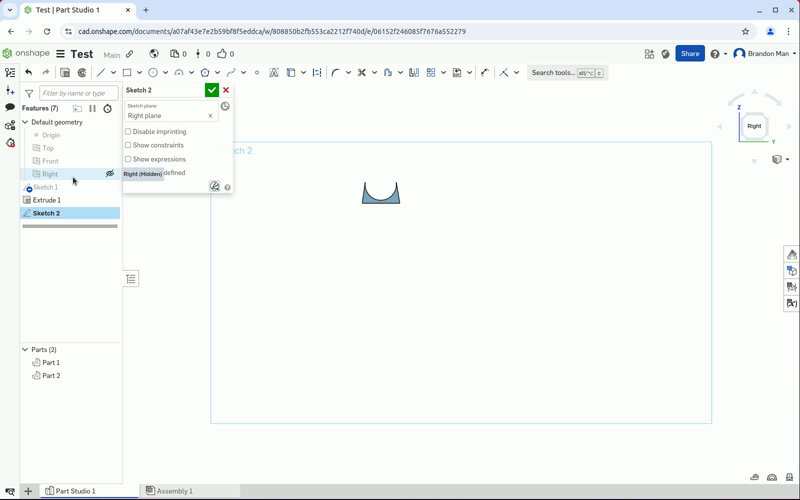
mouse_move(73, 352)
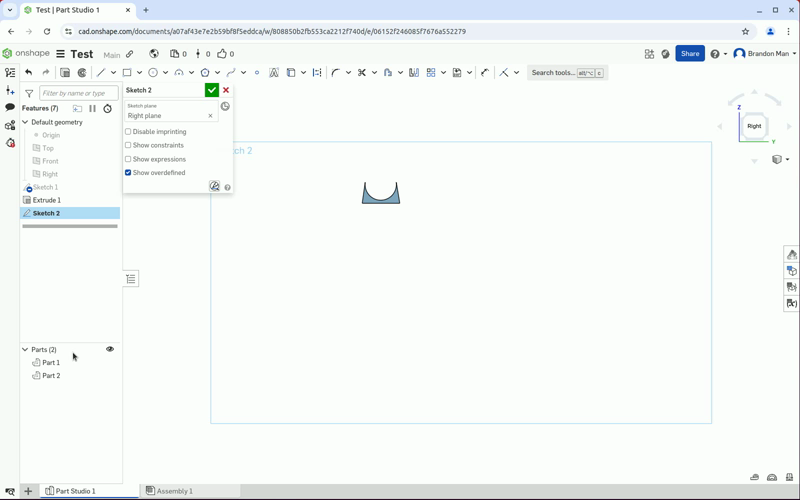
key(y)
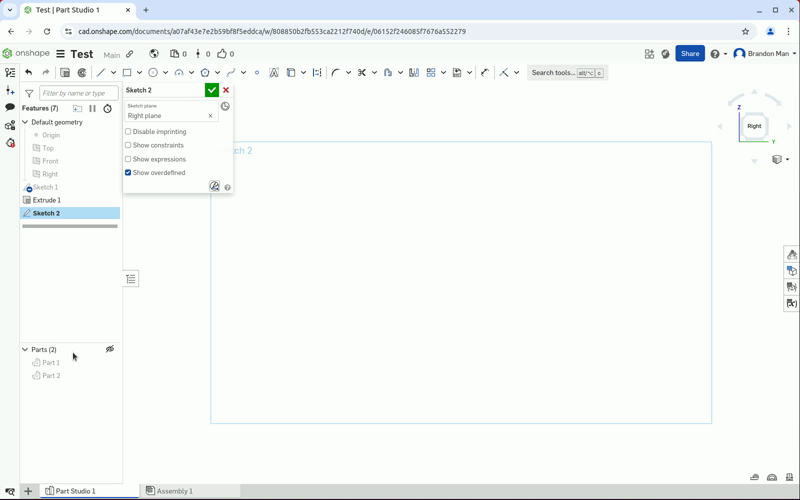
key(c)
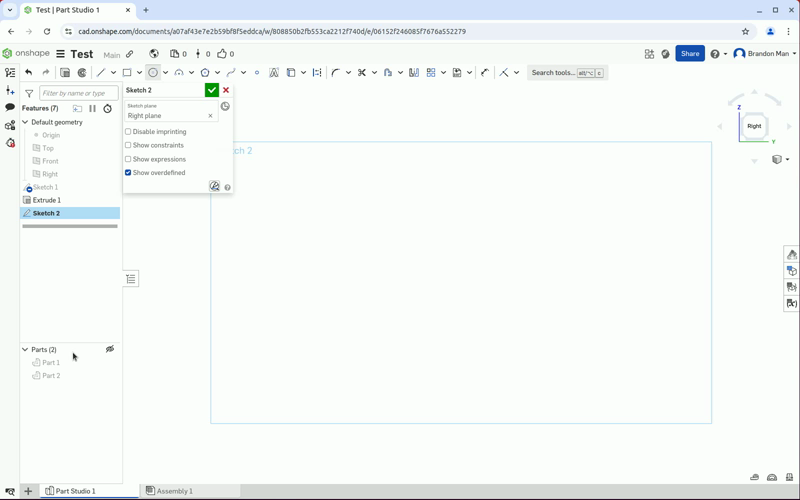
key_down(shift)
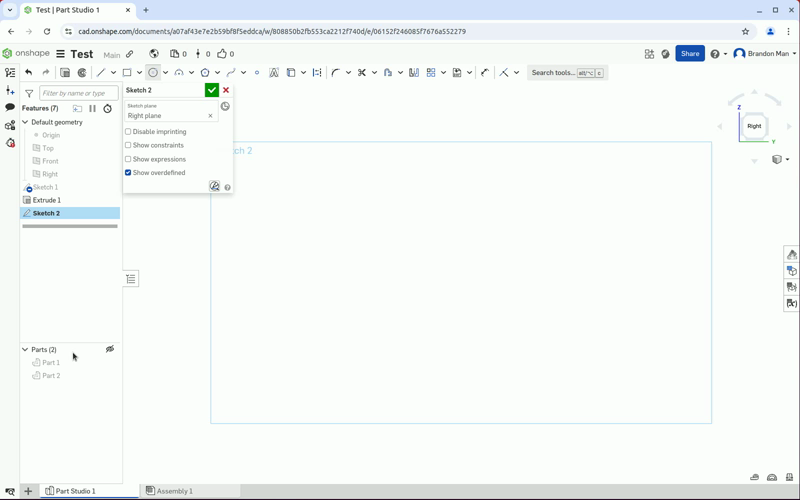
mouse_move(381, 185)
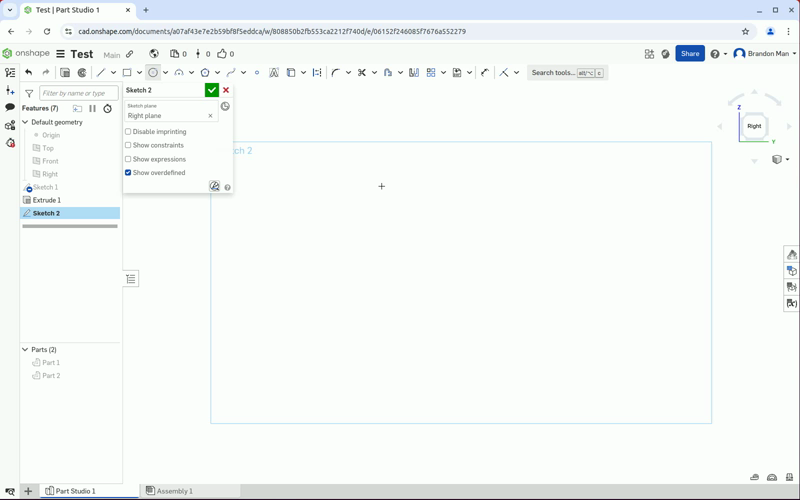
click(381, 185)
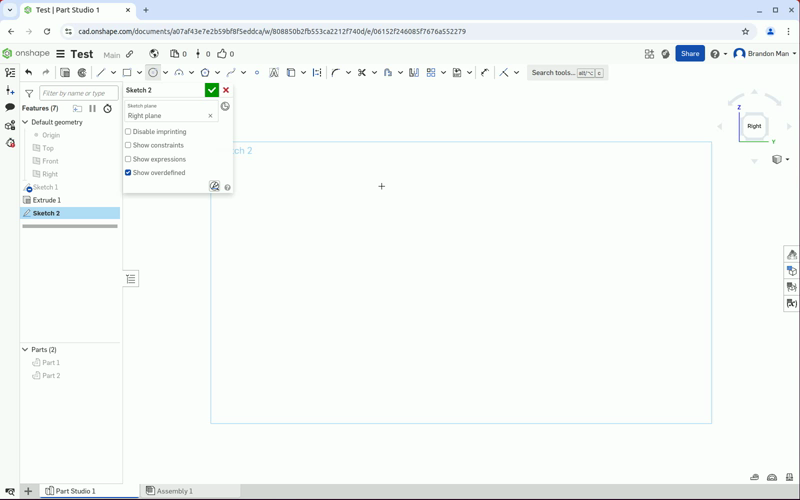
key_up(shift)
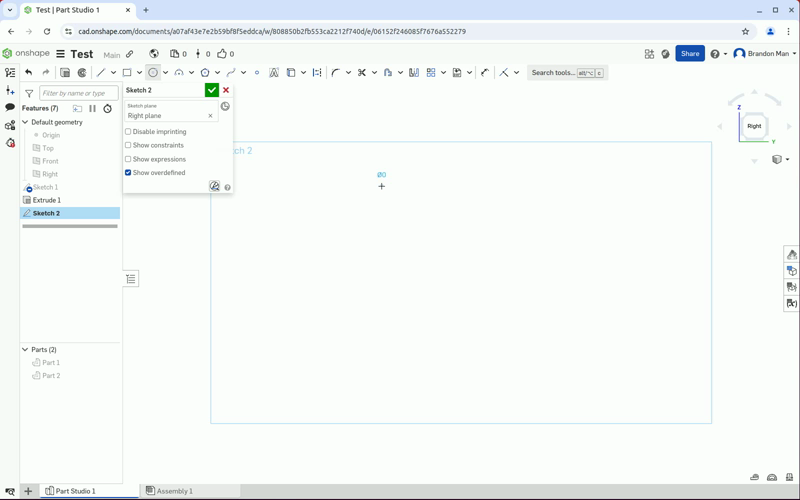
mouse_move(397, 185)
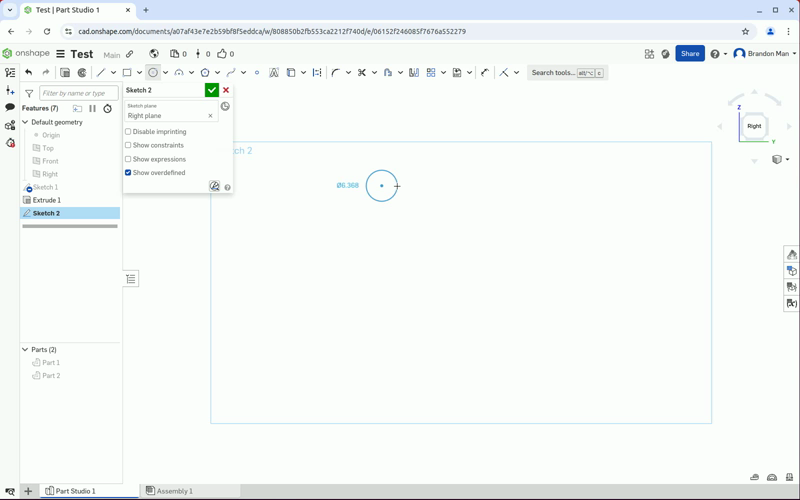
click(397, 185)
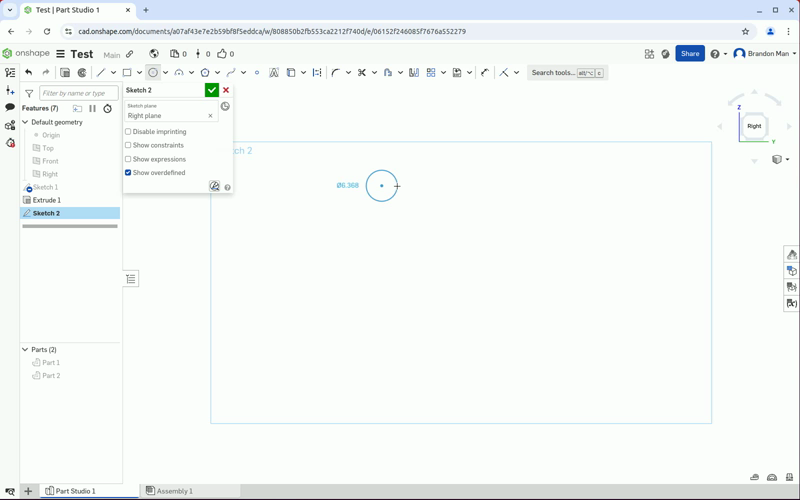
key(esc)
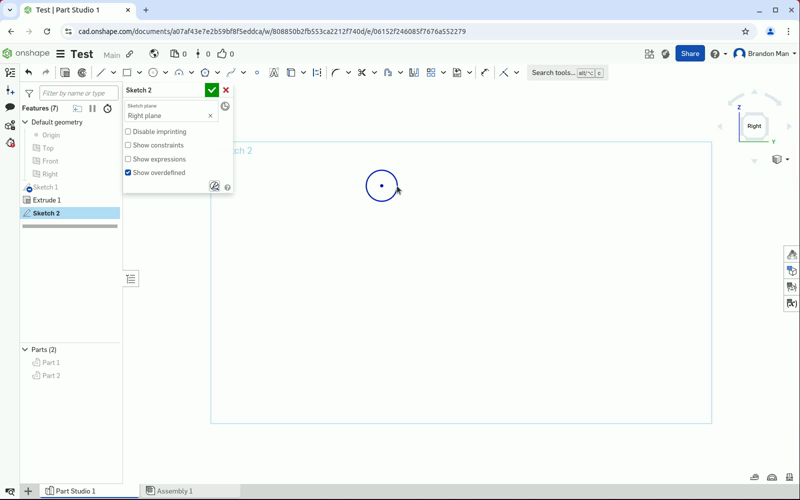
key(c)
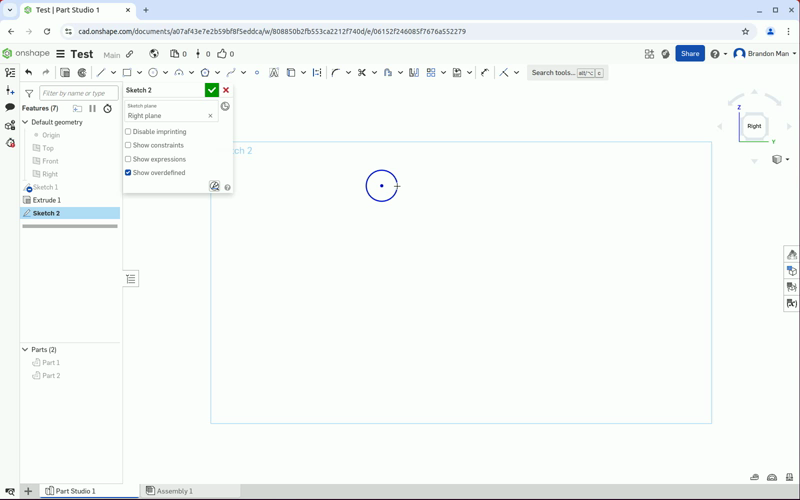
key_down(shift)
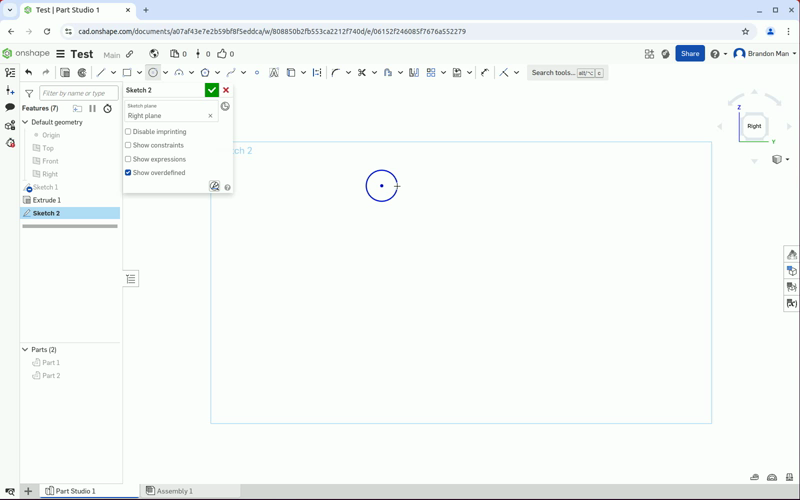
mouse_move(381, 185)
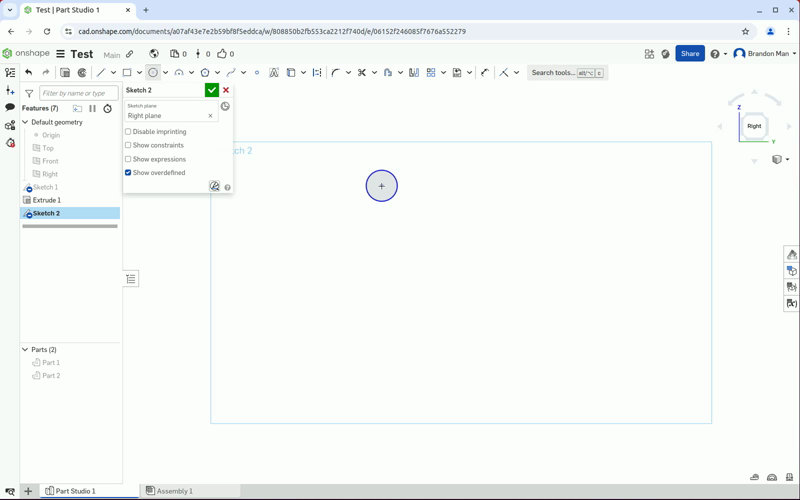
click(381, 185)
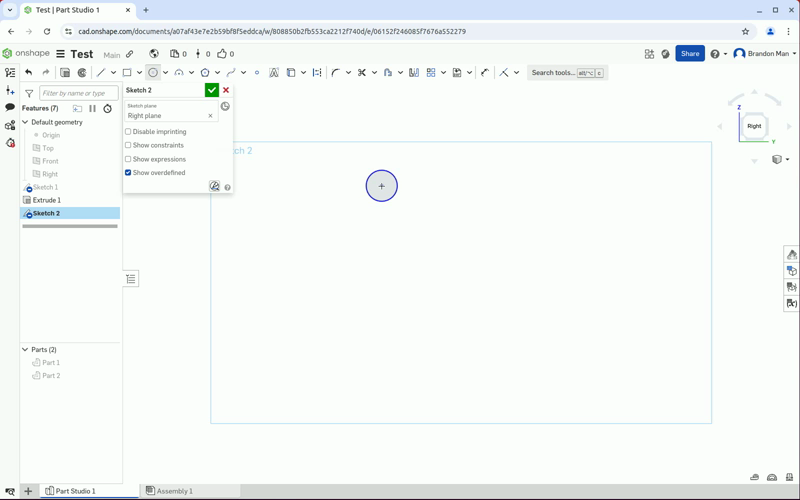
key_up(shift)
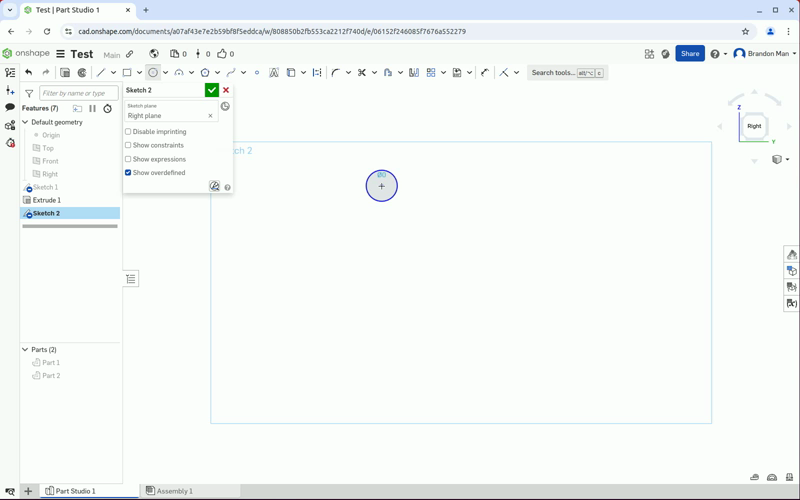
mouse_move(391, 185)
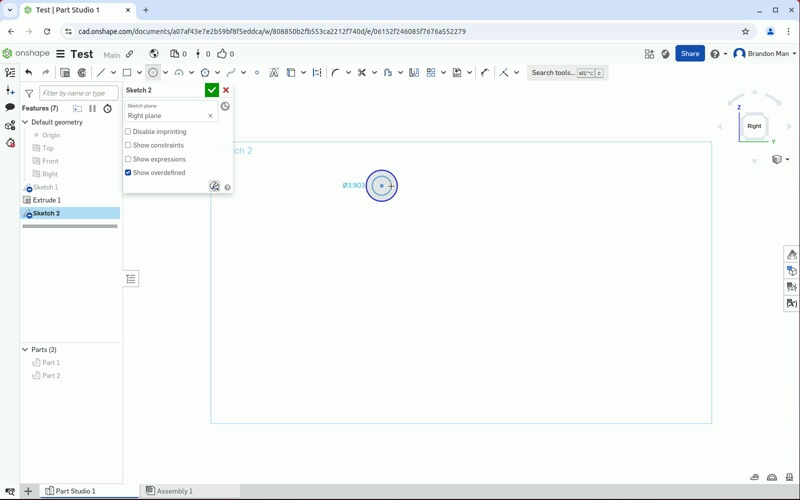
click(391, 185)
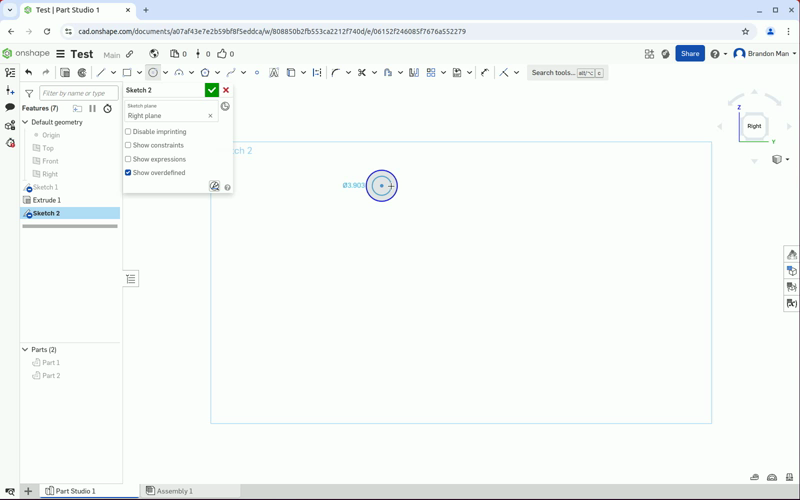
key(esc)
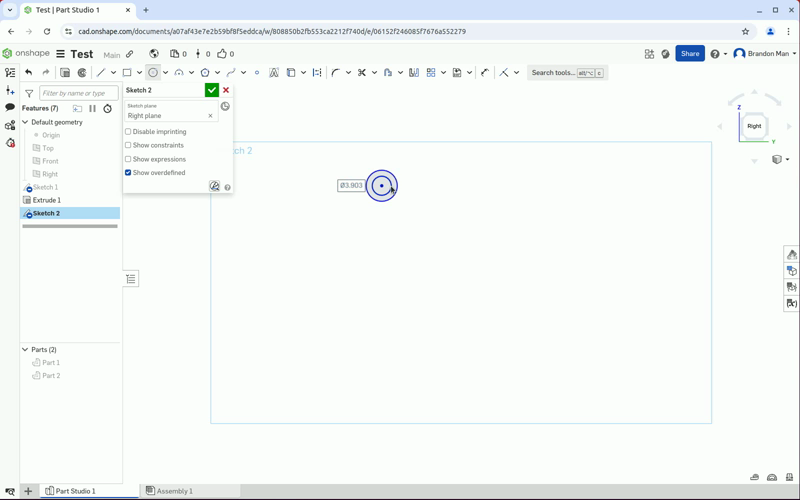
mouse_move(389, 176)
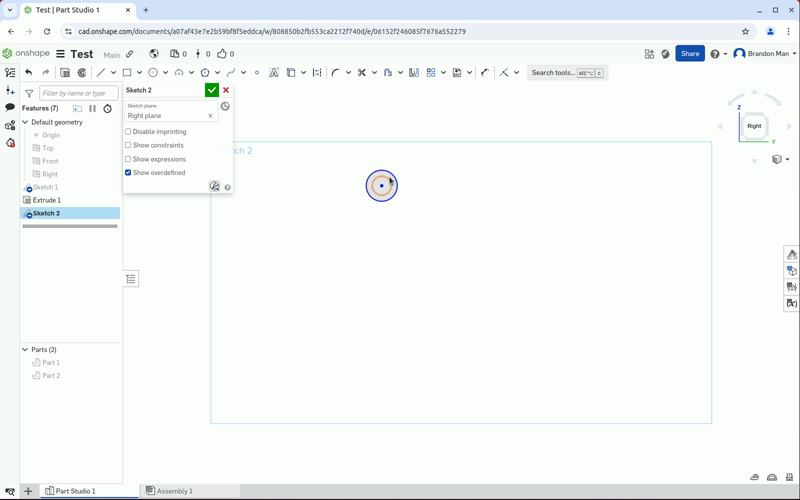
scroll(6)
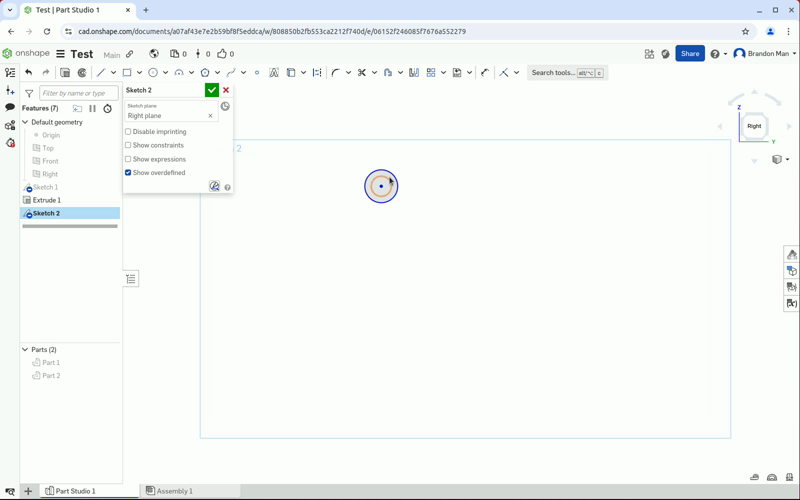
scroll(6)
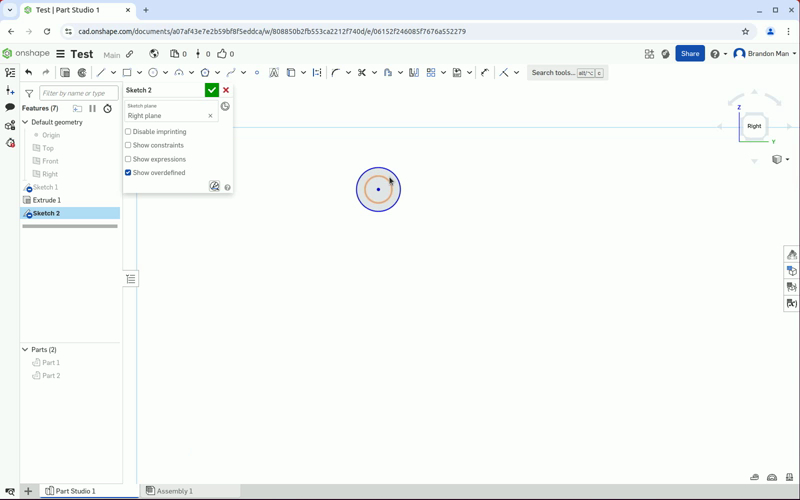
scroll(6)
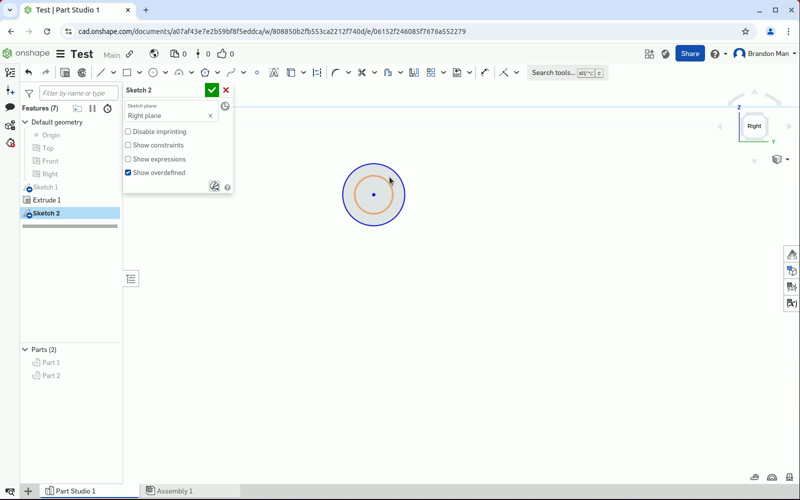
scroll(6)
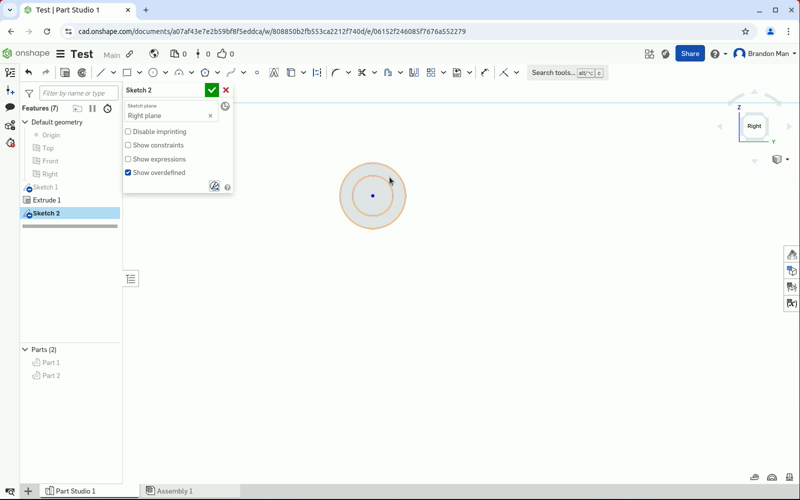
scroll(6)
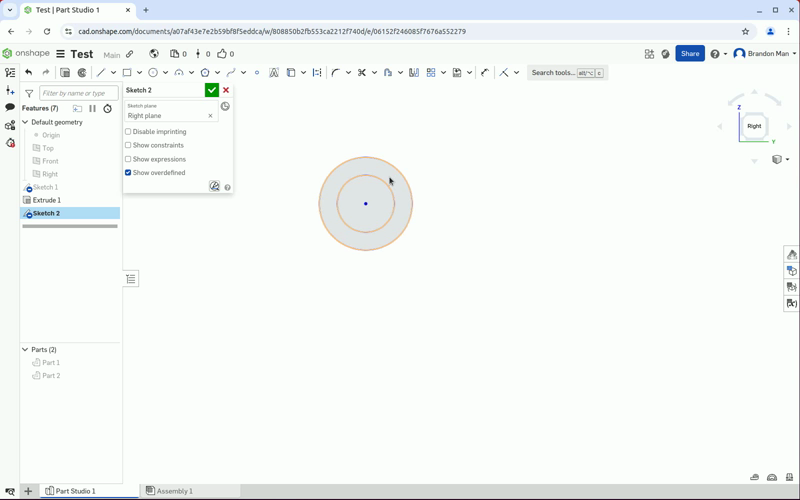
scroll(6)
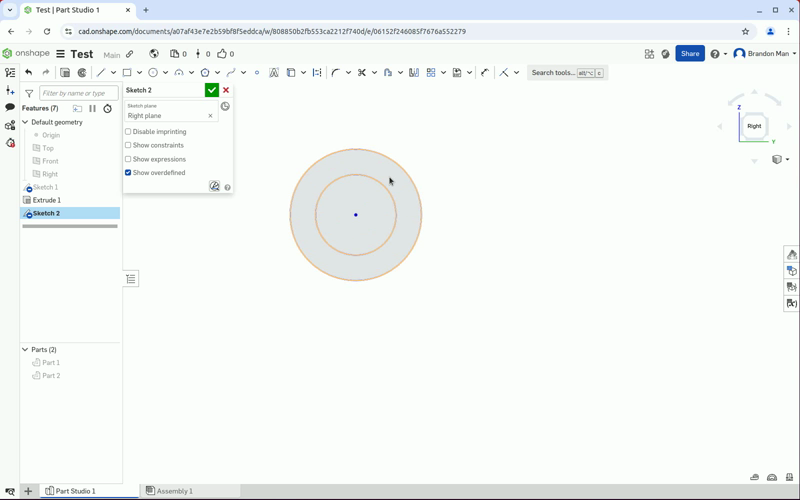
scroll(6)
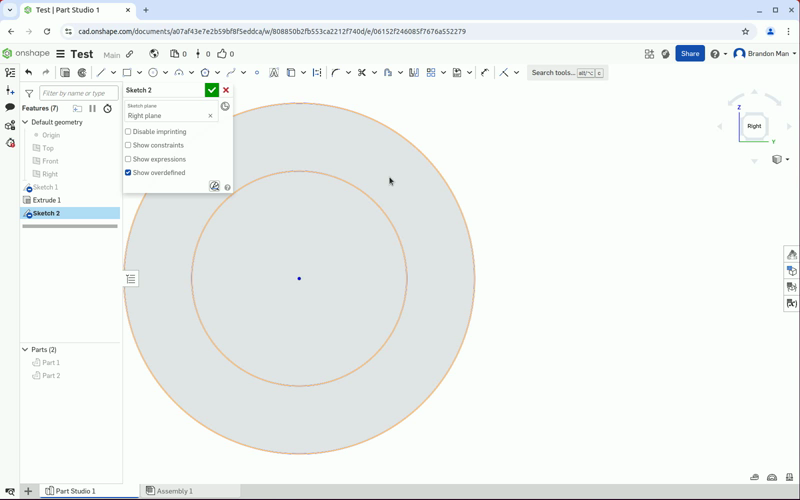
click(389, 176)
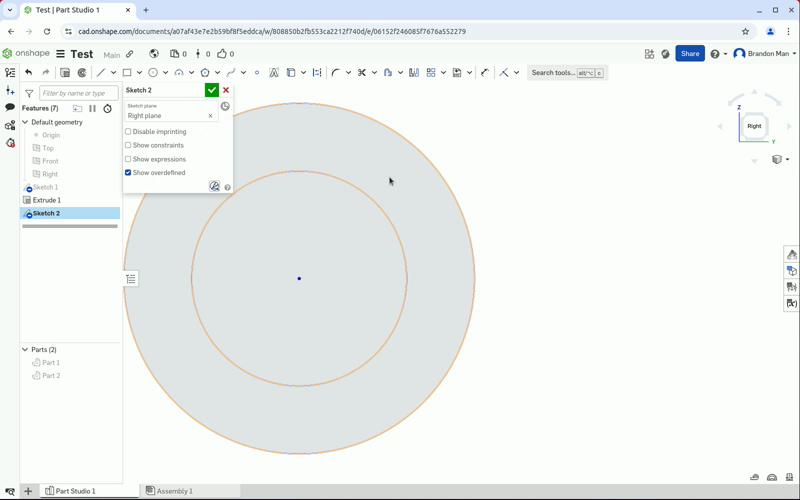
scroll(-6)
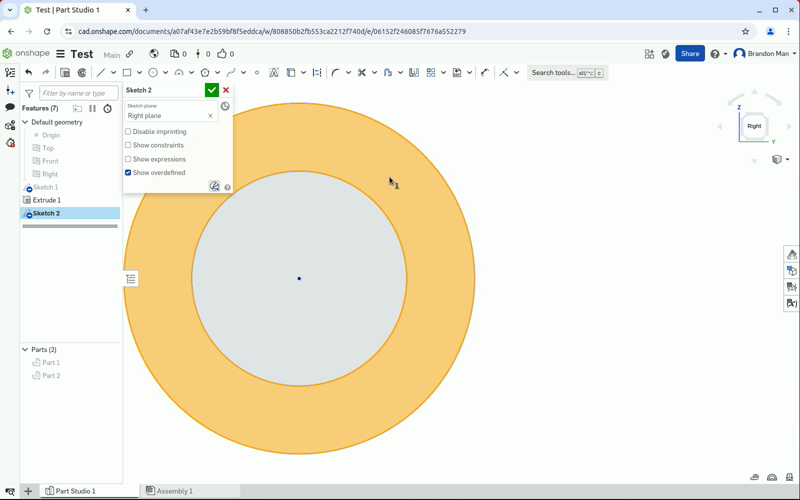
scroll(-6)
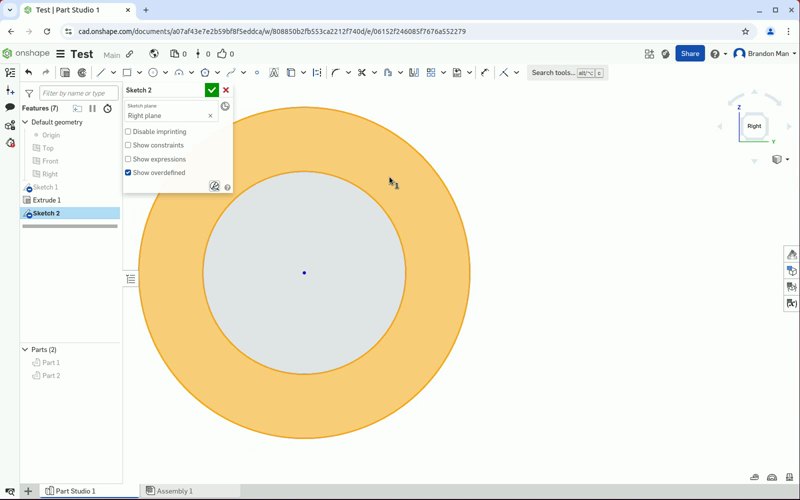
scroll(-6)
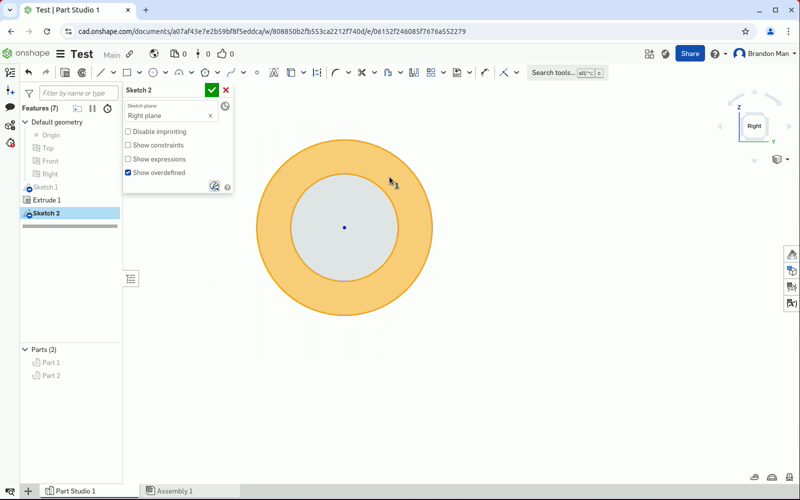
scroll(-6)
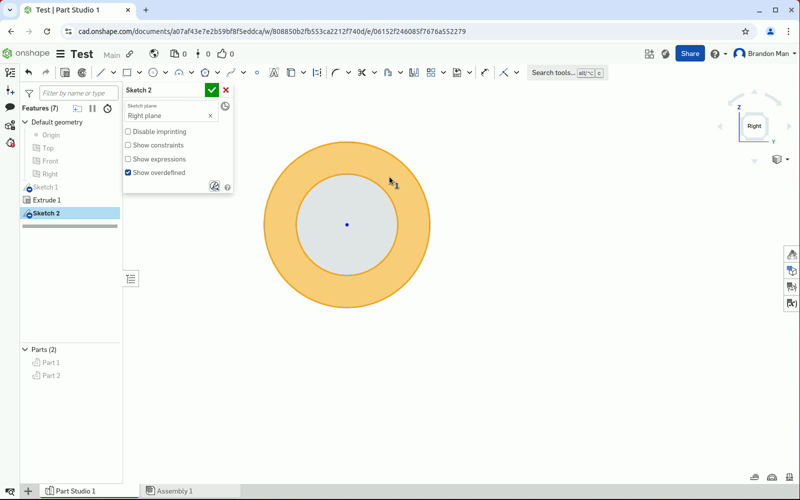
scroll(-6)
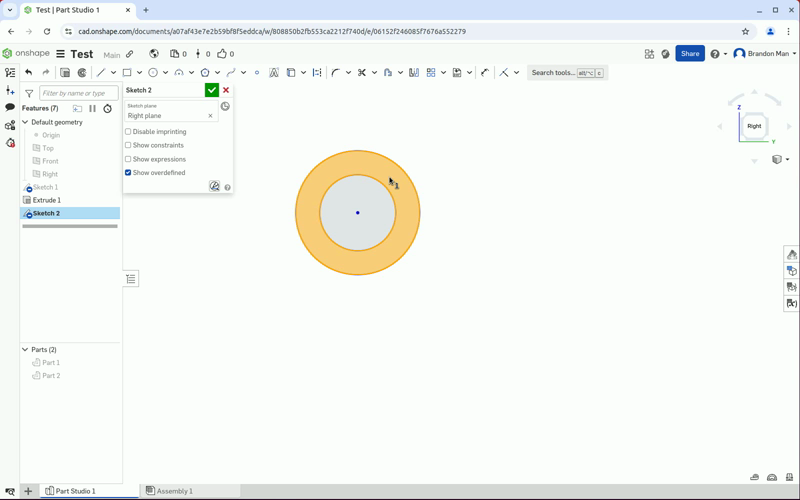
scroll(-6)
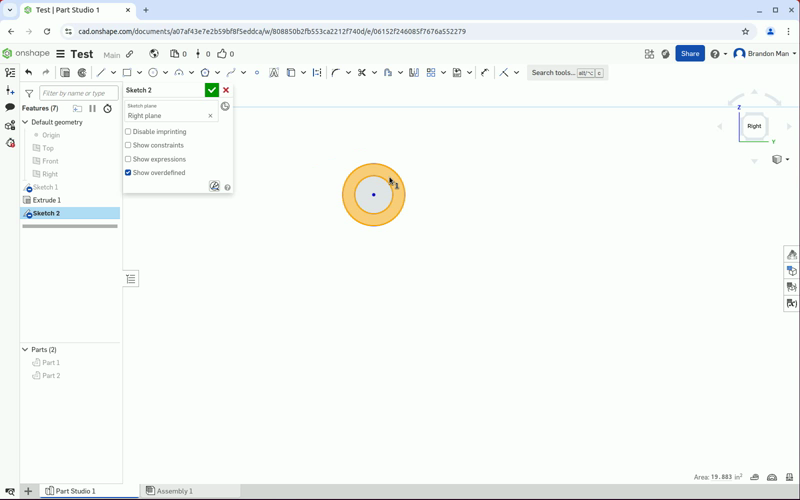
scroll(-6)
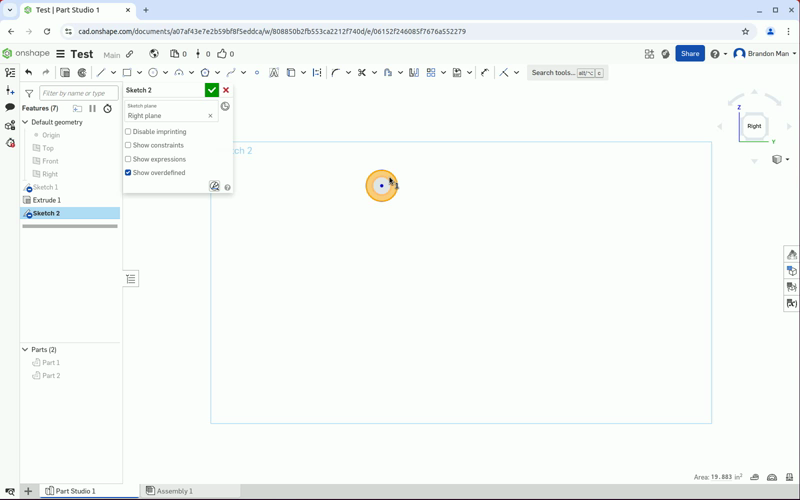
mouse_move(73, 352)
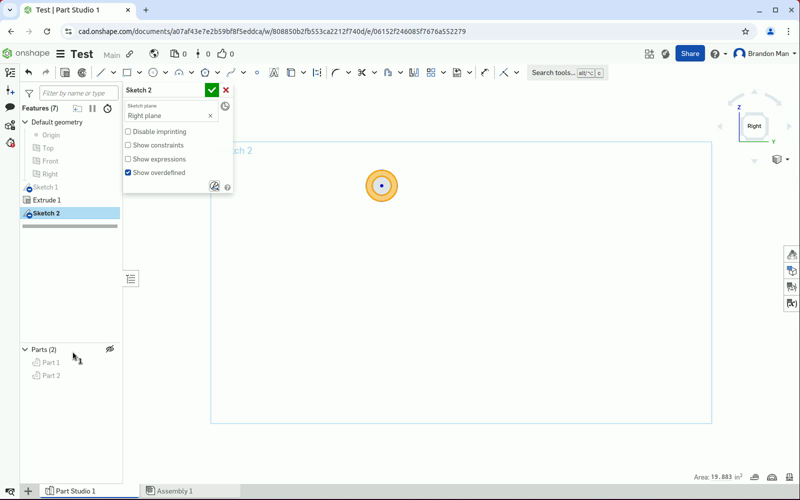
key(shift+y)
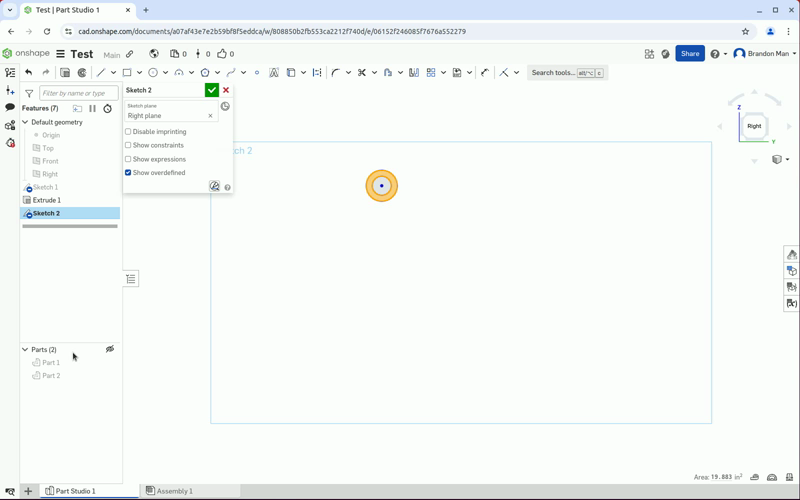
key(shift+e)
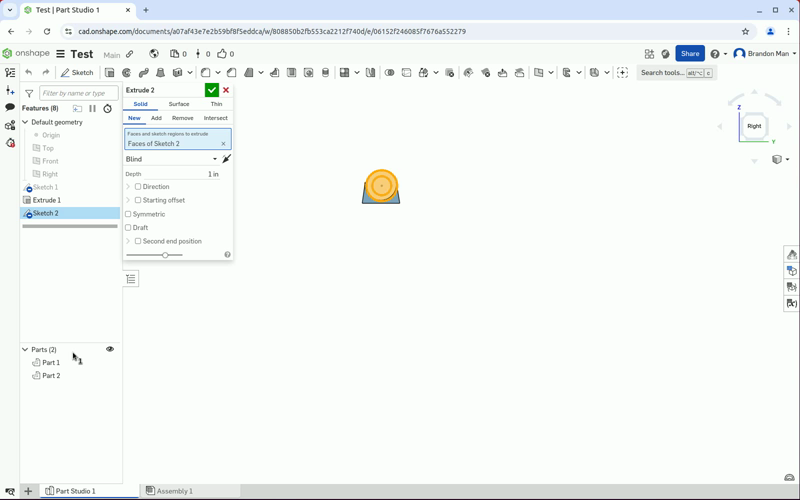
mouse_move(143, 106)
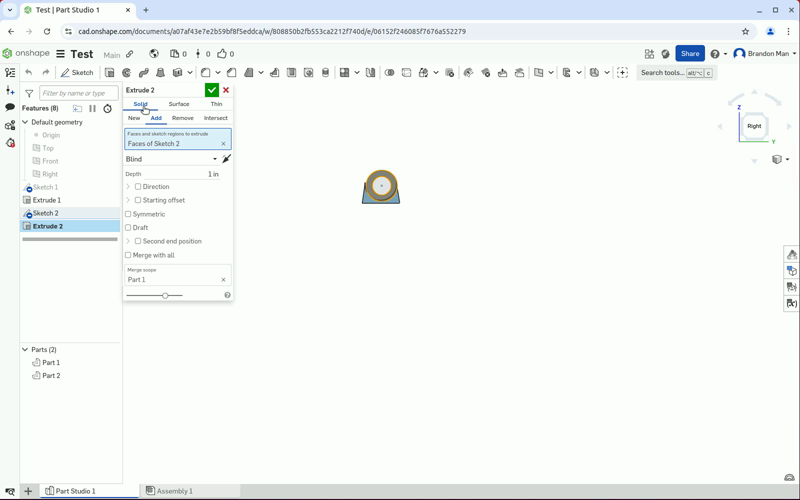
click(143, 106)
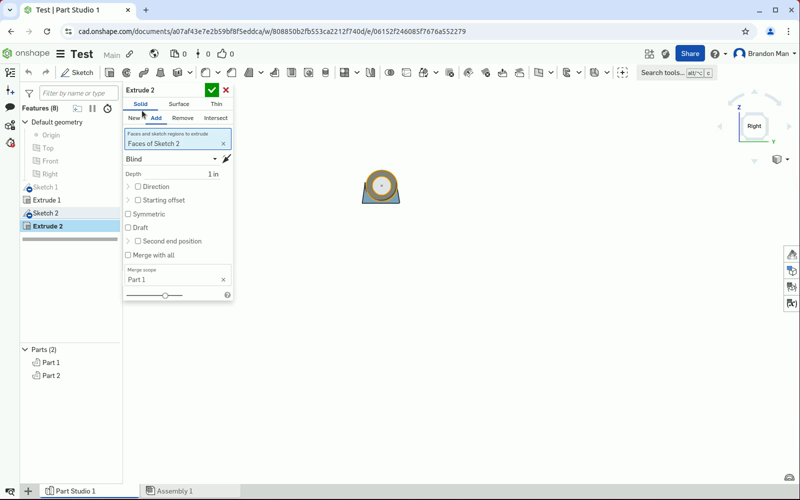
mouse_move(137, 120)
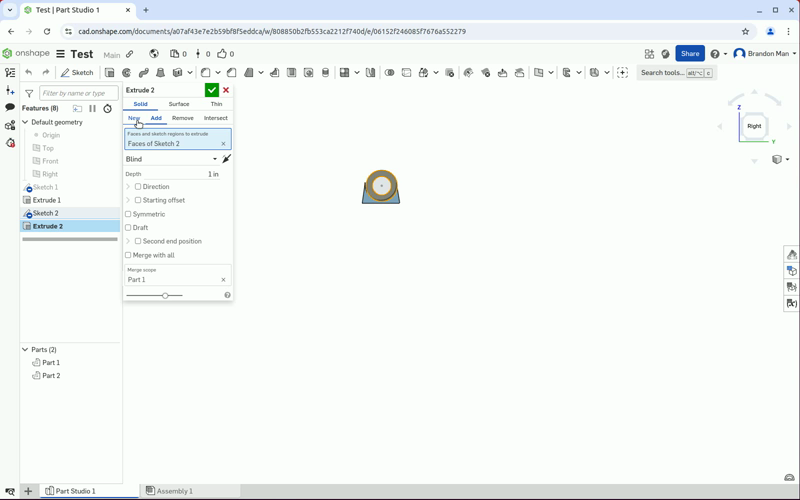
click(137, 120)
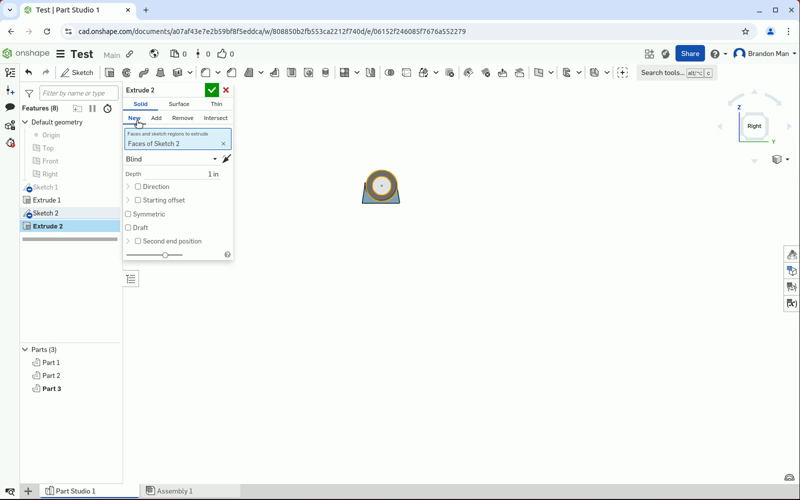
key(tab, 4)
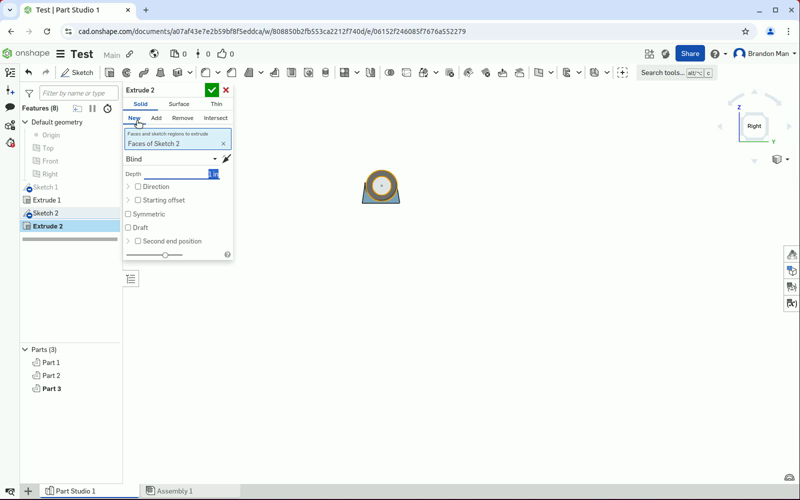
text(2.407)
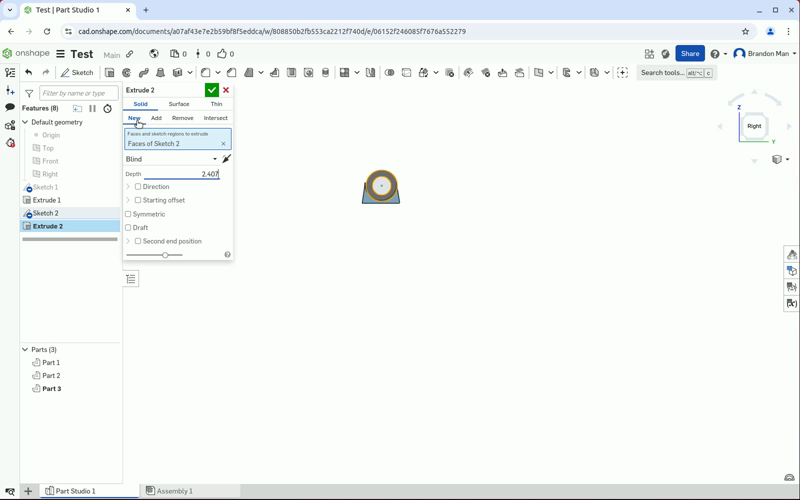
key(enter)
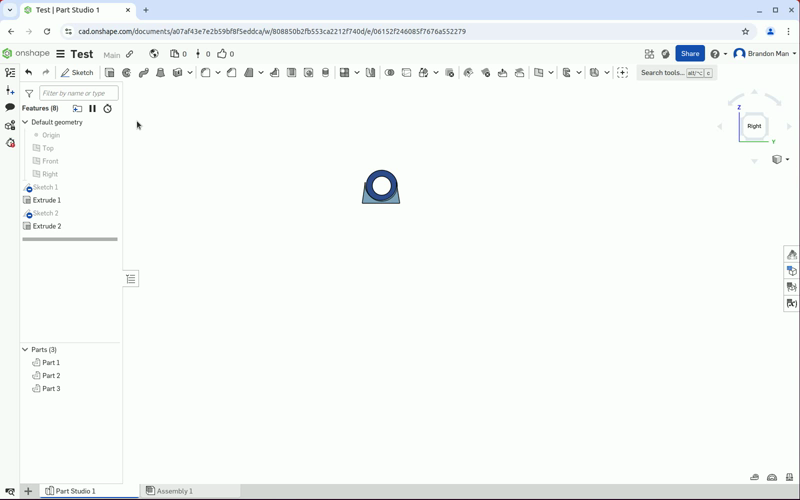
key(shift+h)
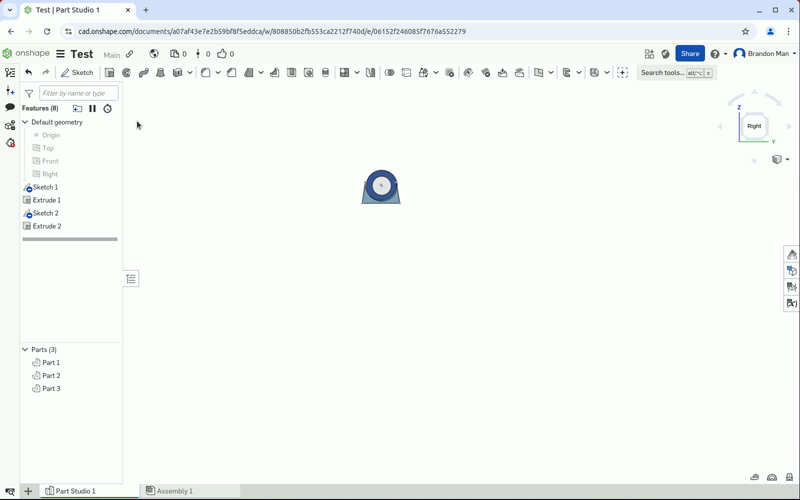
key(shift+h)
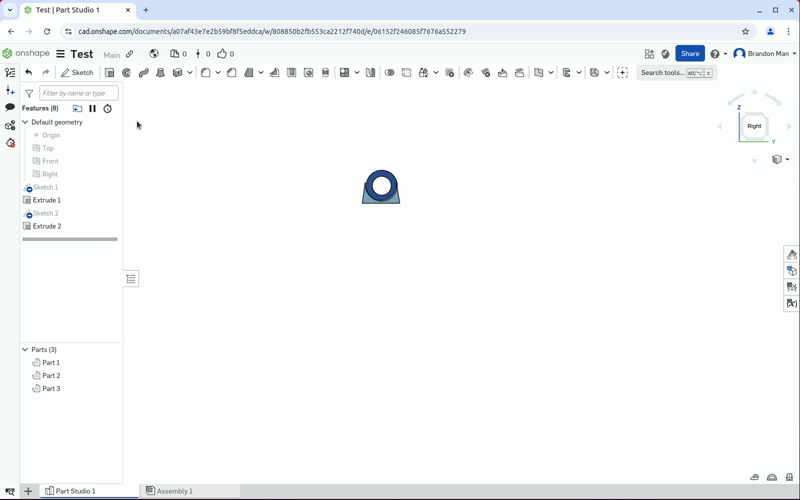
mouse_move(73, 189)
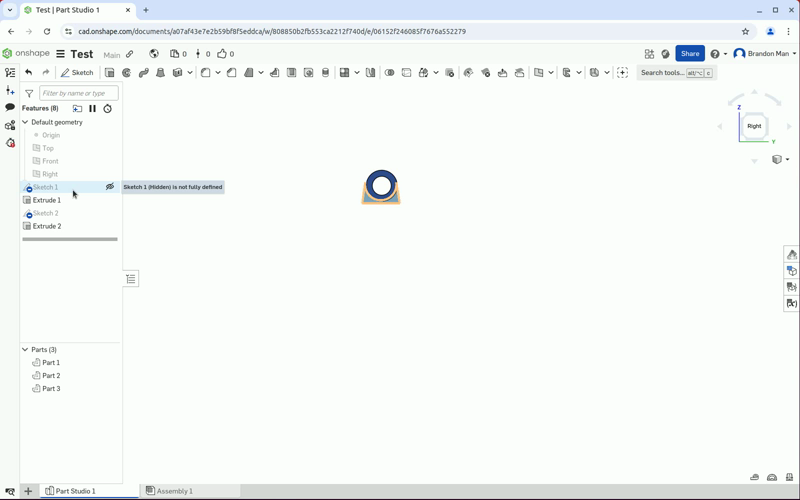
click(73, 189)
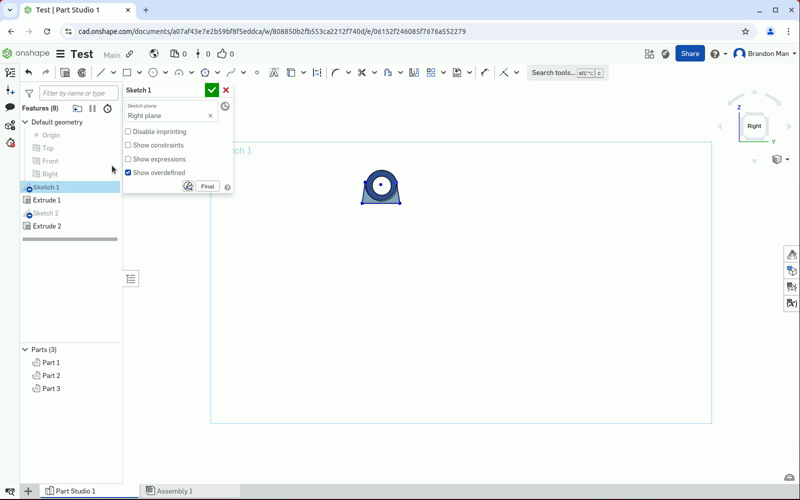
mouse_move(229, 92)
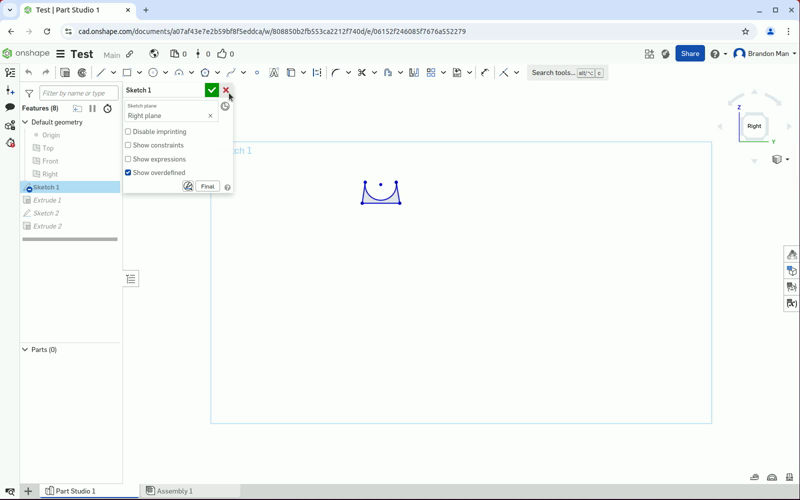
click(229, 92)
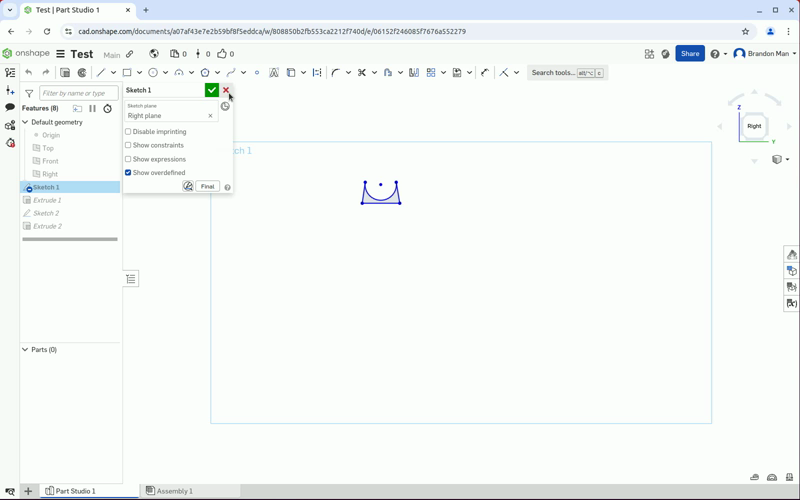
key(shift+s)
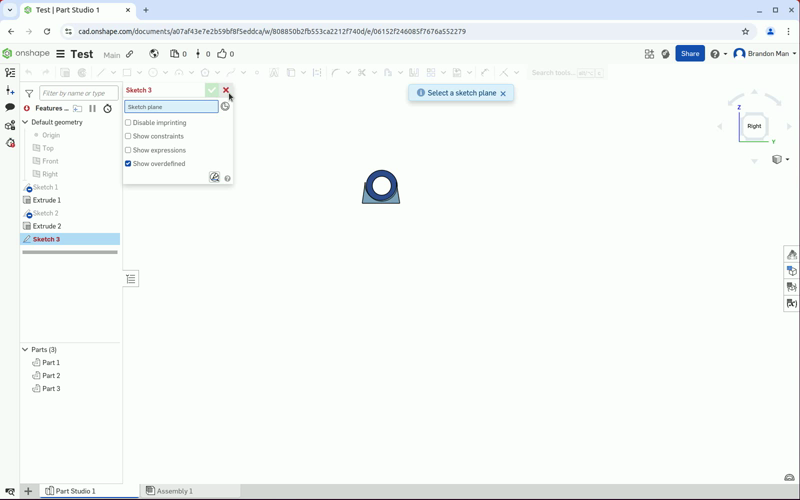
mouse_move(73, 176)
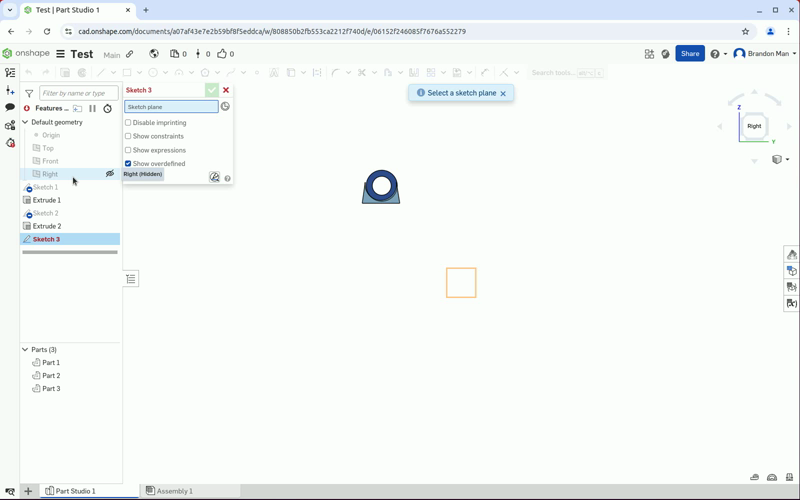
click(73, 176)
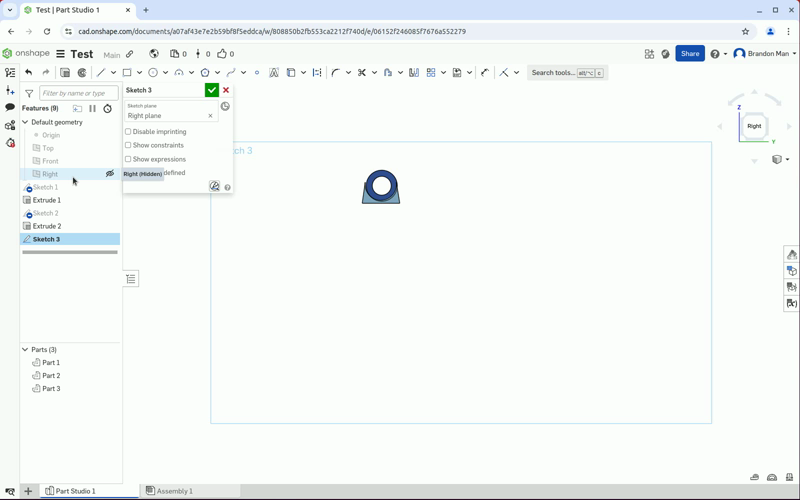
mouse_move(73, 352)
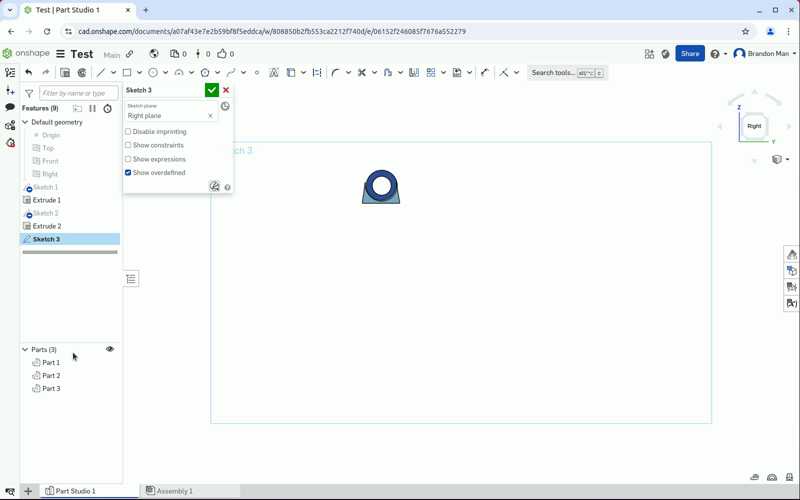
key(y)
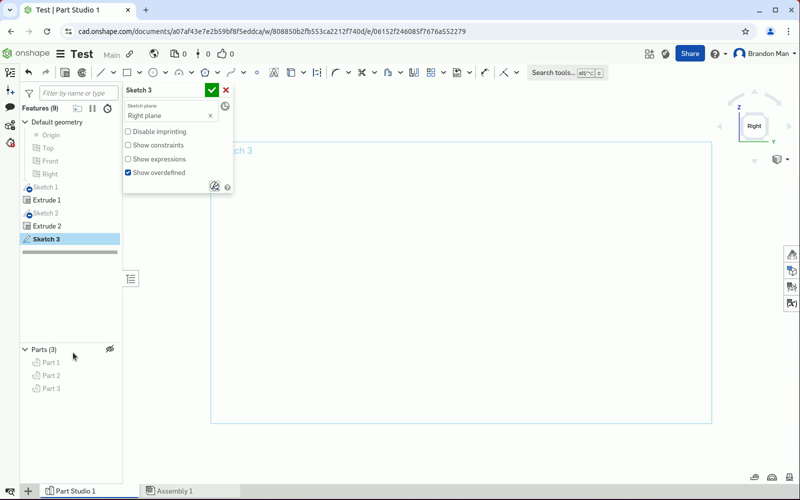
key(c)
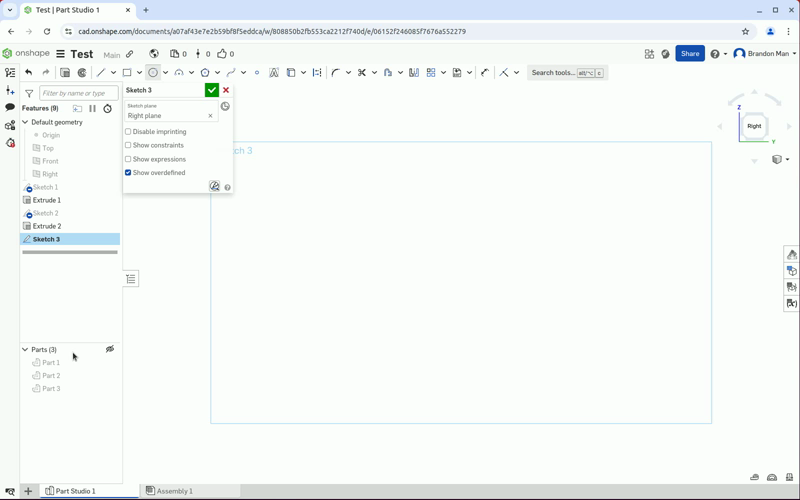
key_down(shift)
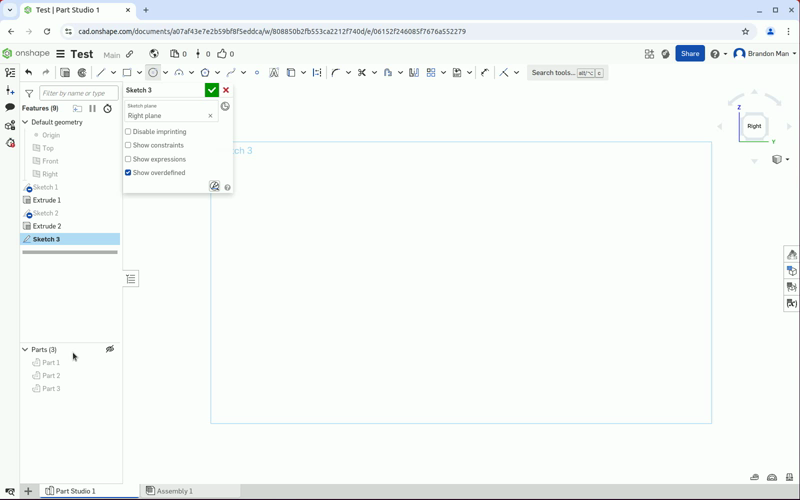
mouse_move(380, 185)
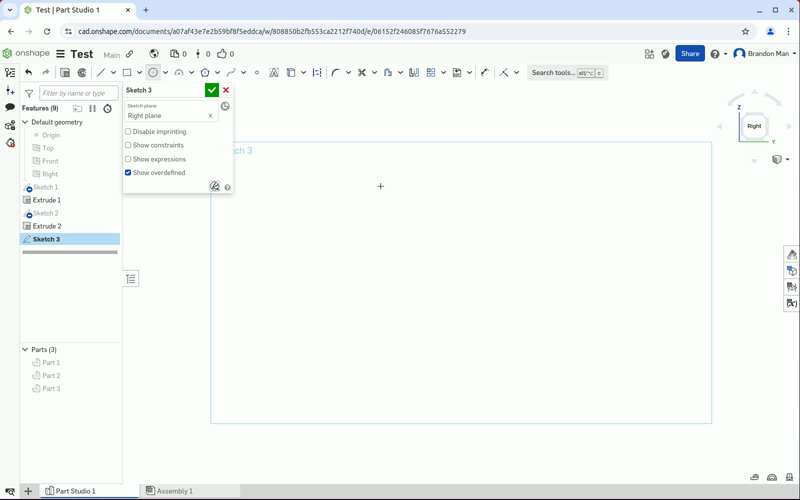
click(380, 185)
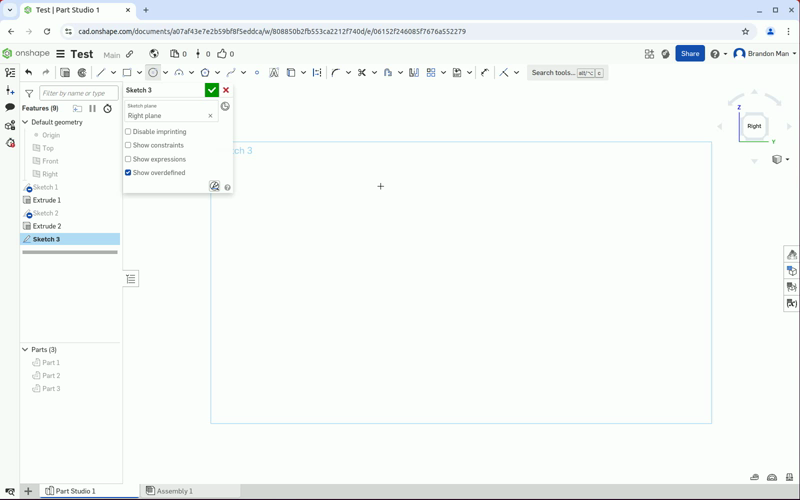
key_up(shift)
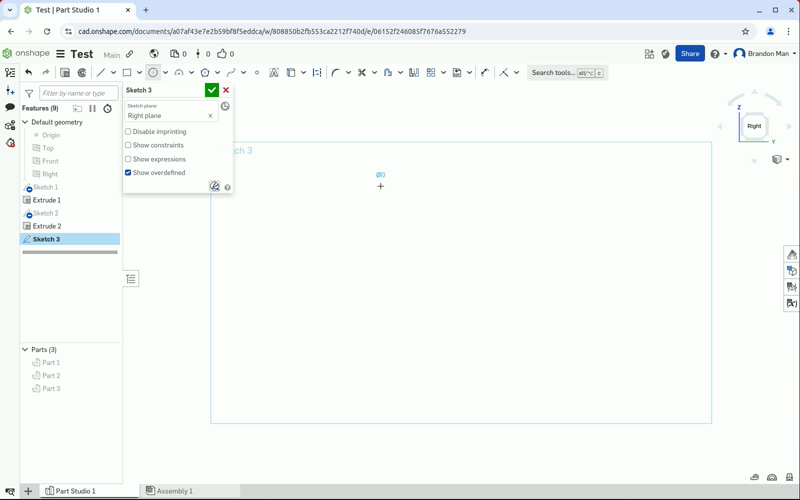
mouse_move(390, 185)
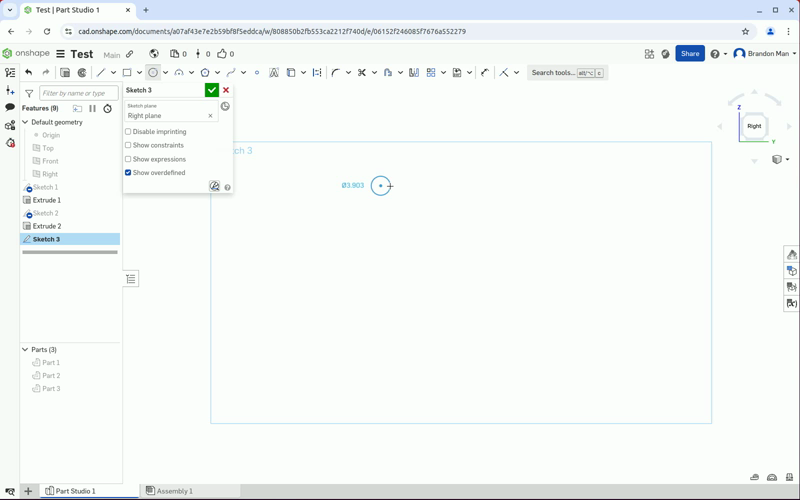
click(390, 185)
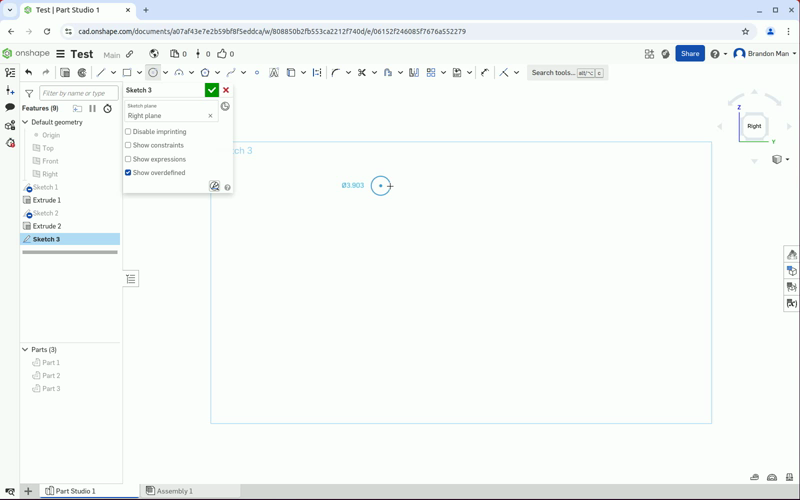
key(esc)
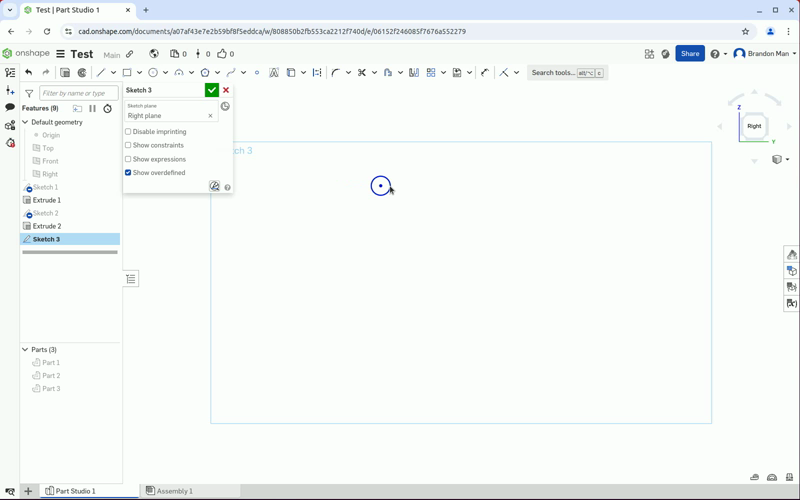
key(c)
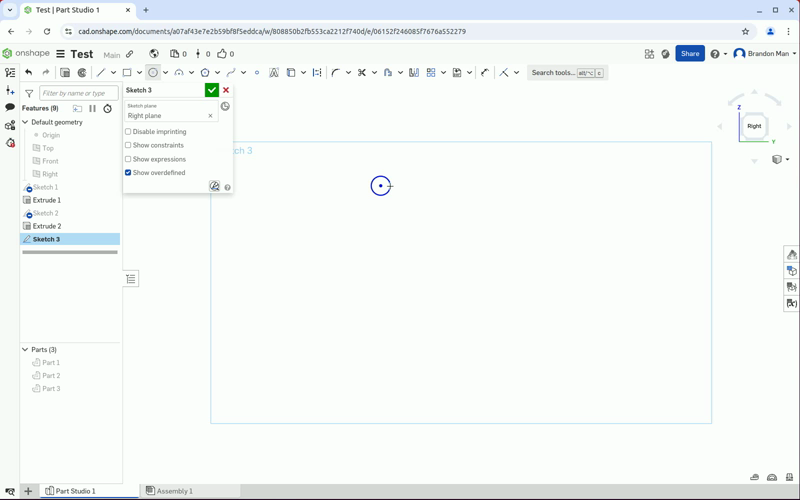
key_down(shift)
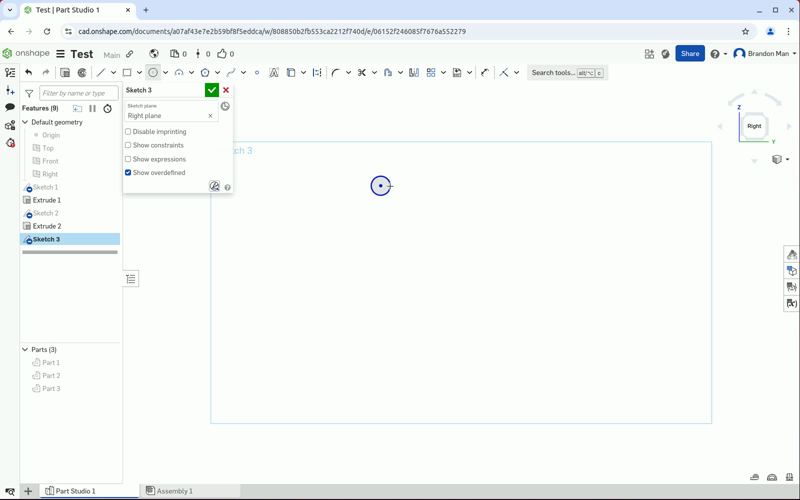
mouse_move(380, 185)
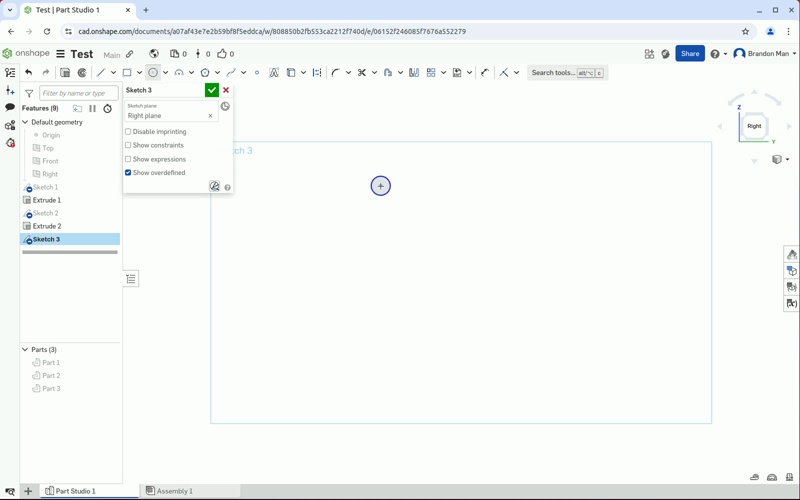
click(380, 185)
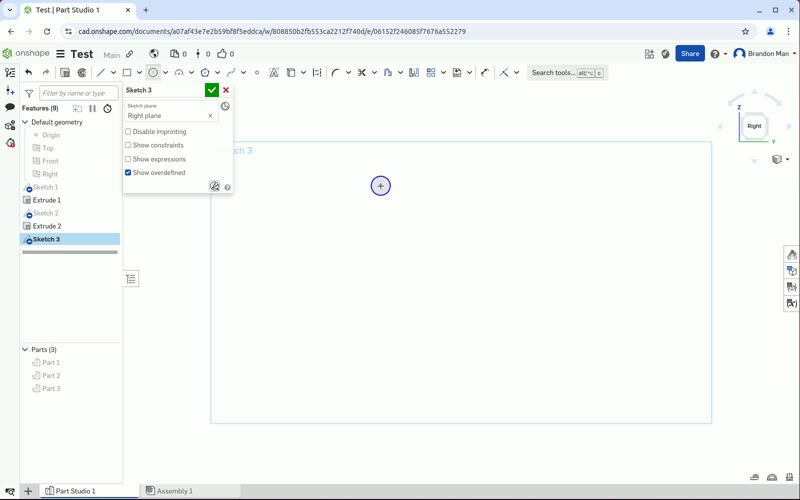
key_up(shift)
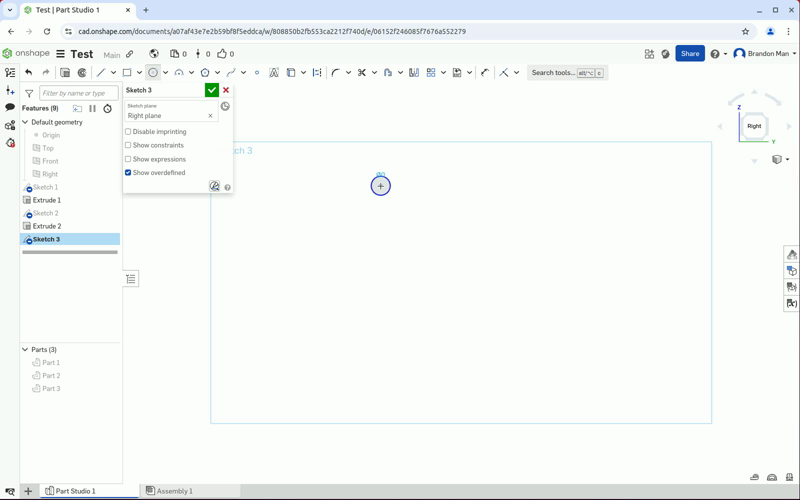
mouse_move(386, 185)
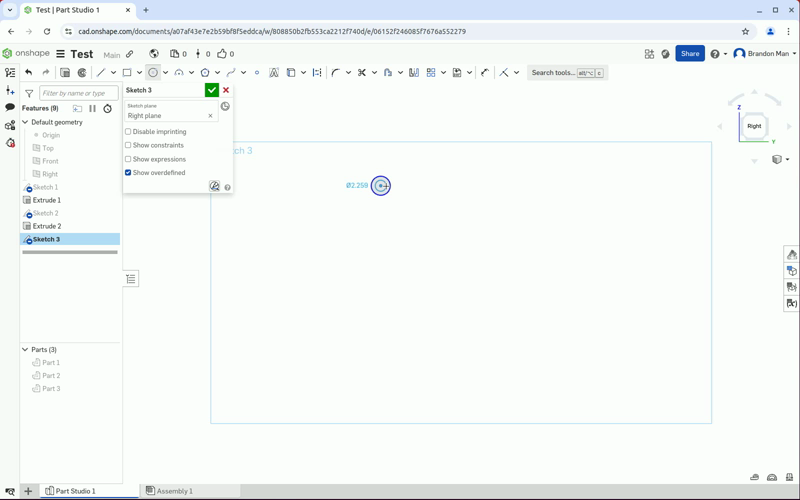
scroll(6)
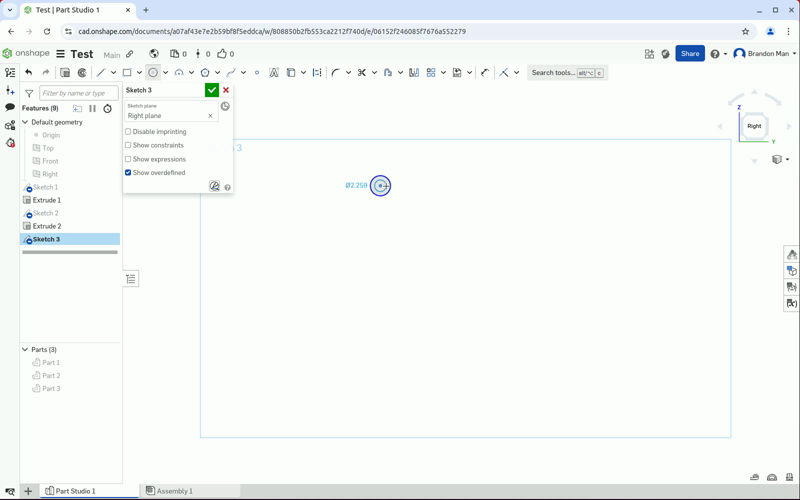
scroll(6)
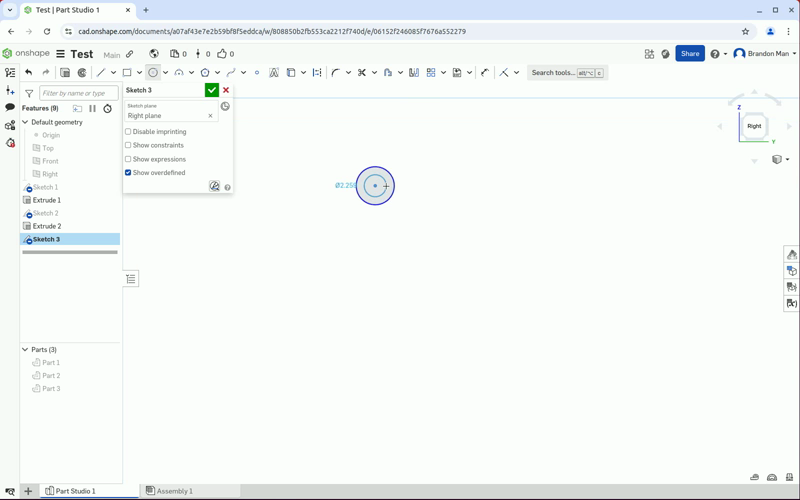
scroll(6)
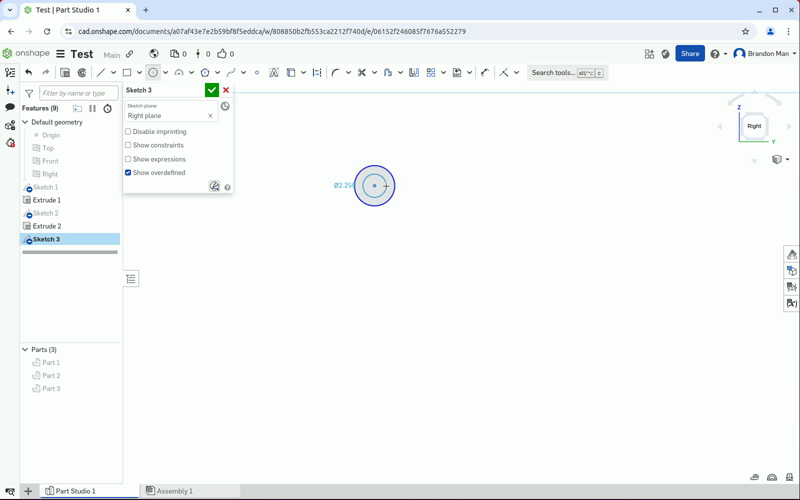
scroll(6)
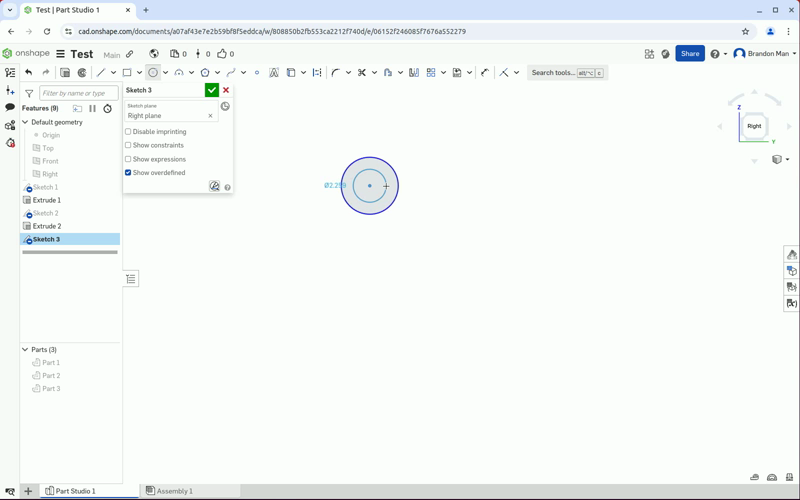
scroll(6)
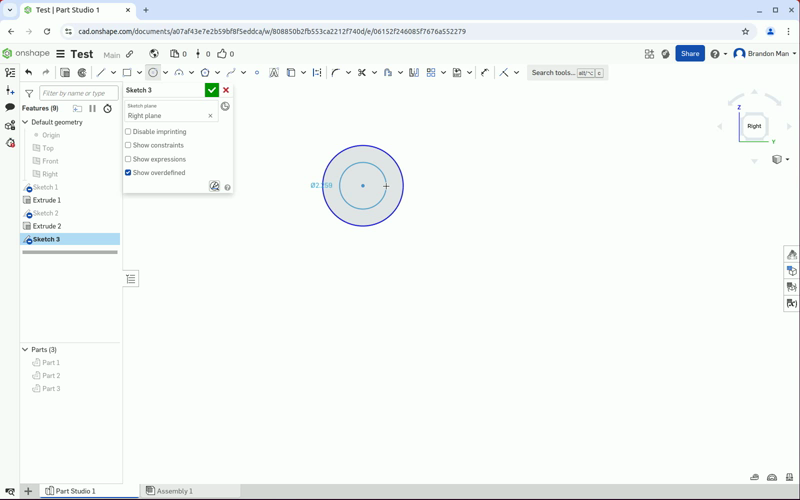
scroll(6)
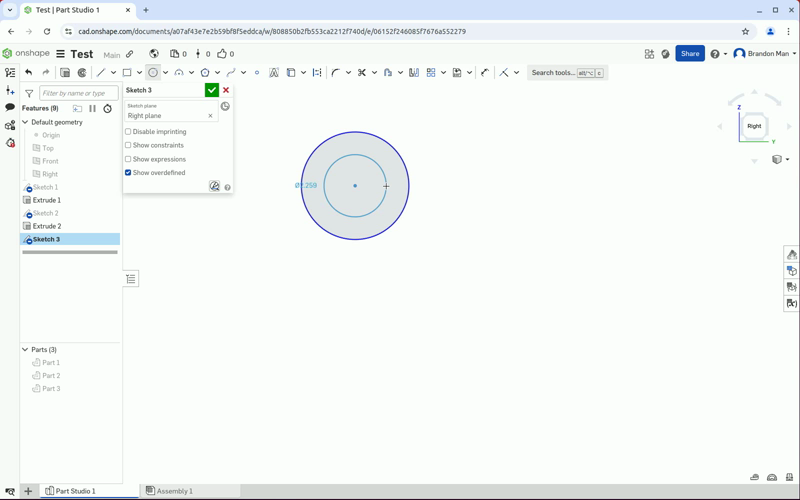
scroll(6)
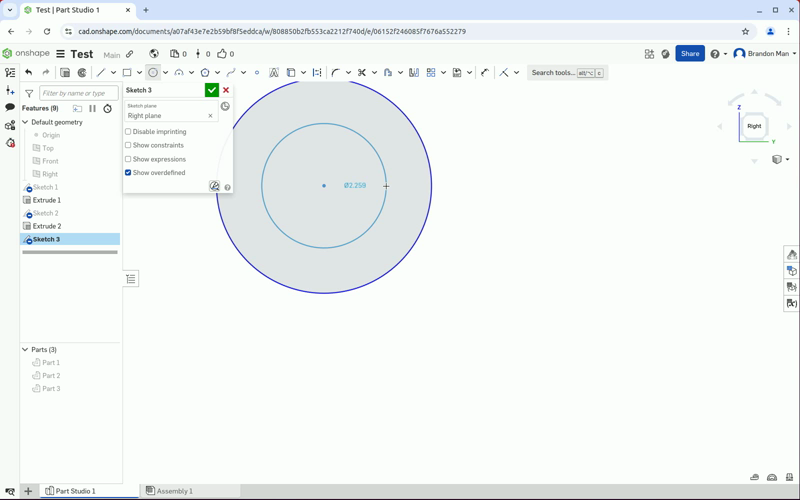
click(386, 185)
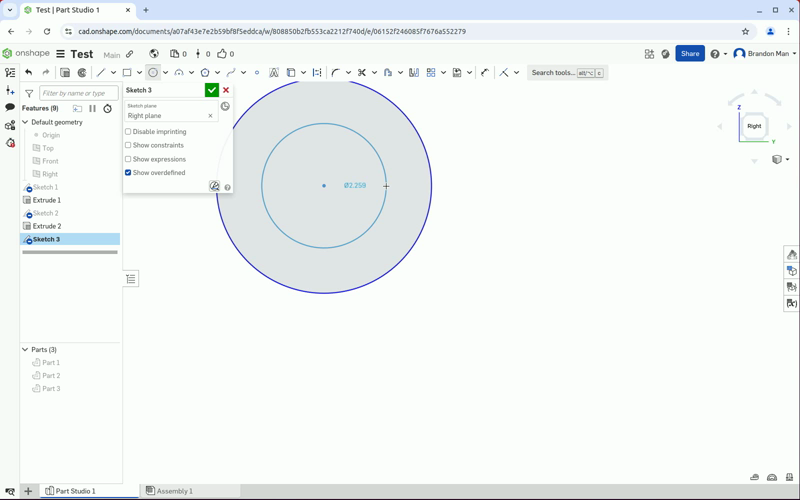
scroll(-6)
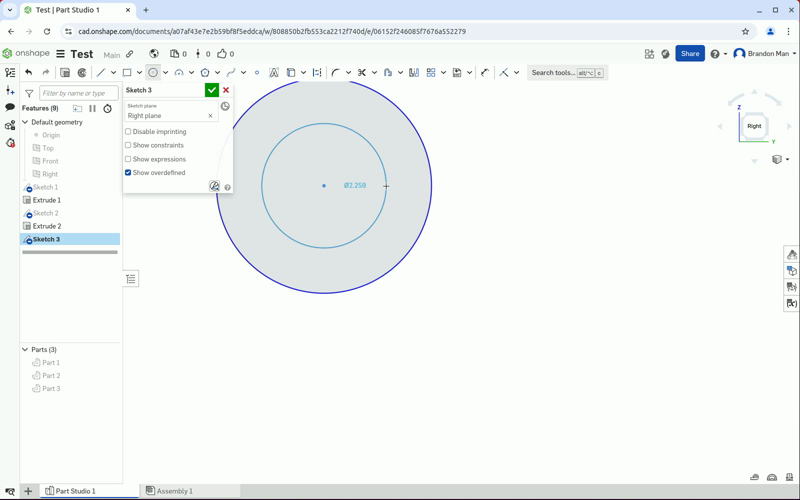
scroll(-6)
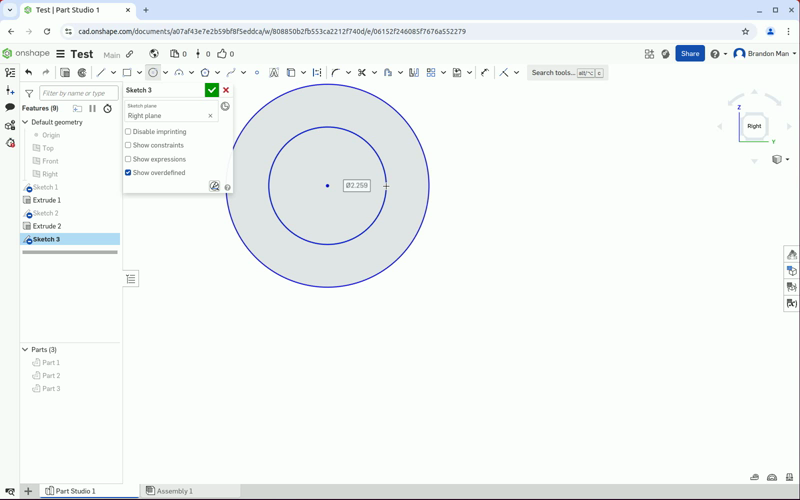
scroll(-6)
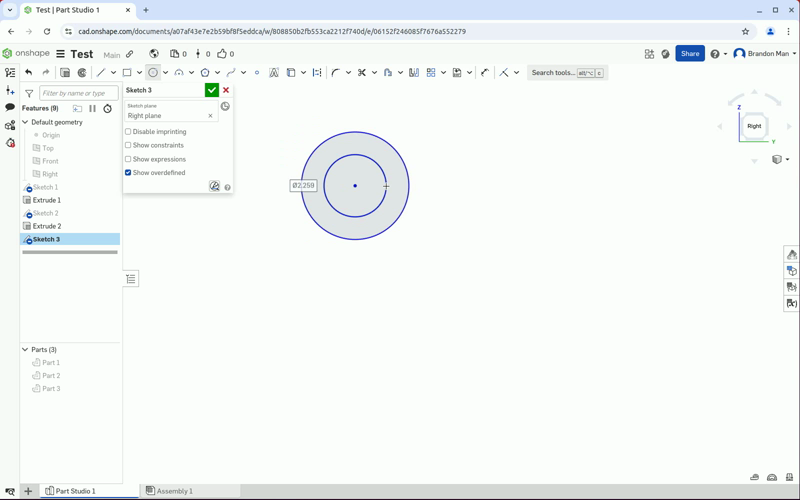
scroll(-6)
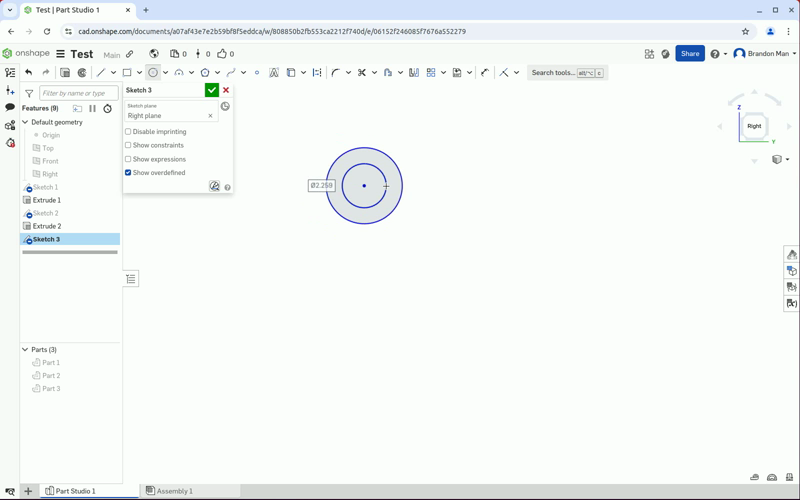
scroll(-6)
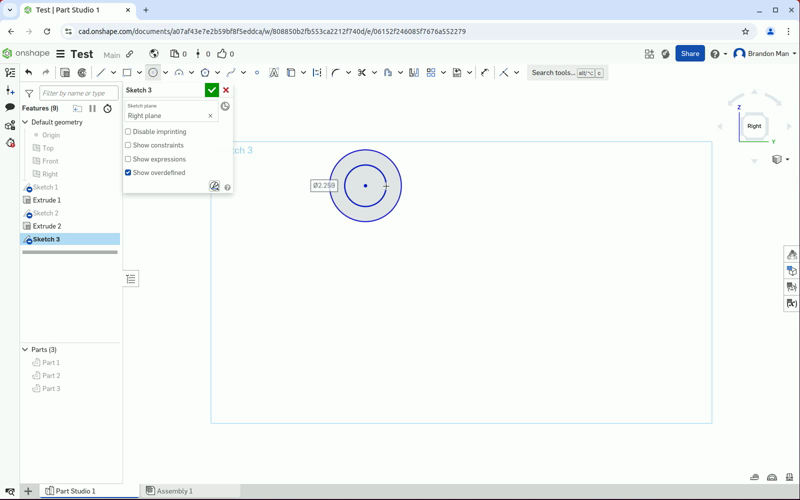
scroll(-6)
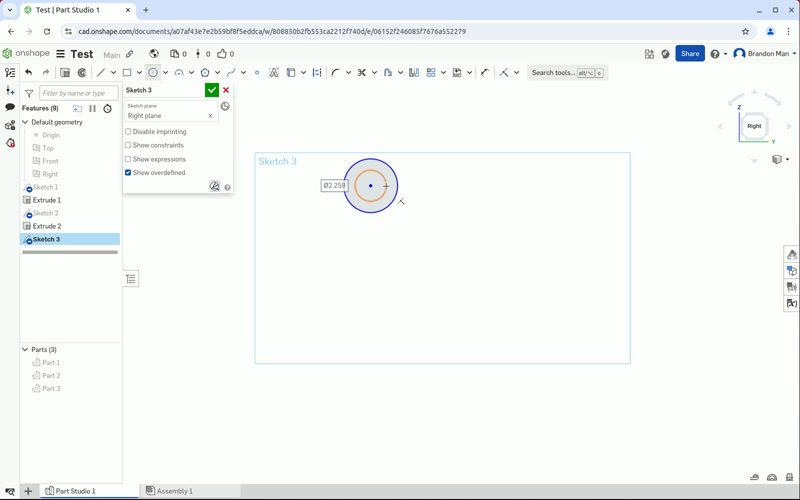
scroll(-6)
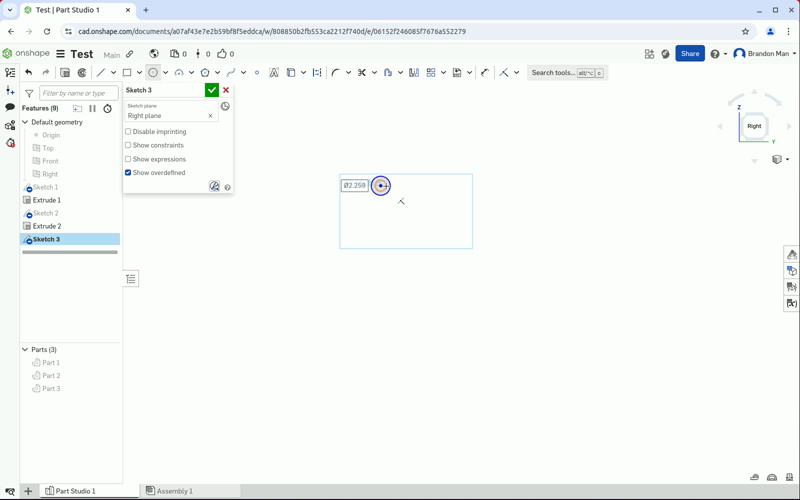
key(esc)
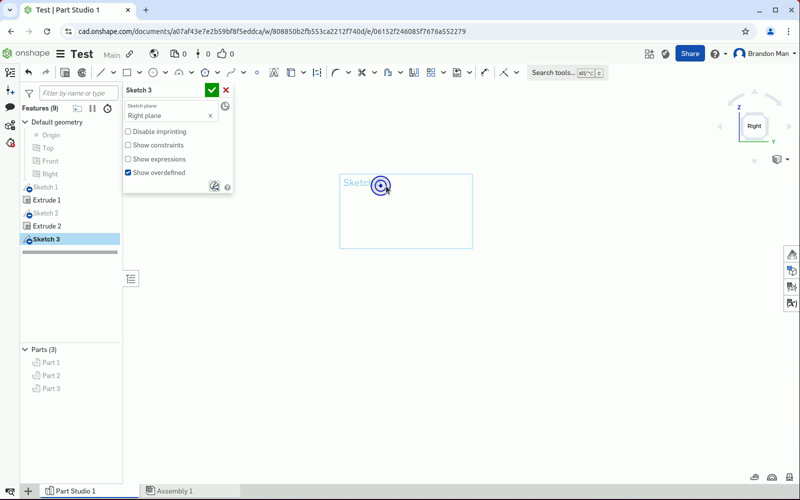
mouse_move(386, 188)
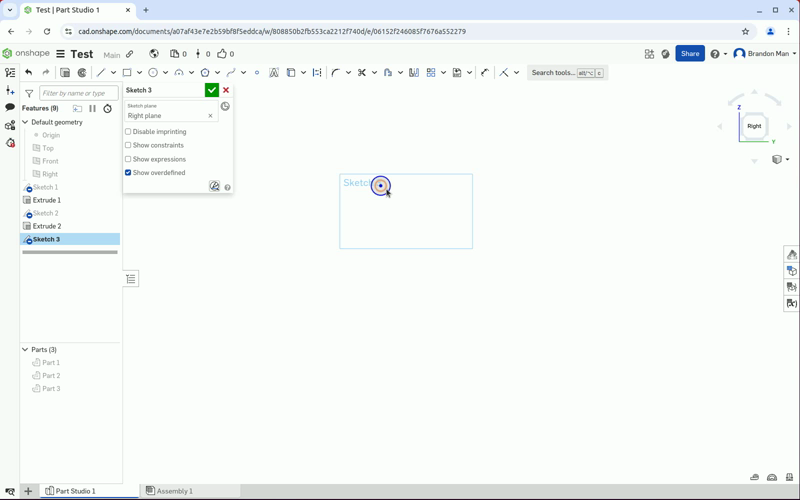
scroll(6)
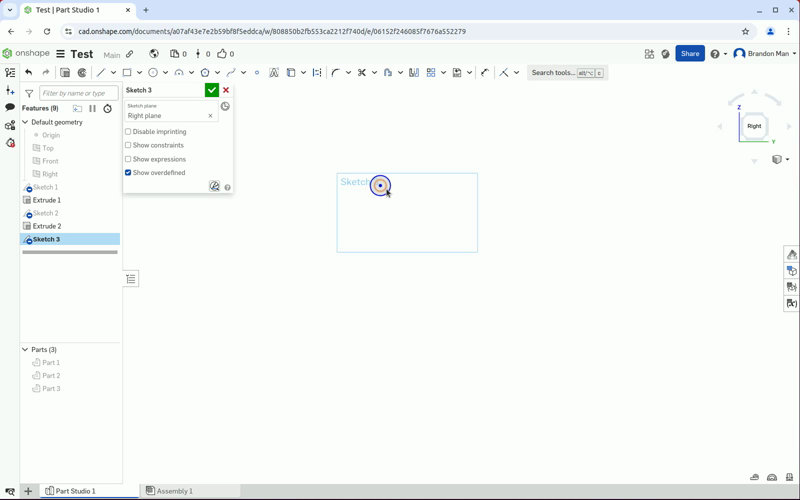
scroll(6)
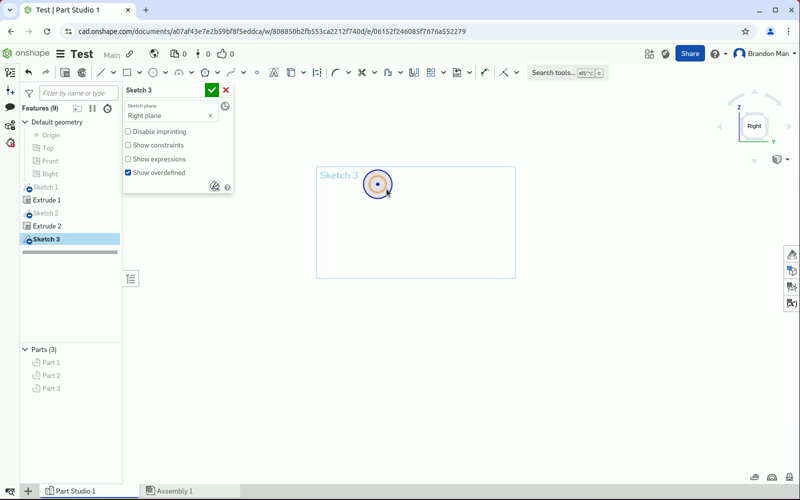
scroll(6)
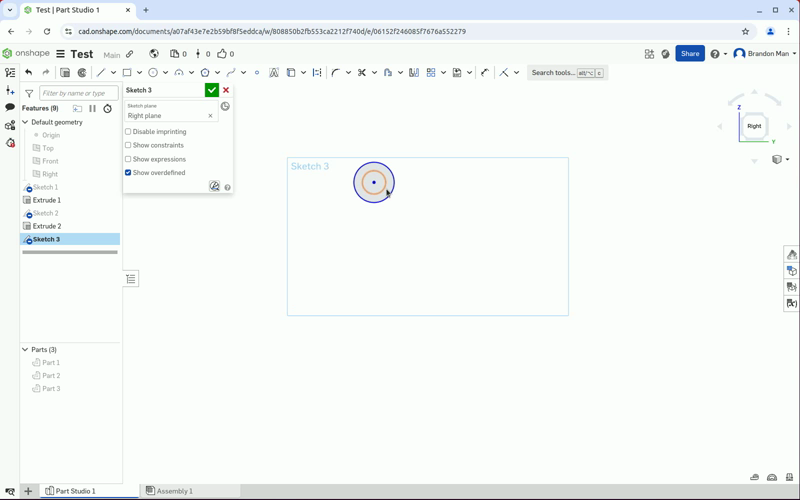
scroll(6)
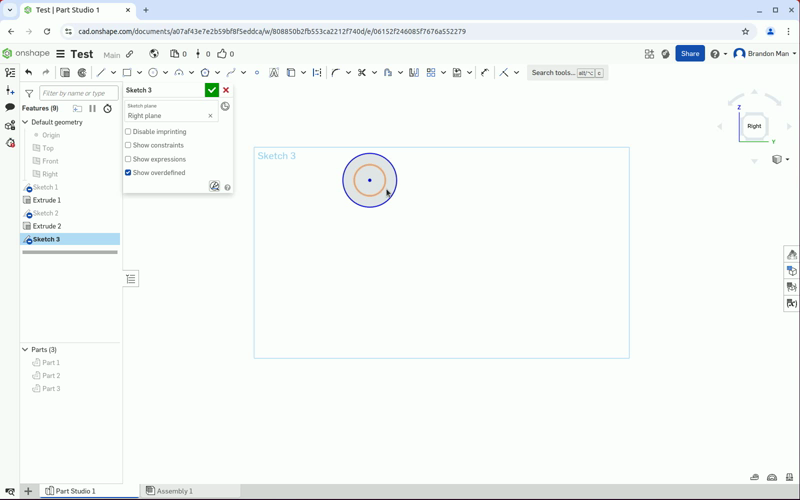
scroll(6)
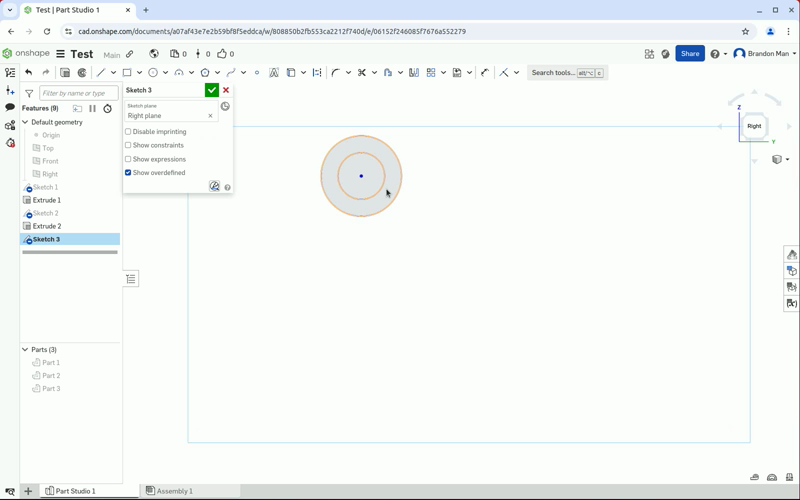
scroll(6)
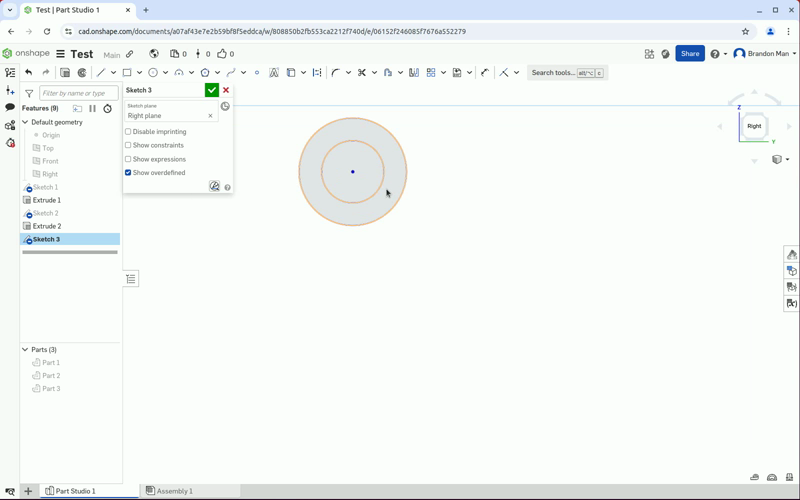
scroll(6)
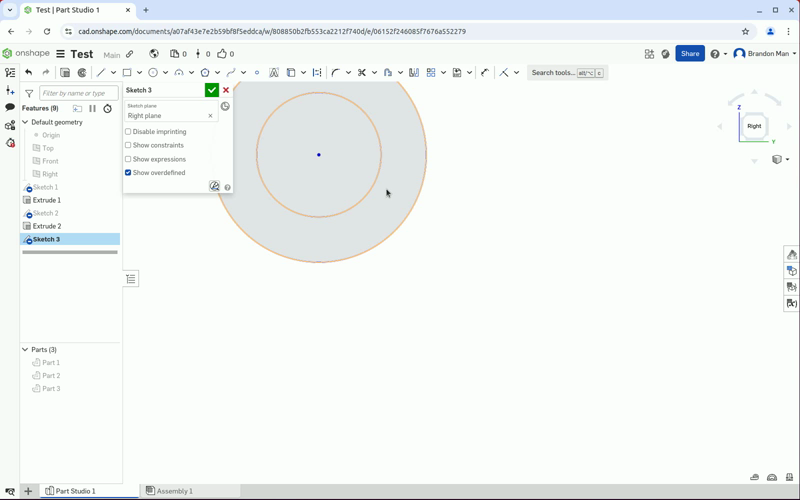
click(386, 188)
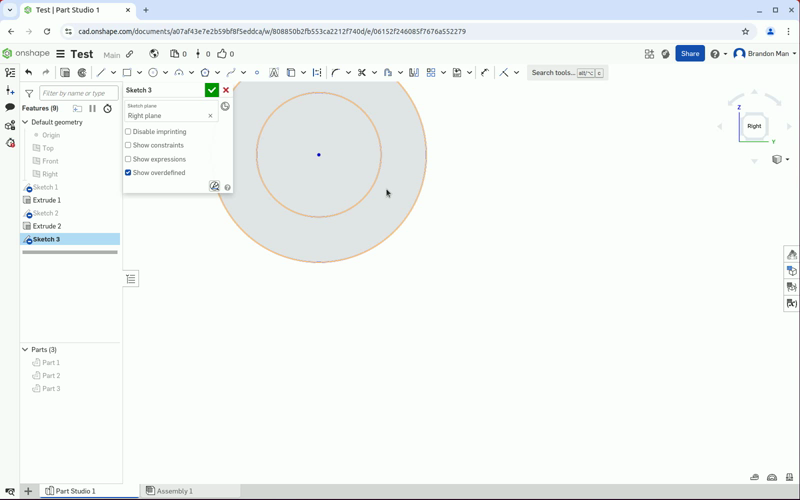
scroll(-6)
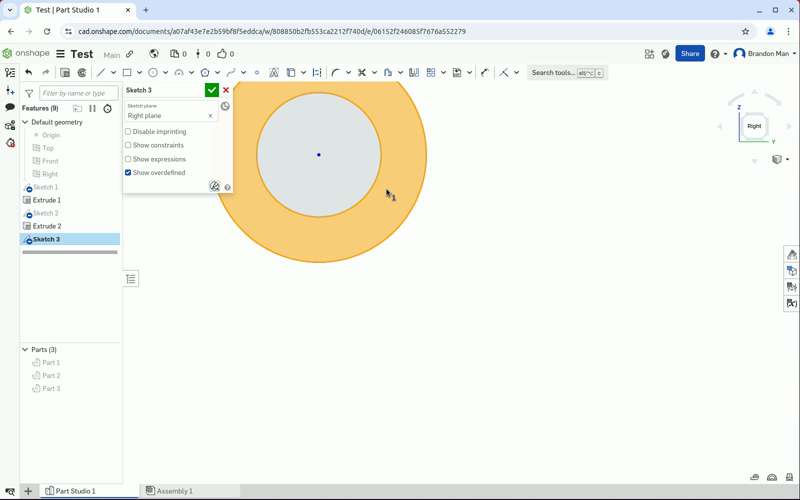
scroll(-6)
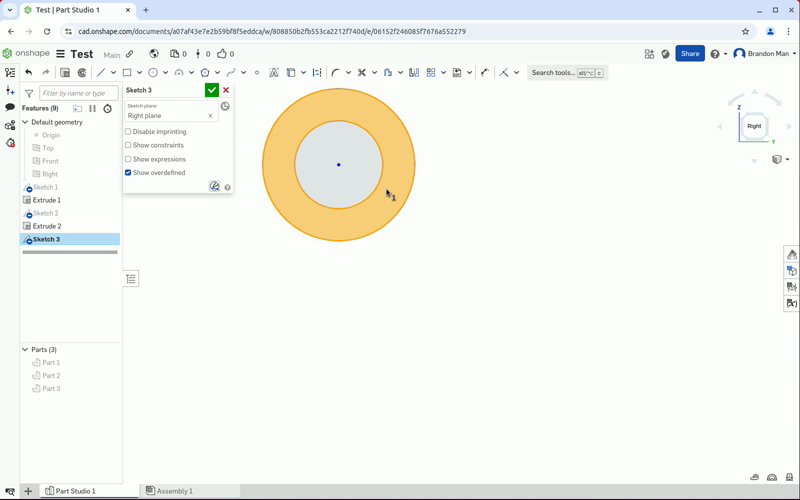
scroll(-6)
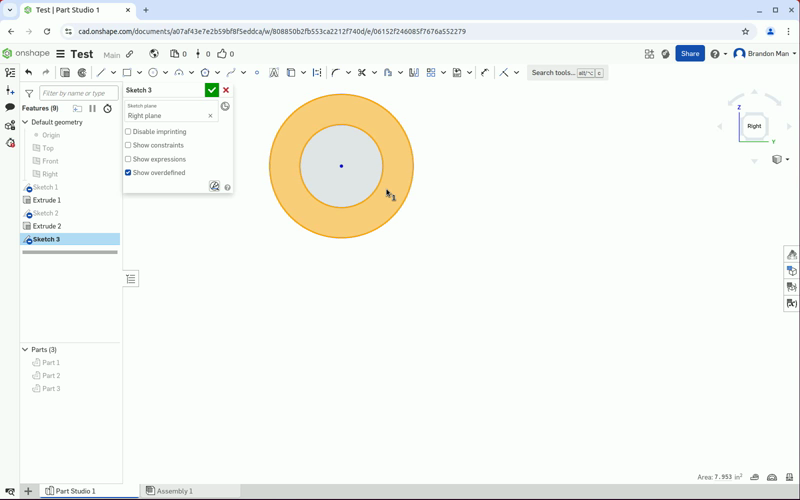
scroll(-6)
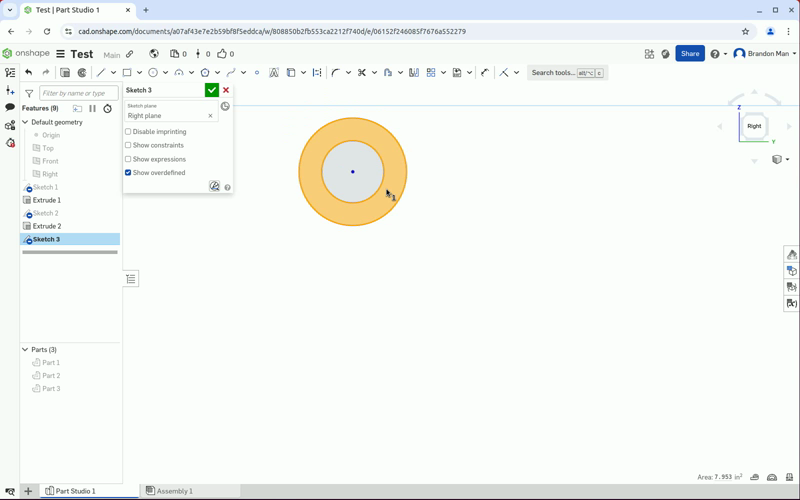
scroll(-6)
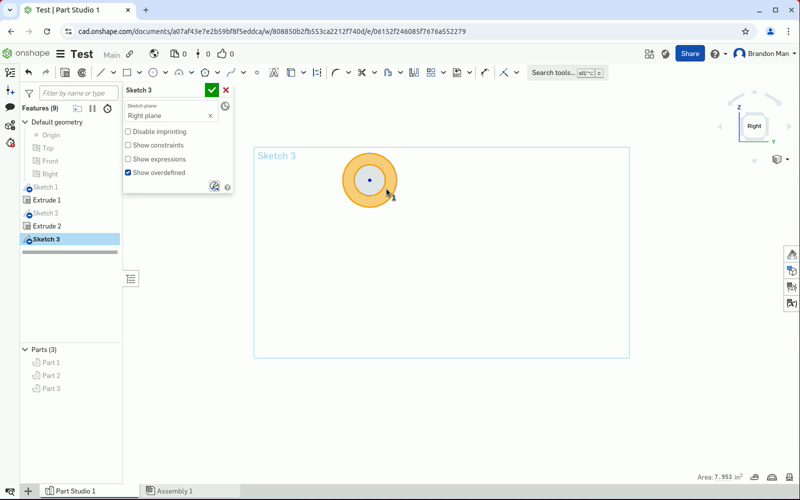
scroll(-6)
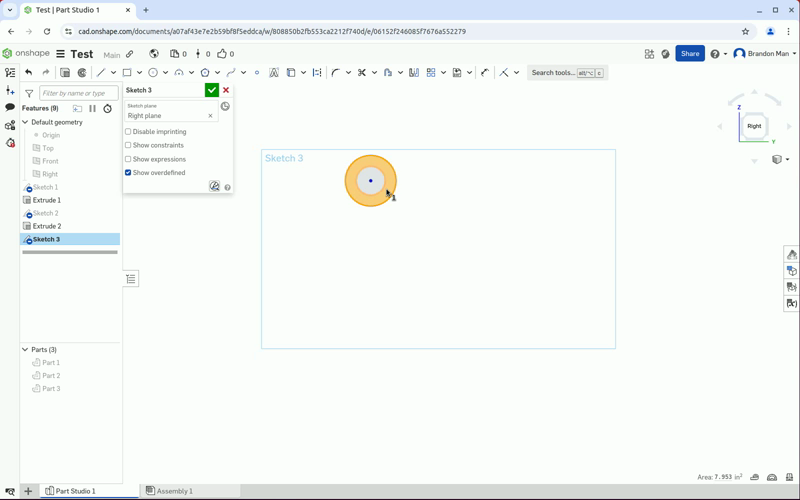
scroll(-6)
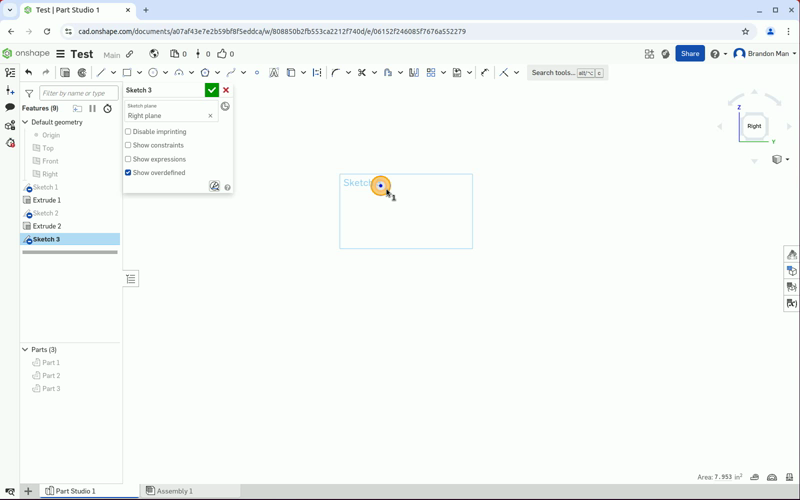
mouse_move(73, 352)
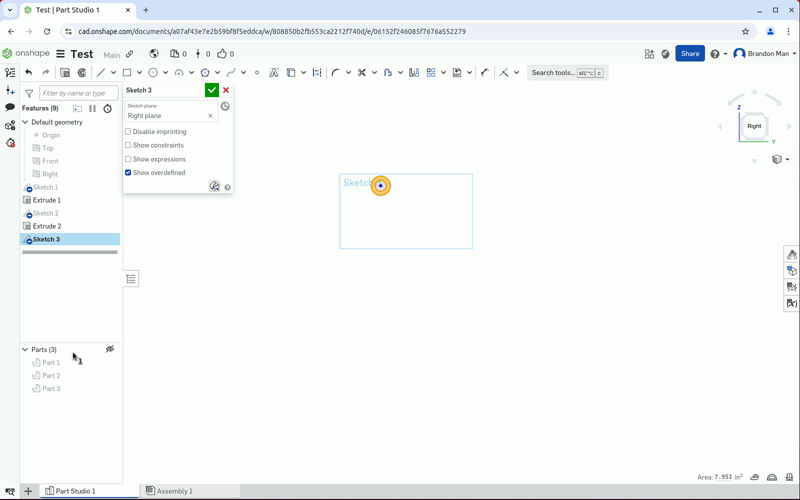
key(shift+y)
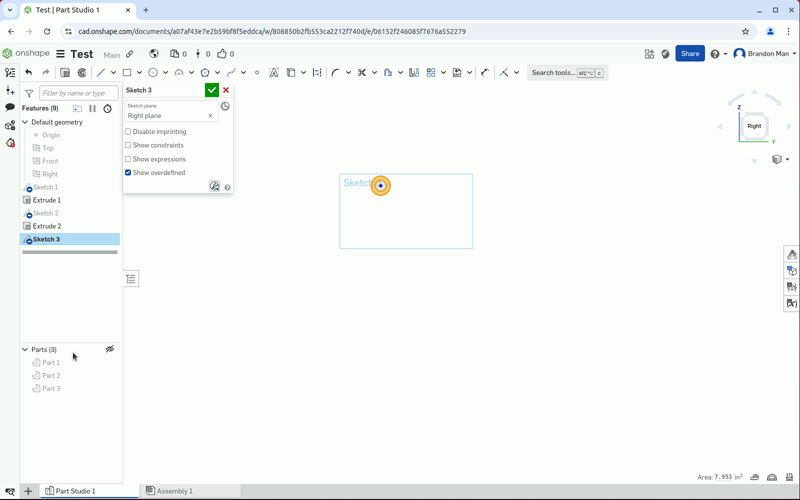
key(shift+e)
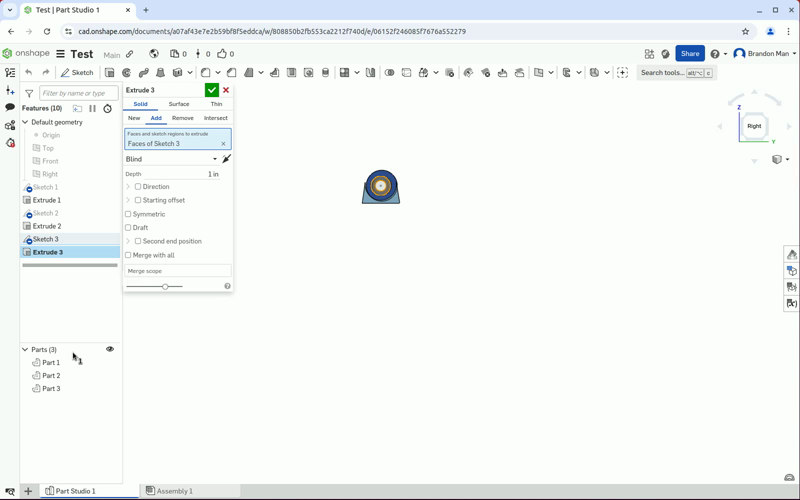
mouse_move(143, 106)
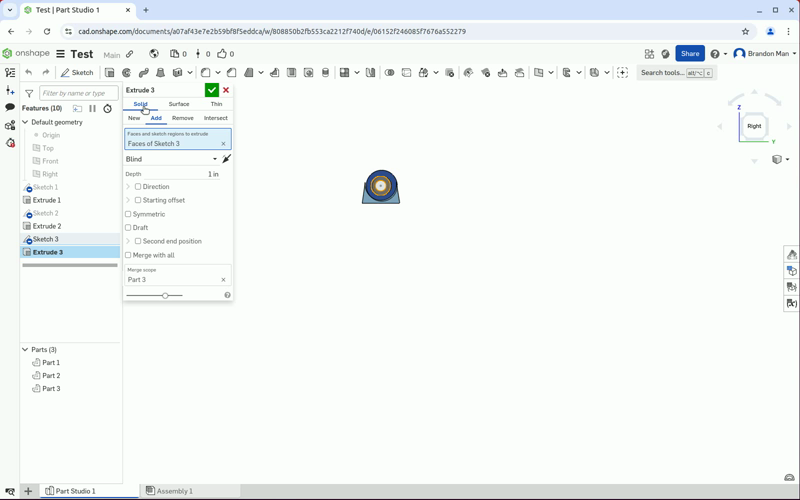
click(143, 106)
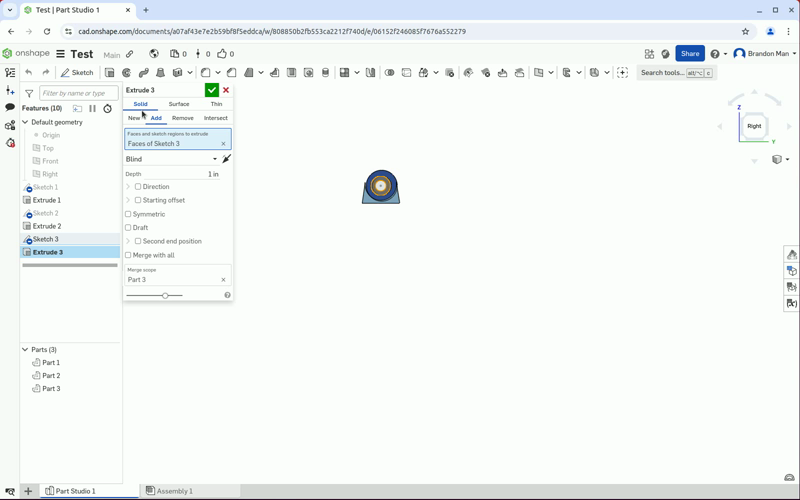
mouse_move(137, 120)
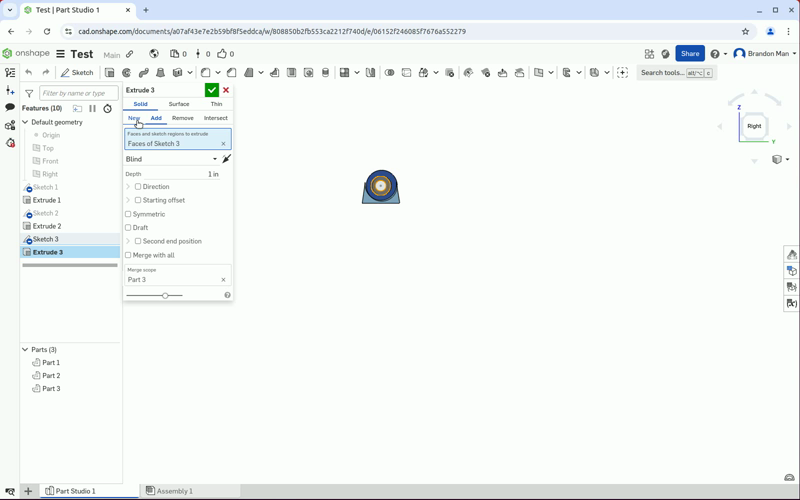
click(137, 120)
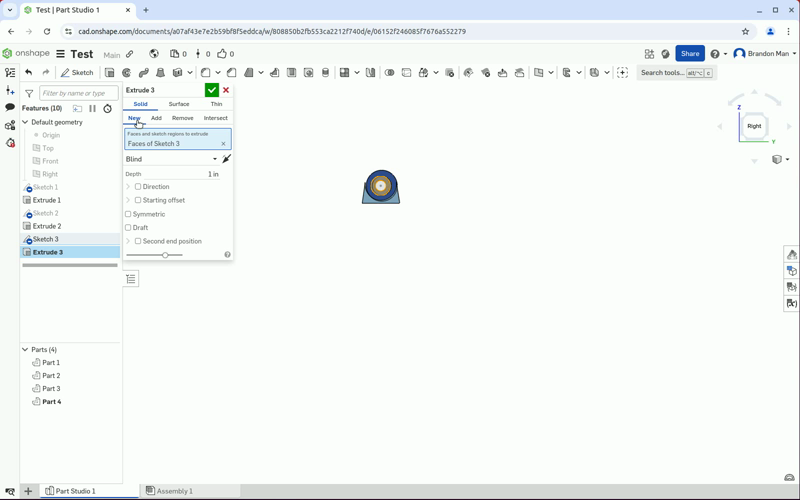
key(tab, 4)
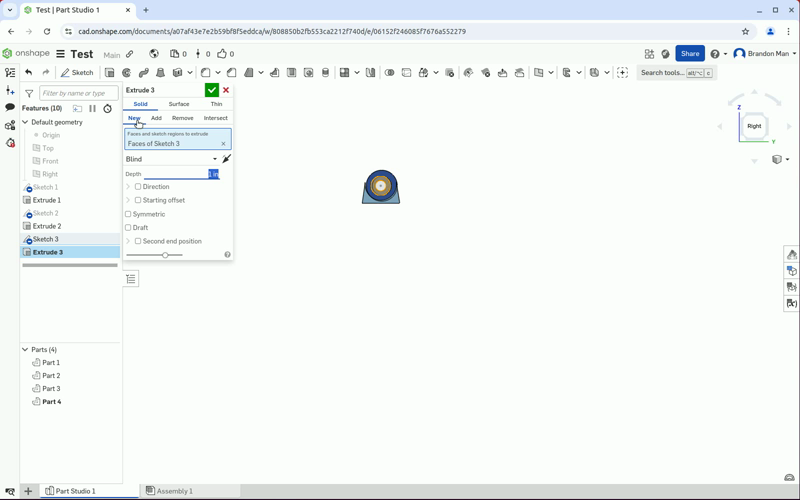
text(1.204)
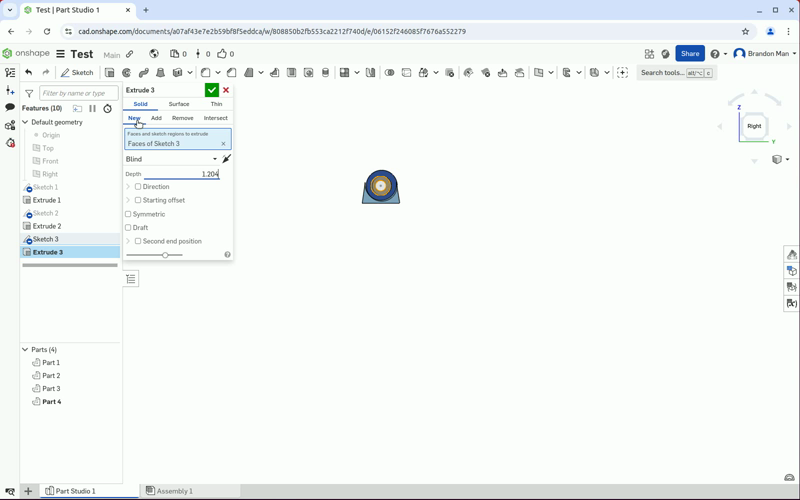
key(enter)
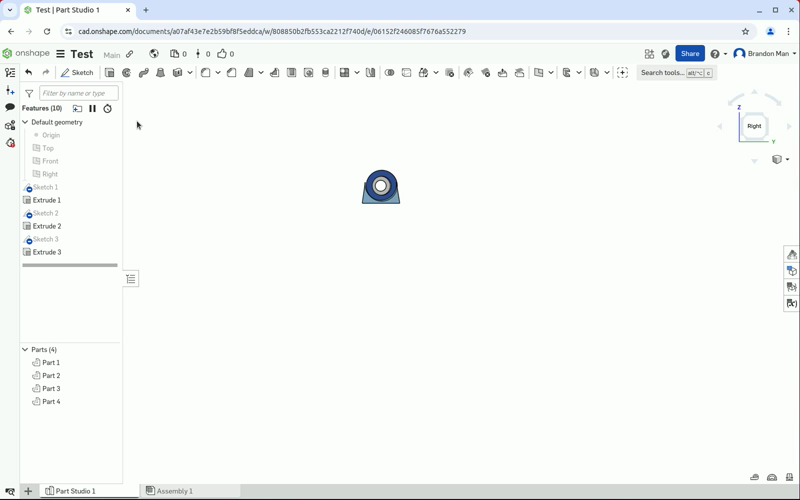
key(shift+h)
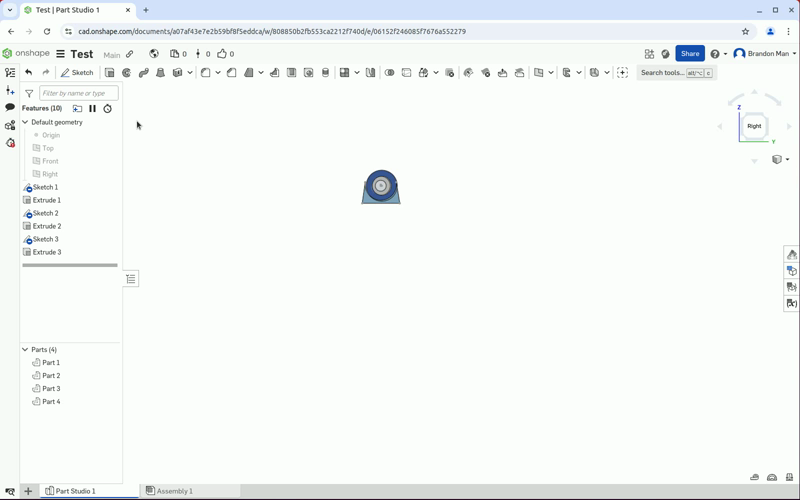
key(shift+h)
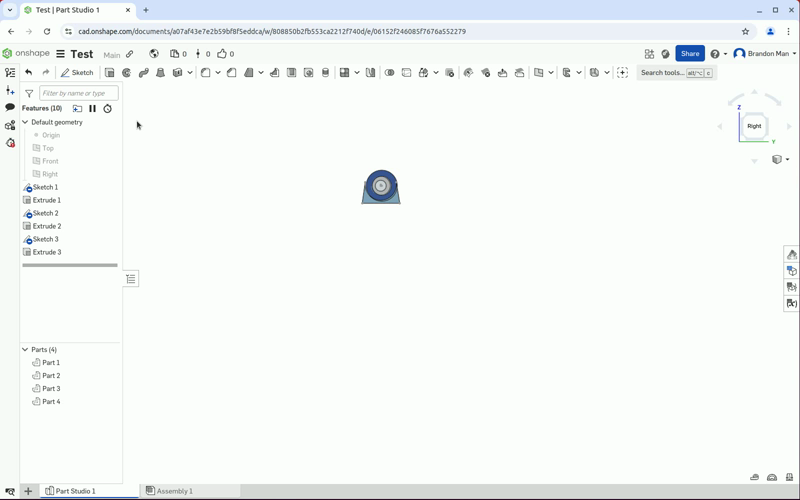
key(shift+7)
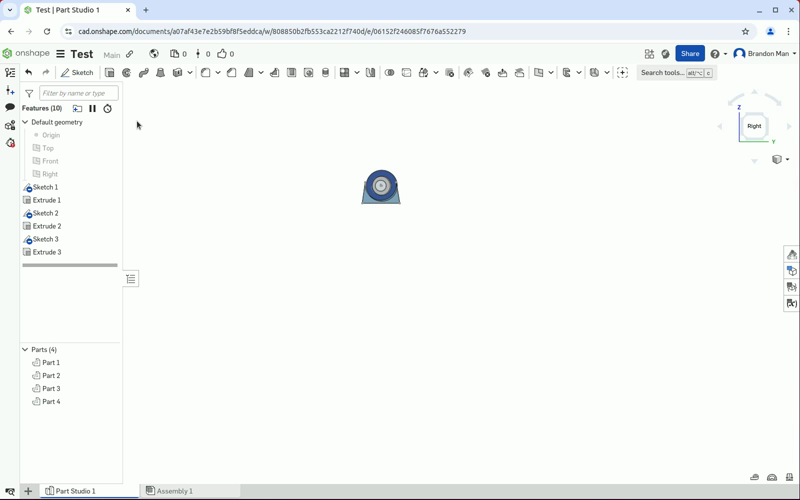
key(right, 2)
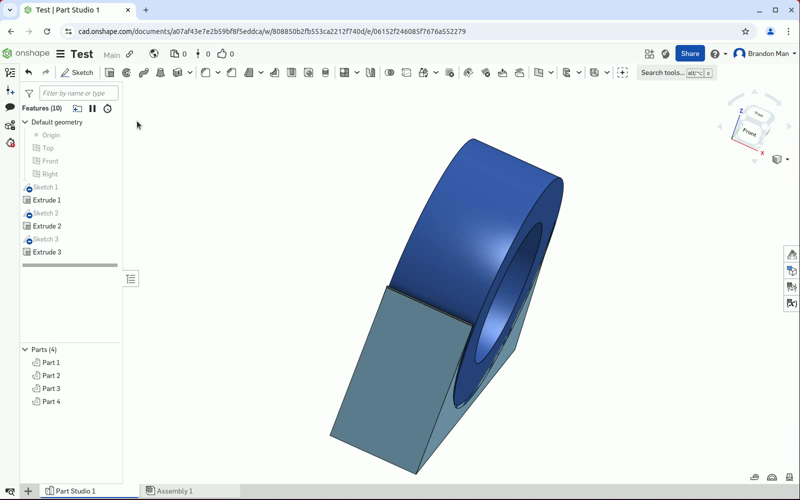
key(down, 2)
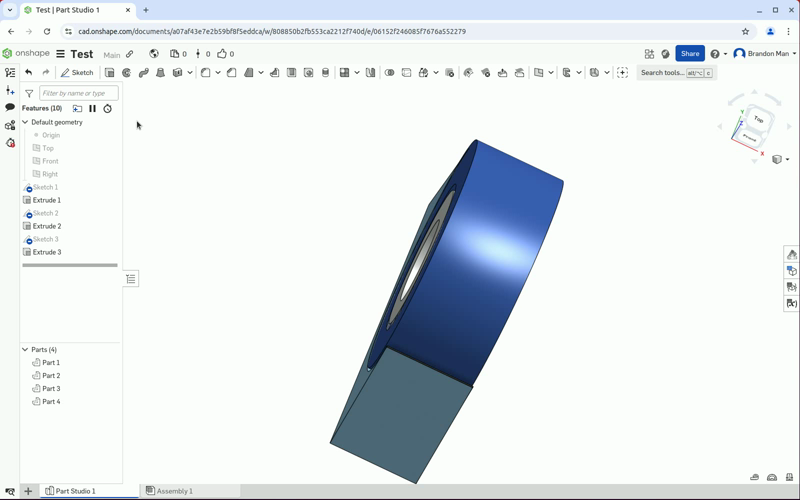
key(up, 2)
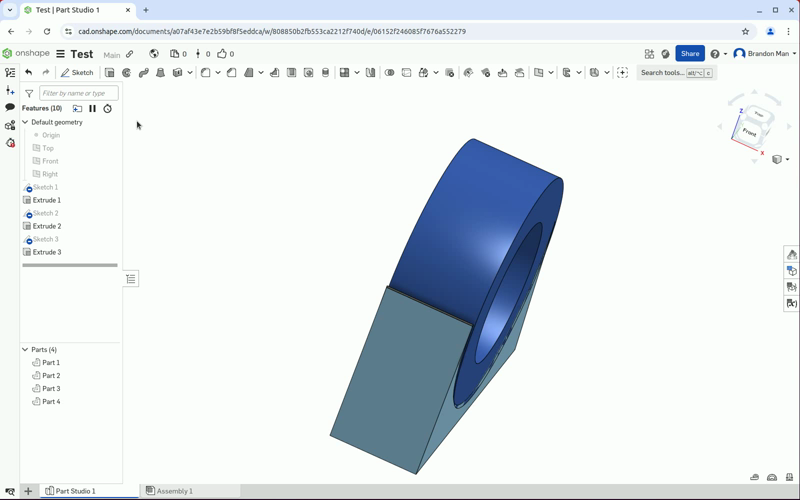
key(left, 2)
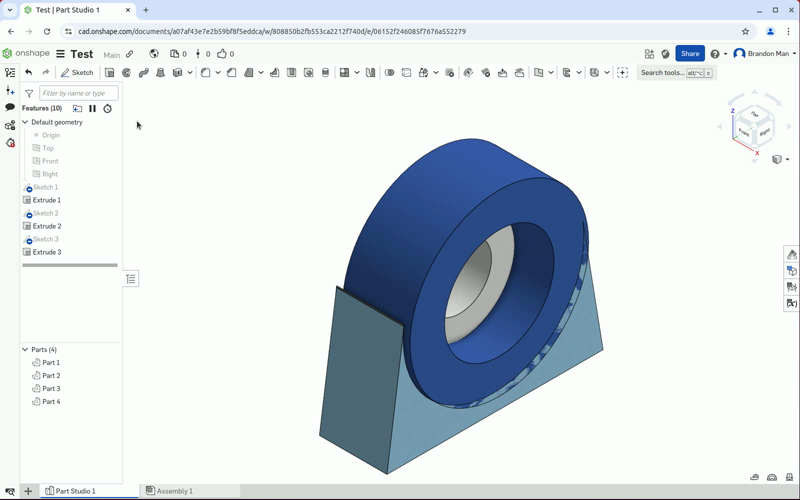
mouse_move(73, 189)
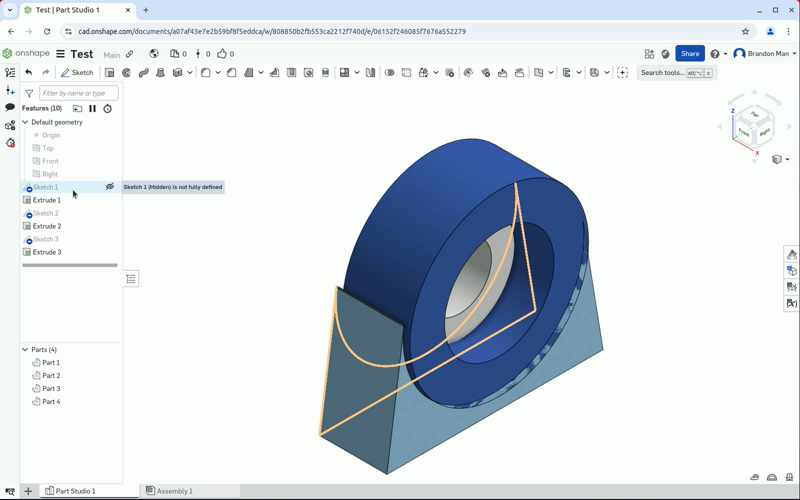
click(73, 189)